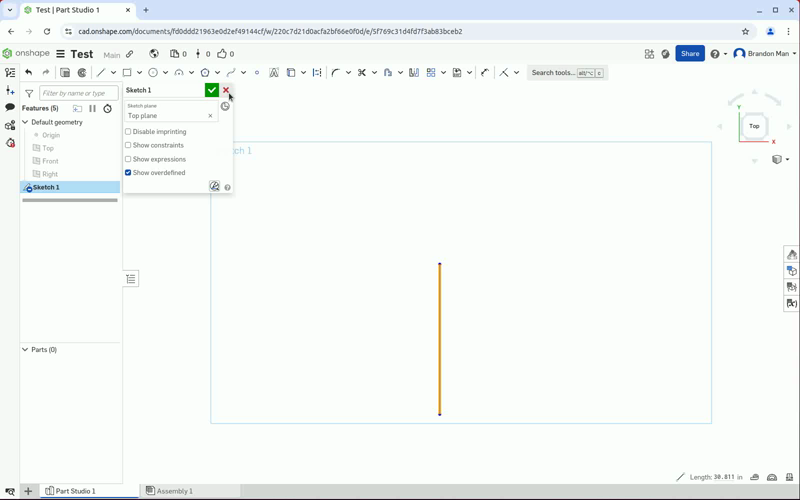
key(shift+h)
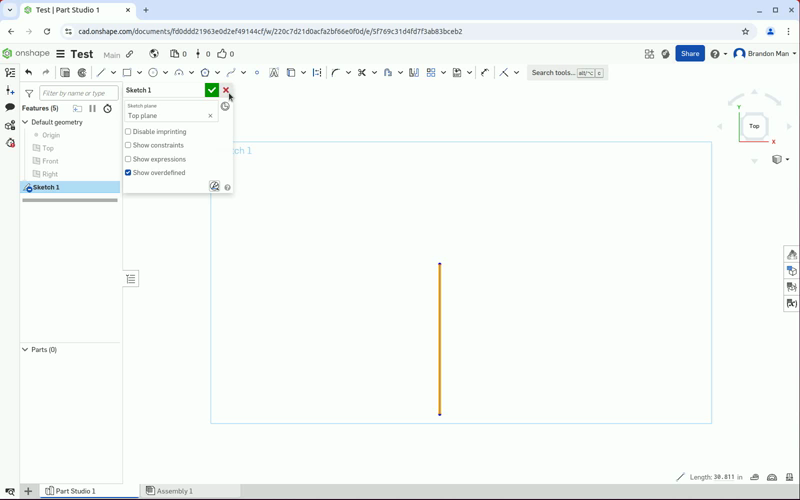
key(shift+s)
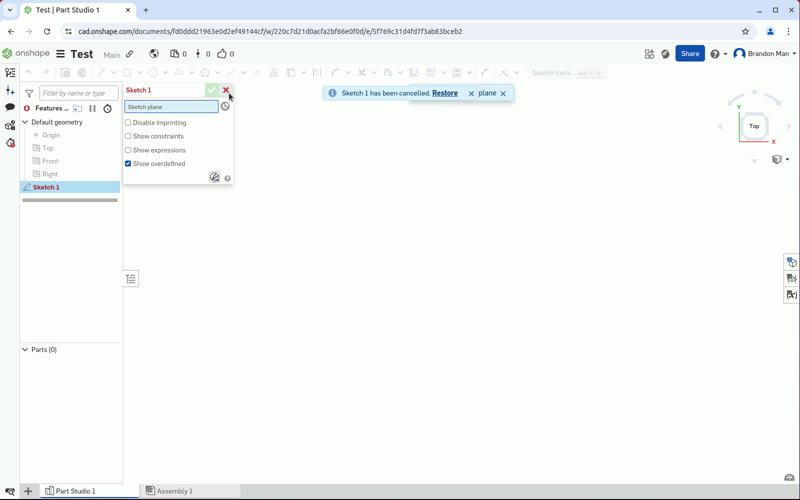
mouse_move(73, 150)
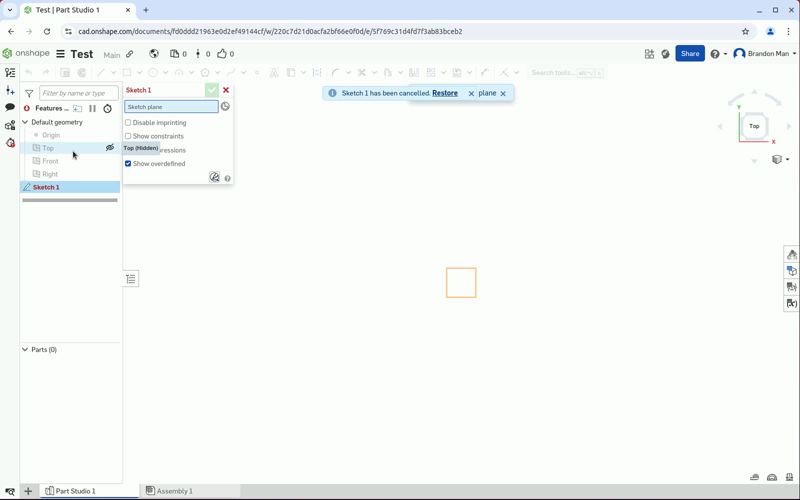
click(73, 150)
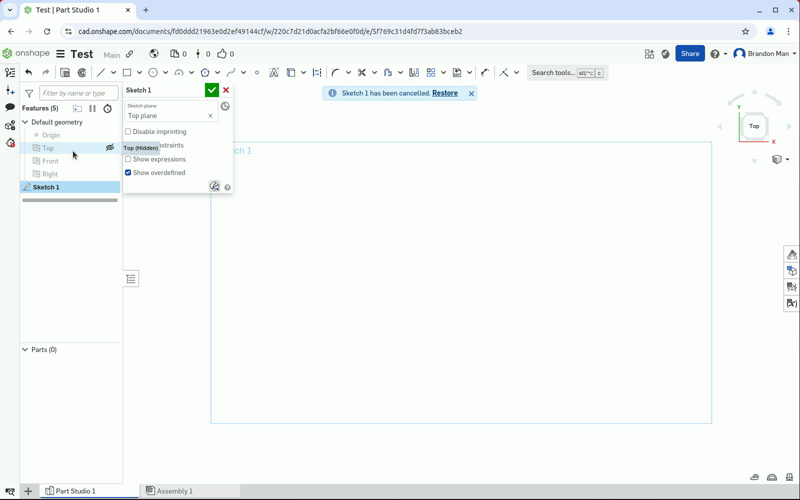
mouse_move(73, 352)
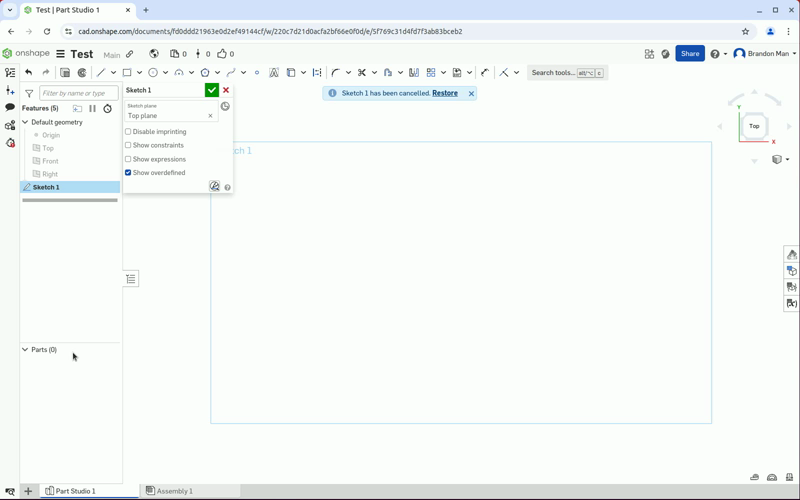
key(y)
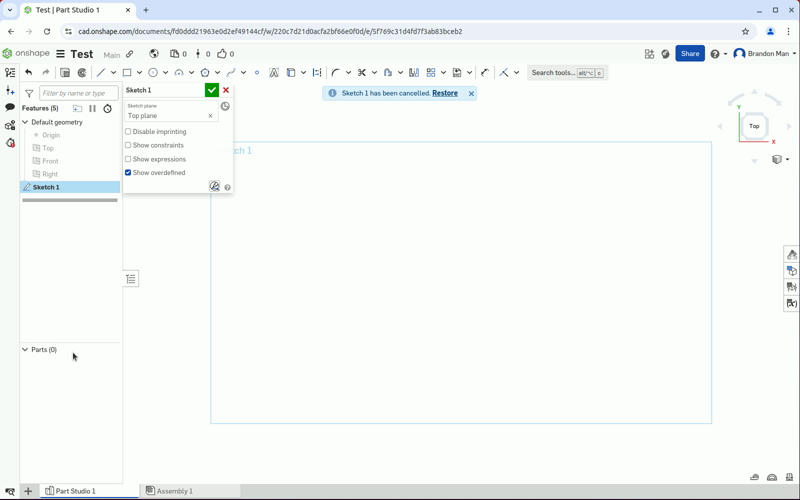
key(l)
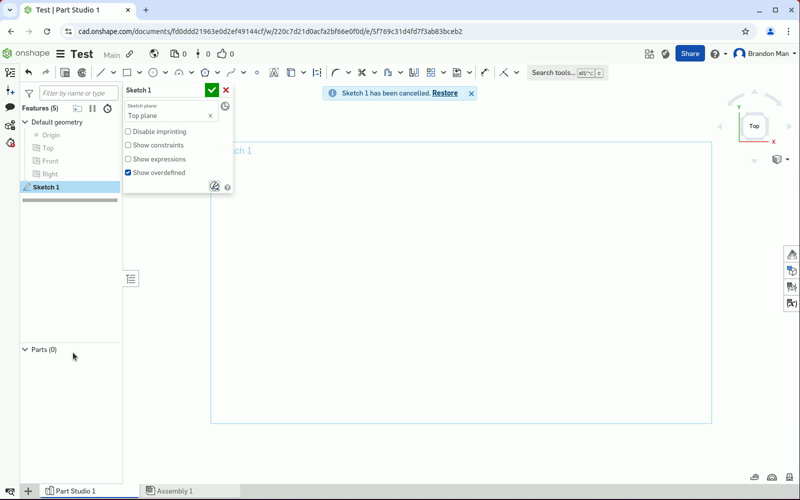
key_down(shift)
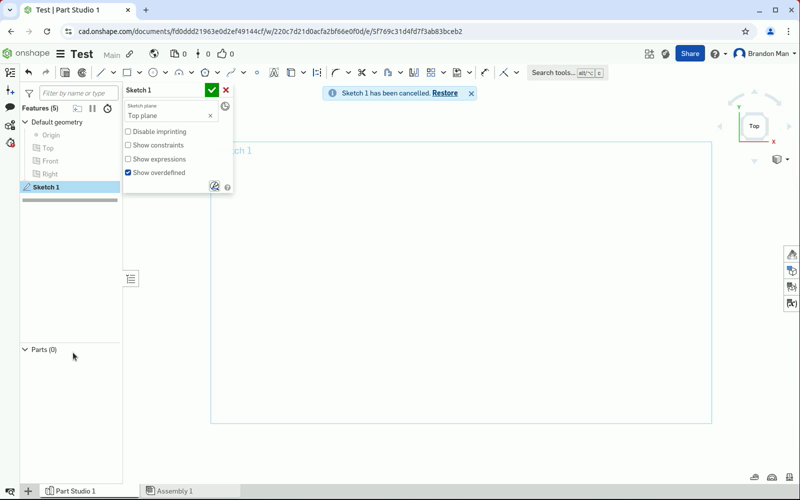
mouse_move(460, 282)
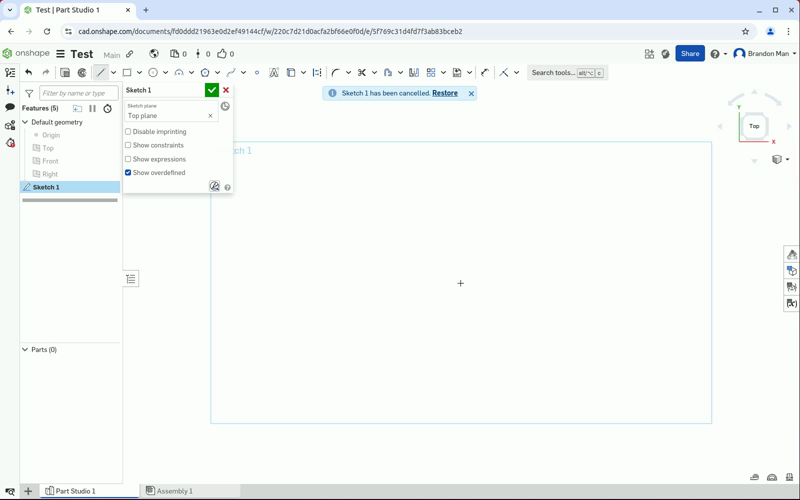
click(460, 282)
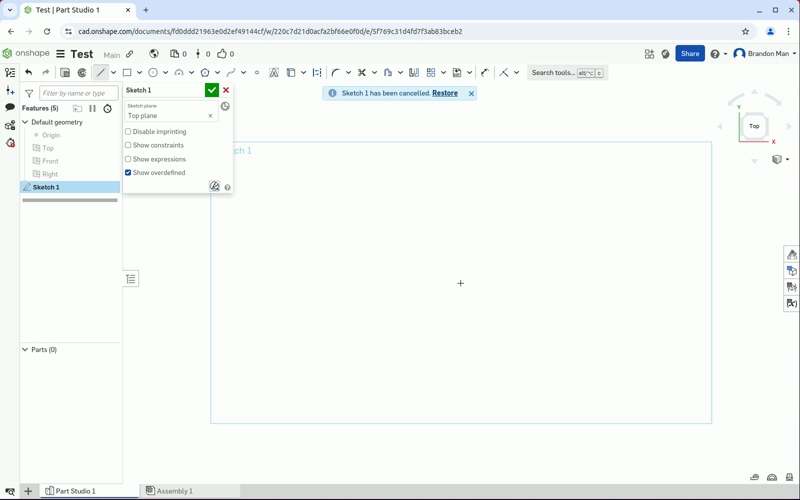
key_up(shift)
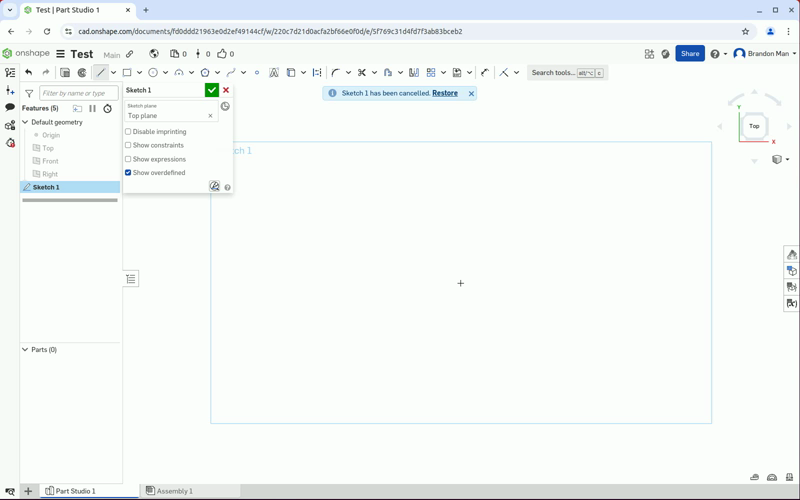
key_down(shift)
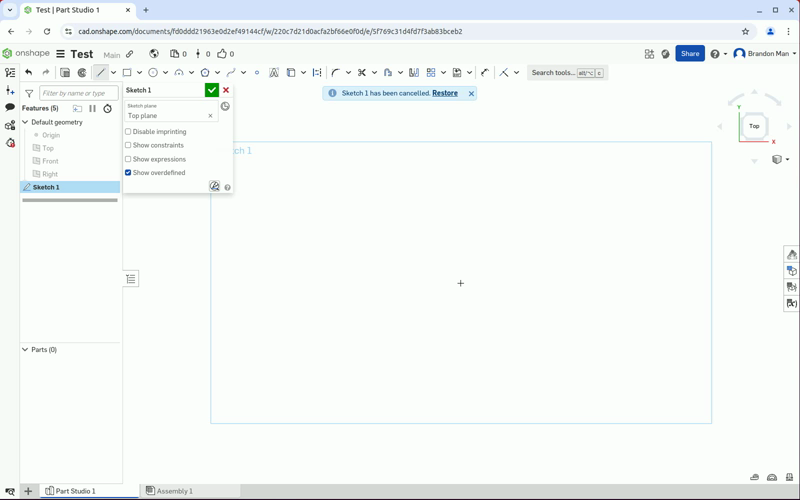
mouse_move(490, 282)
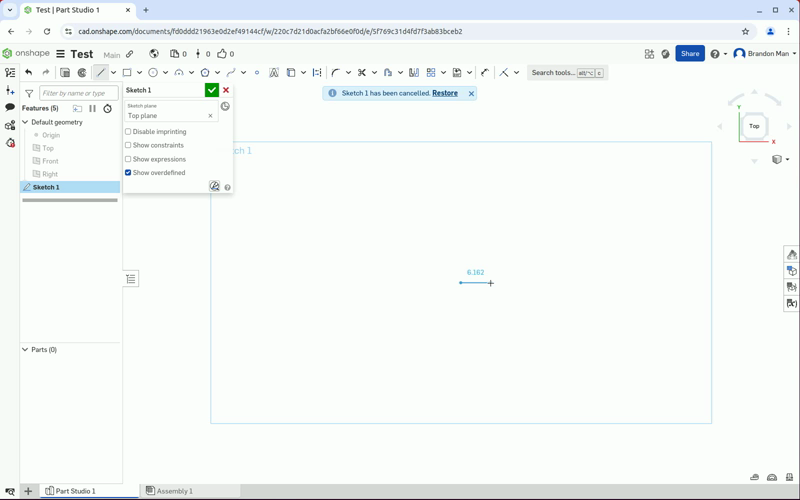
mouse_move(517, 282)
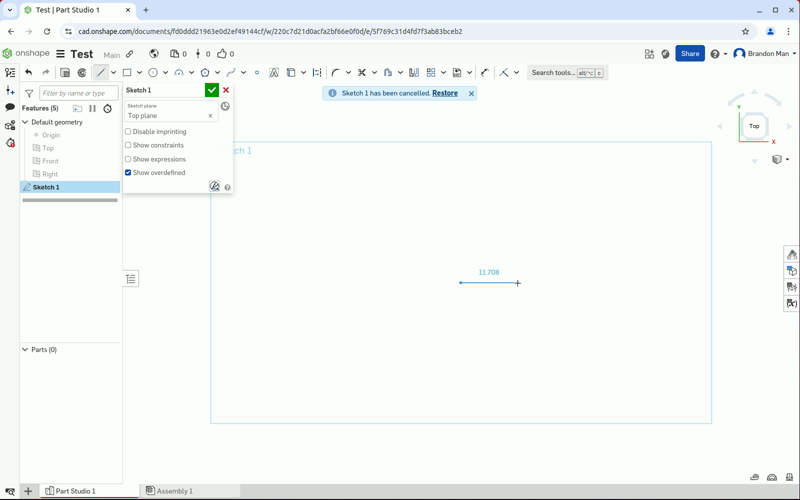
click(517, 282)
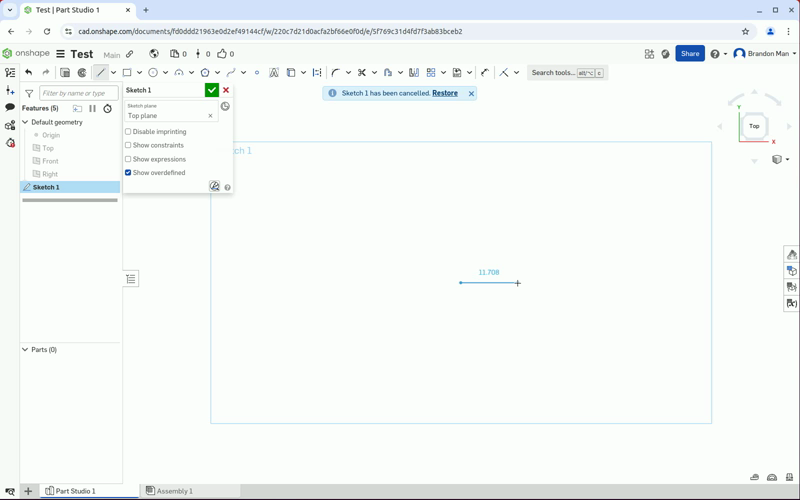
key_up(shift)
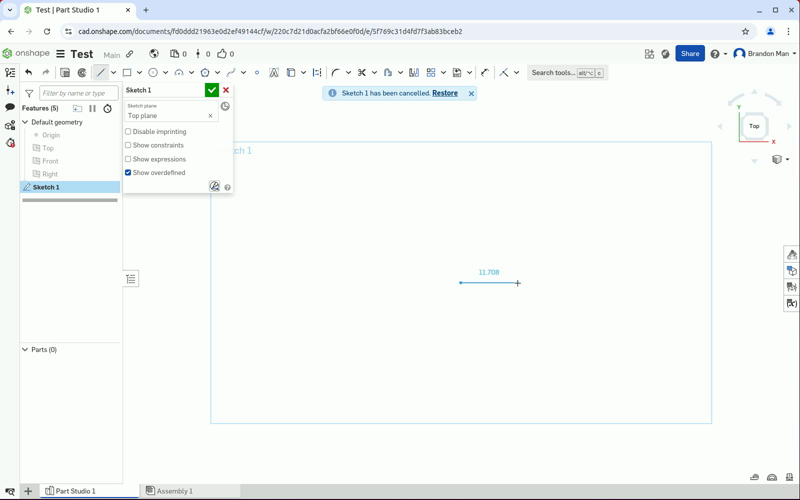
key_down(shift)
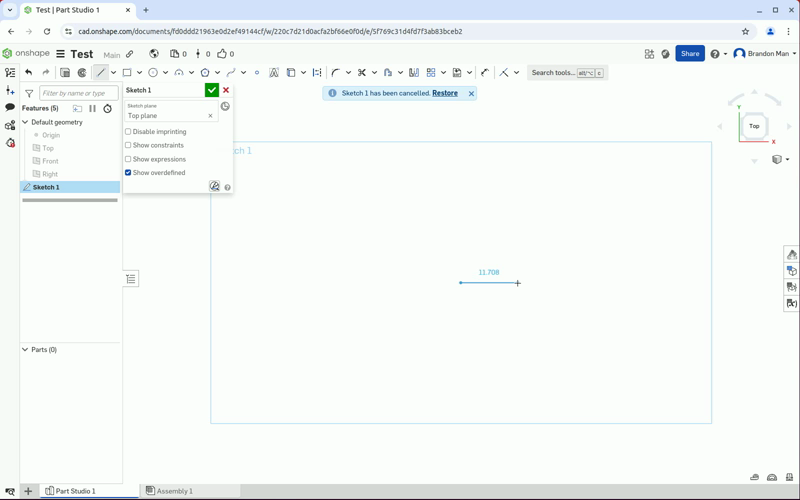
mouse_move(517, 170)
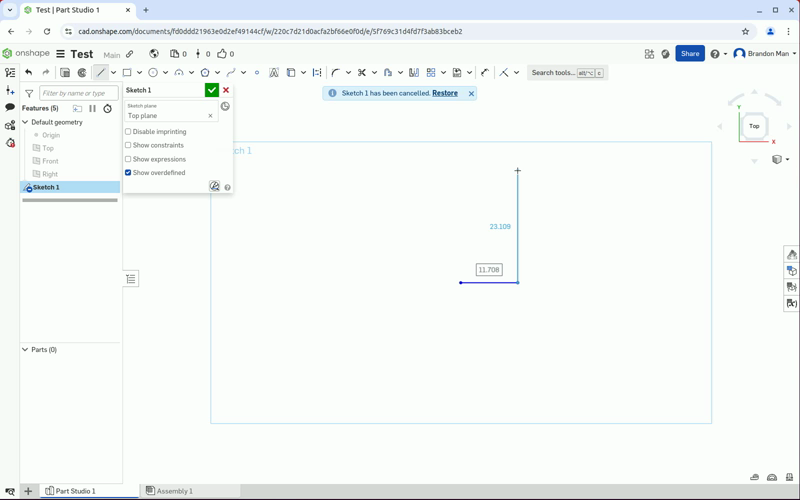
click(517, 170)
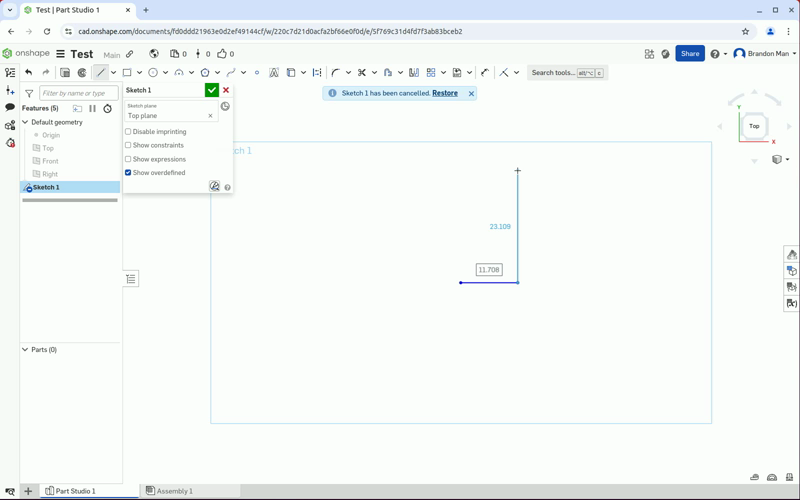
key_up(shift)
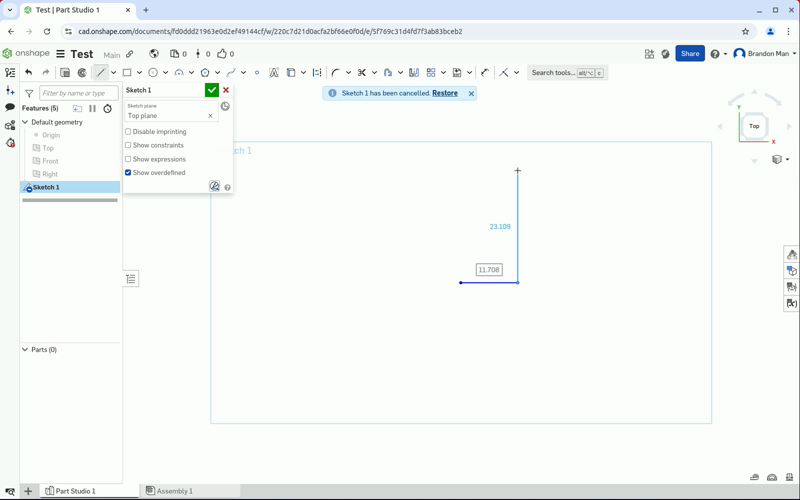
key_down(shift)
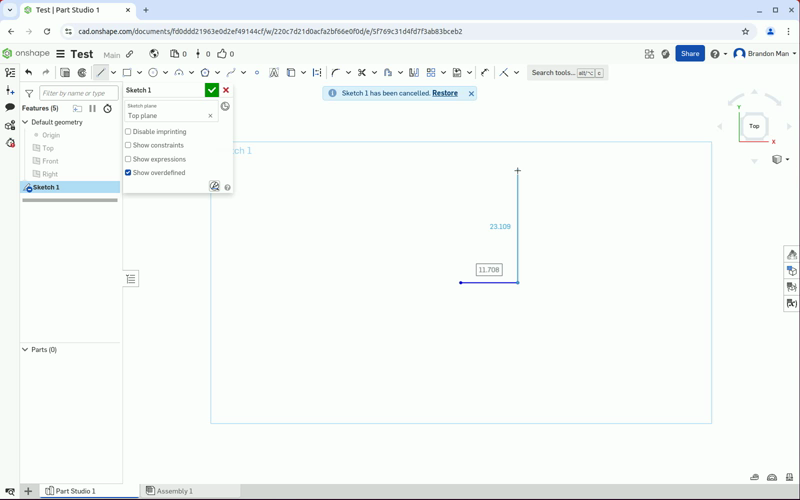
mouse_move(547, 170)
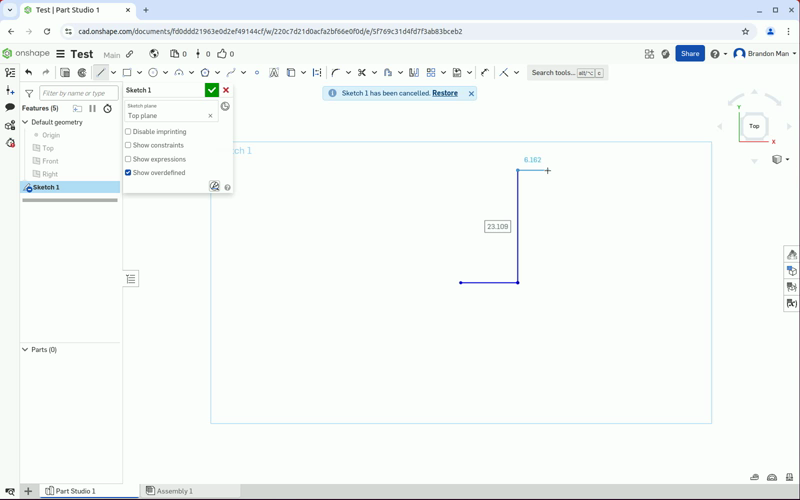
mouse_move(502, 170)
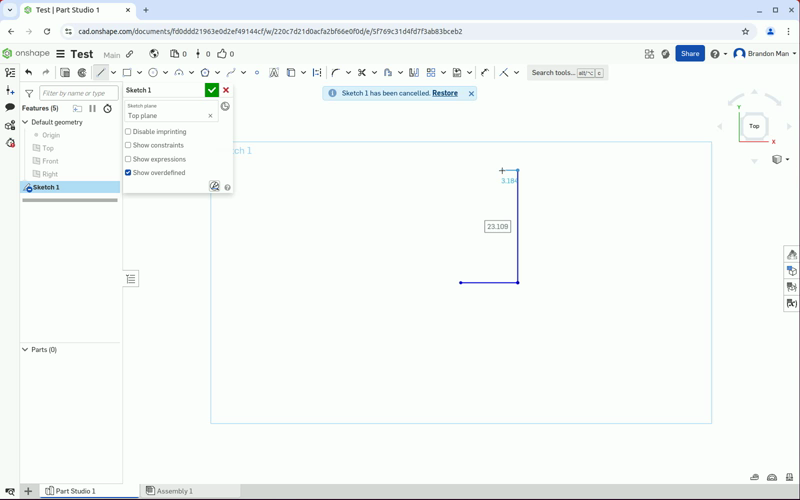
click(502, 170)
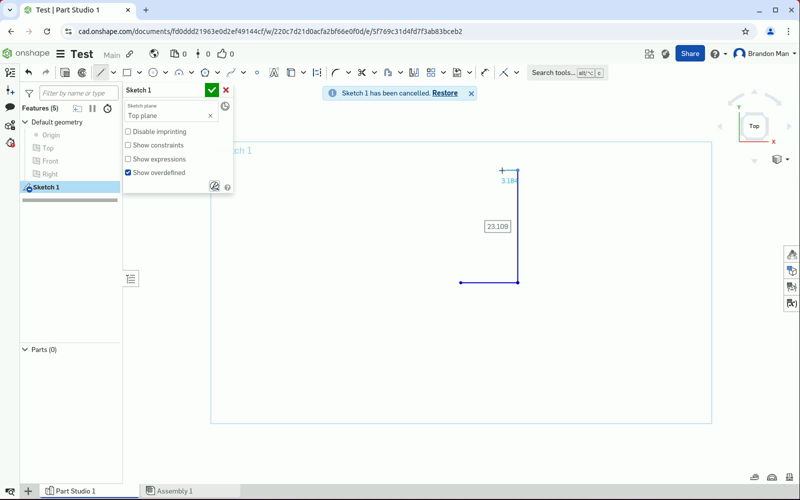
key_up(shift)
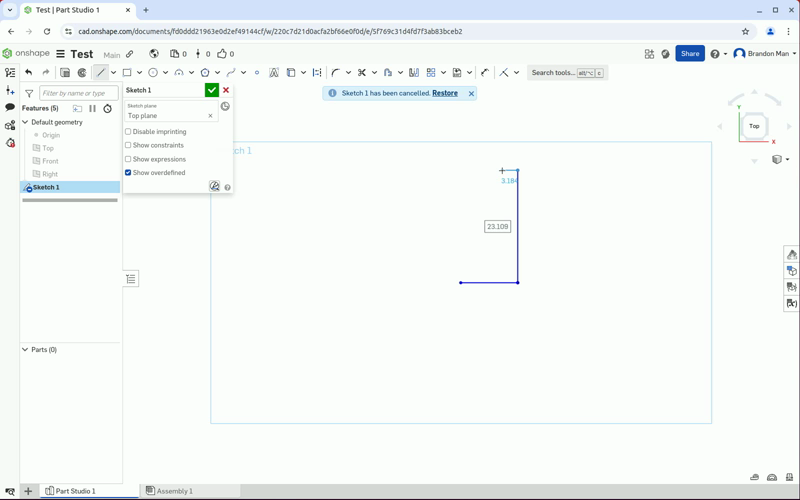
key_down(shift)
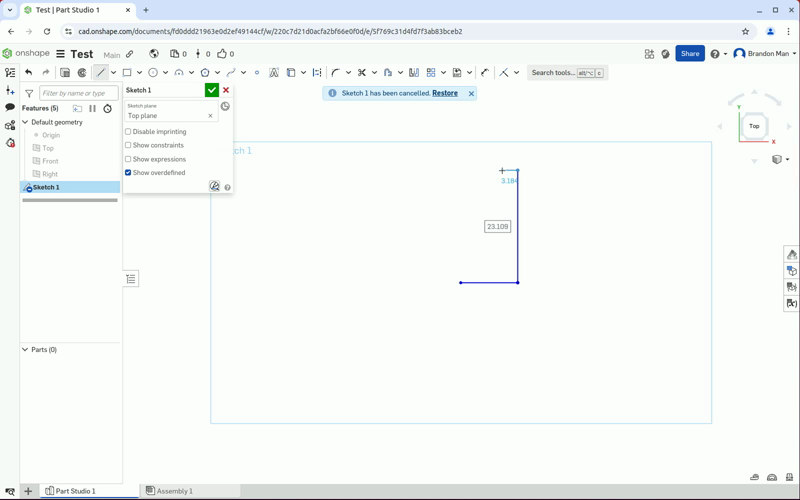
mouse_move(532, 170)
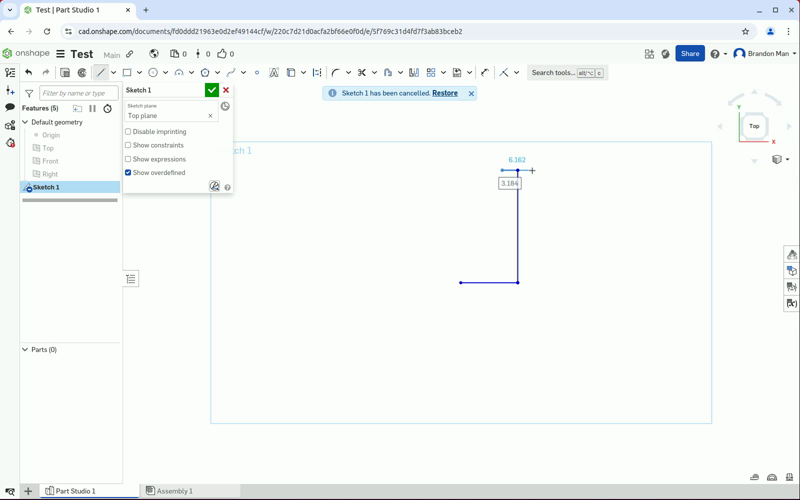
mouse_move(460, 211)
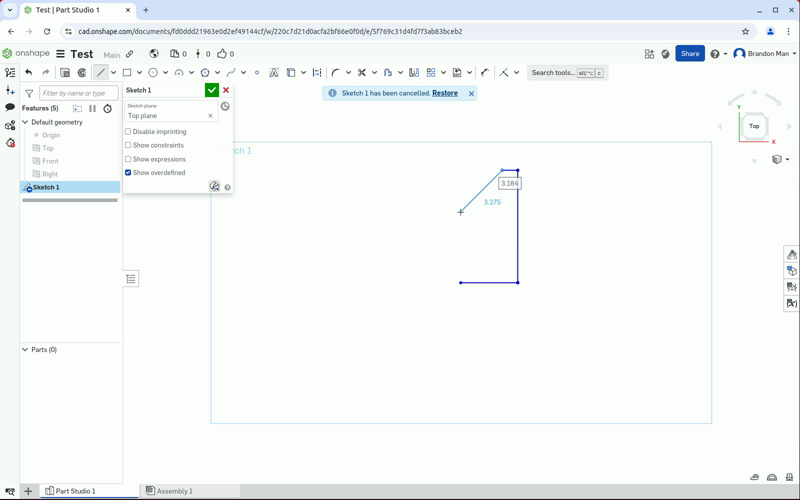
click(460, 211)
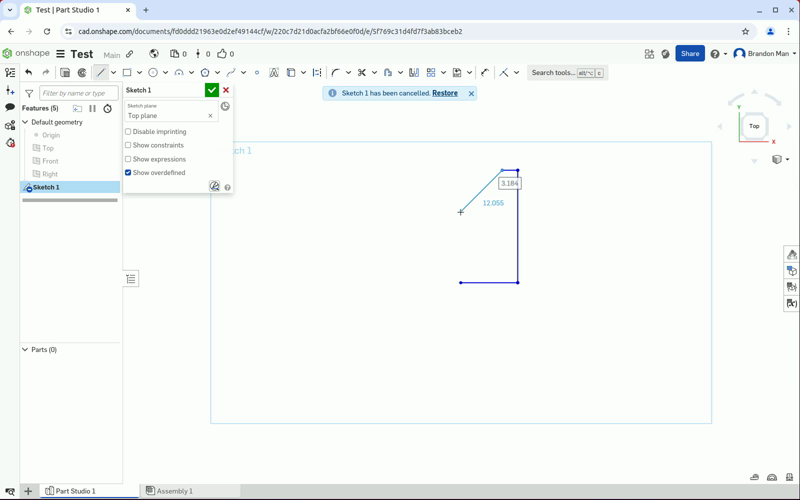
key_up(shift)
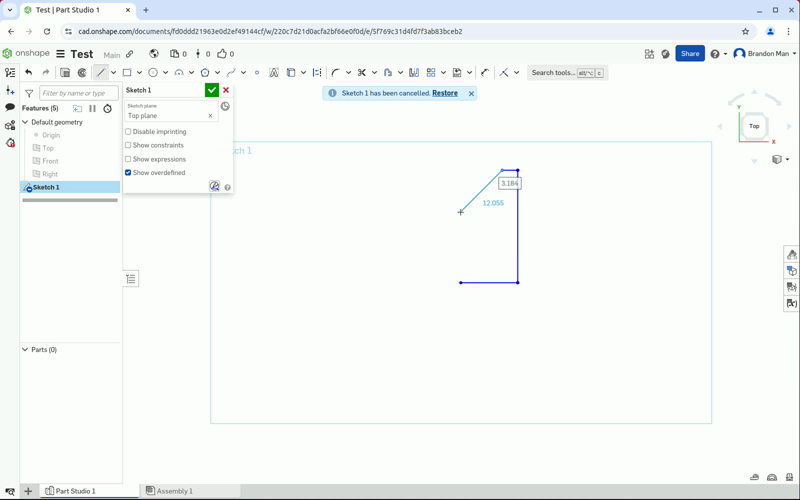
key_down(shift)
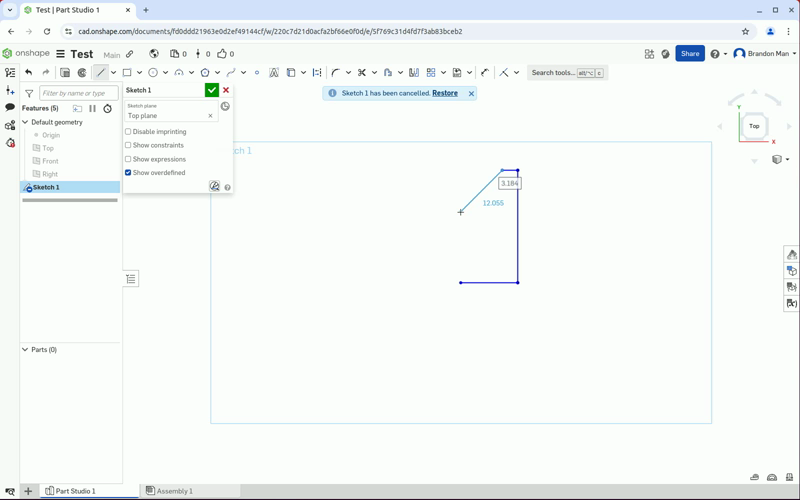
mouse_move(460, 282)
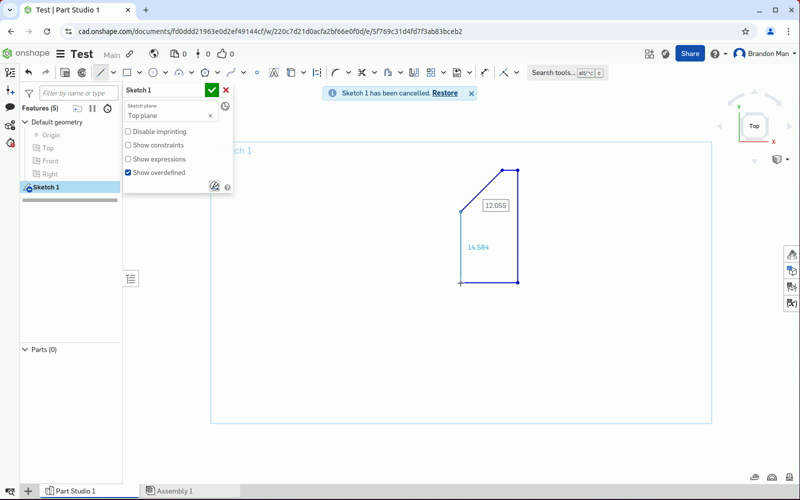
key_up(shift)
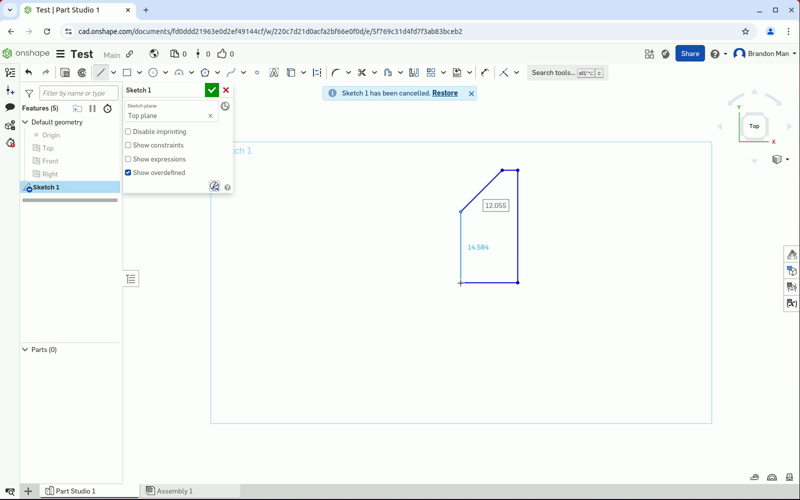
click(460, 282)
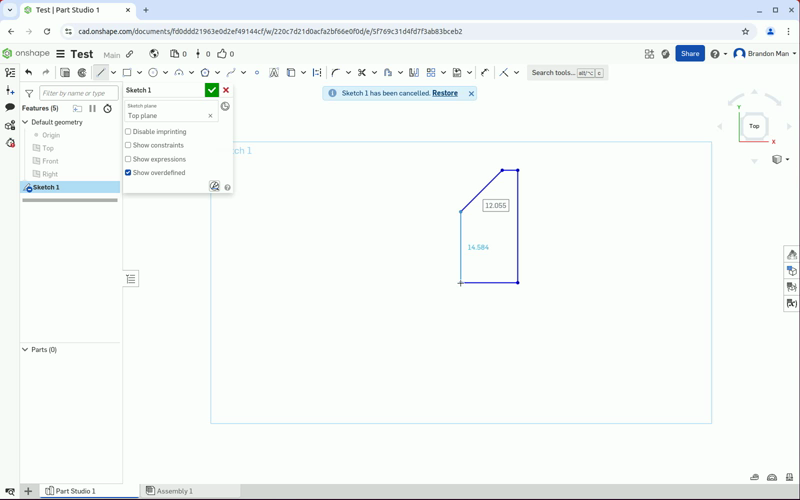
key(esc)
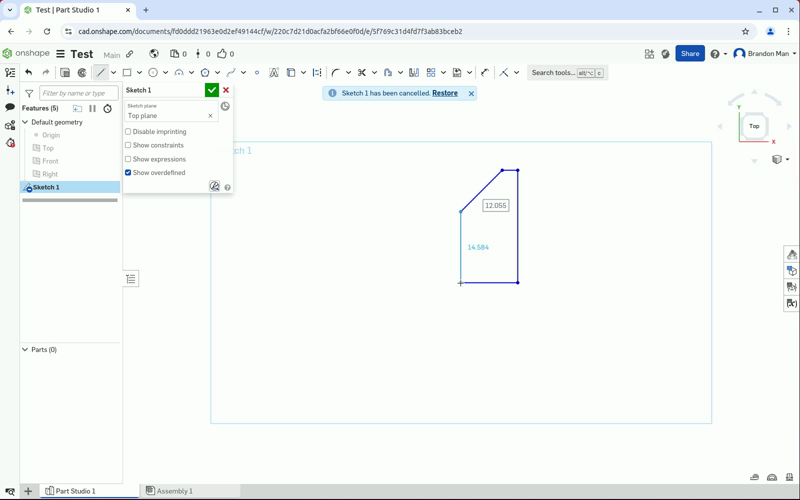
mouse_move(509, 225)
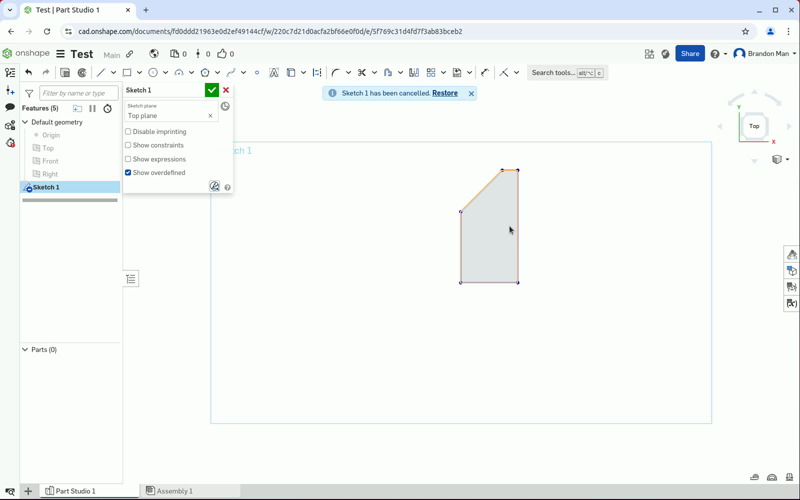
click(509, 225)
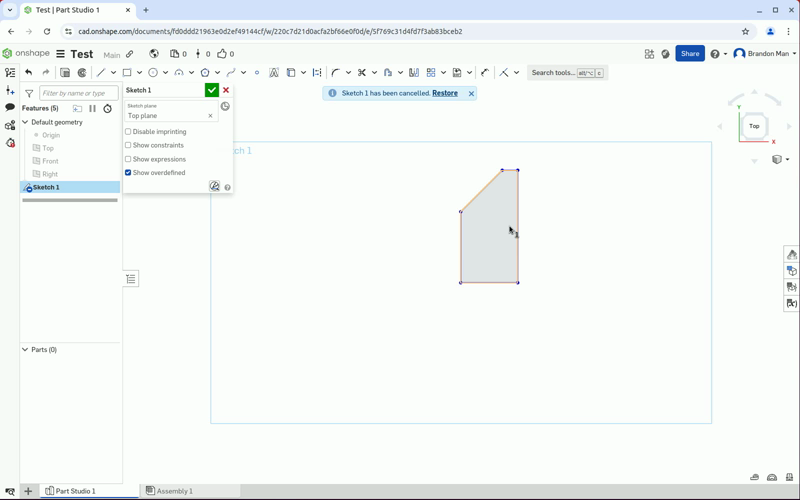
mouse_move(73, 352)
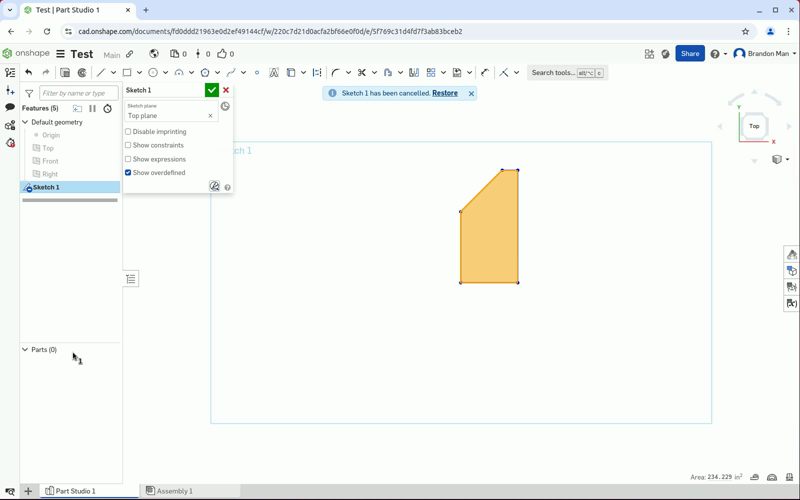
key(shift+y)
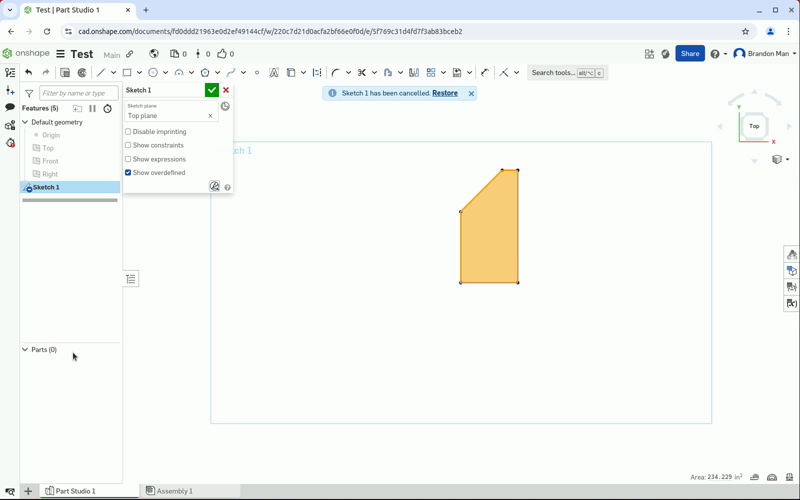
key(shift+e)
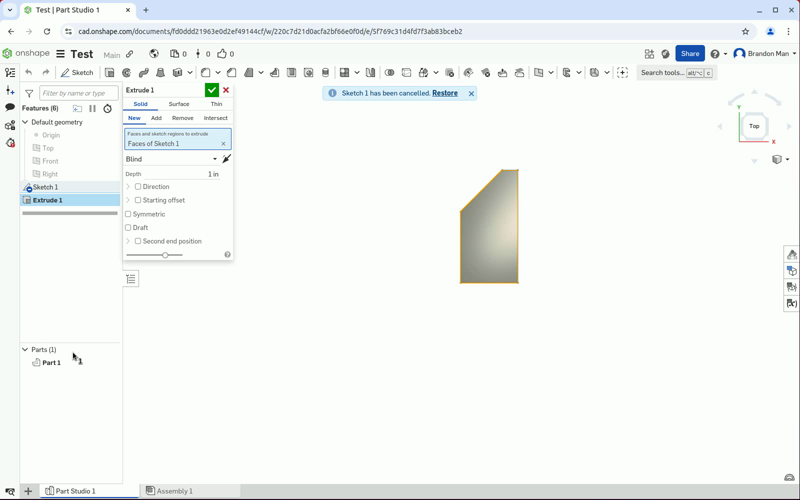
mouse_move(143, 106)
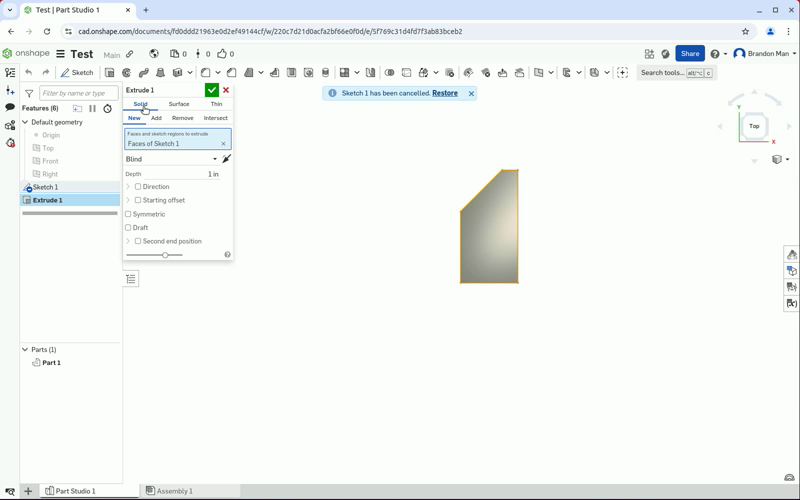
click(143, 106)
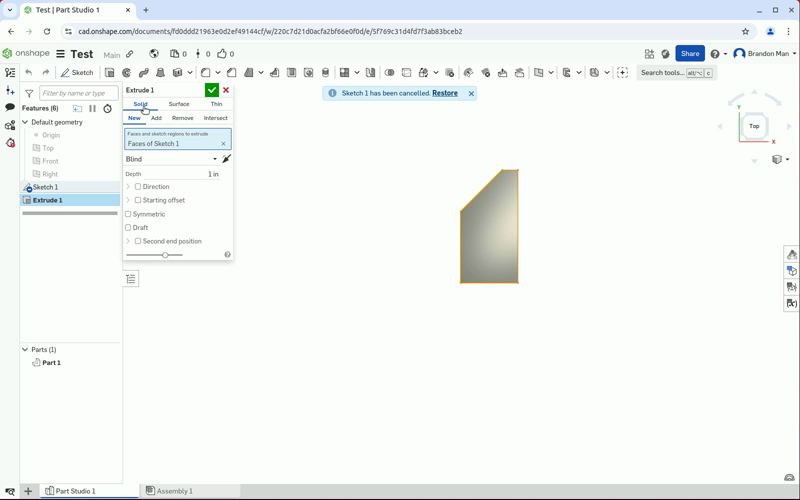
mouse_move(137, 120)
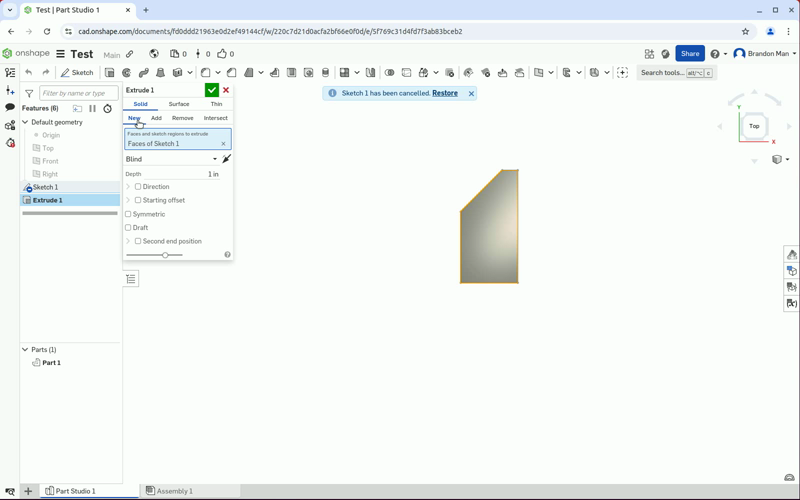
click(137, 120)
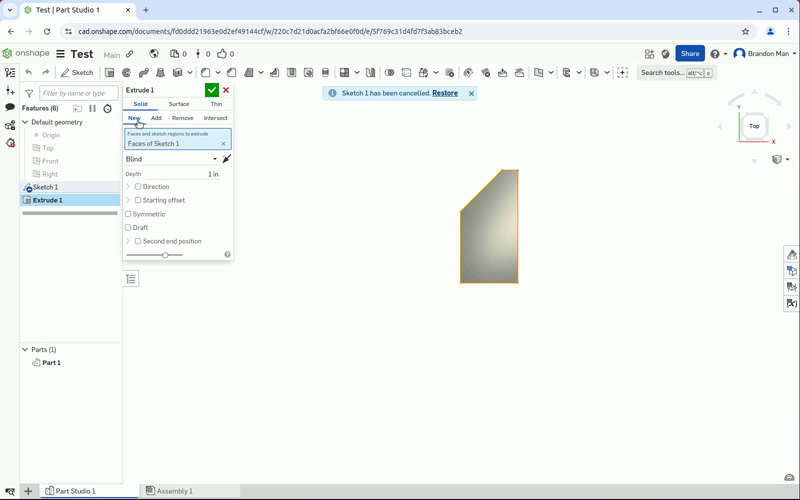
key(tab, 4)
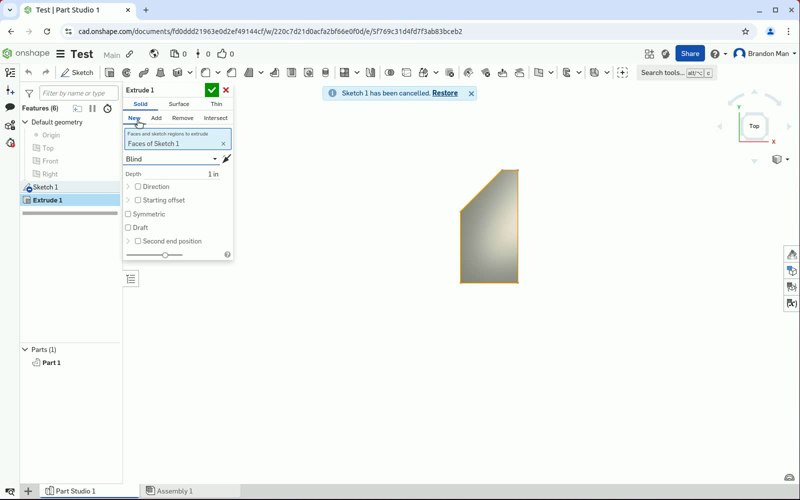
text(5.296)
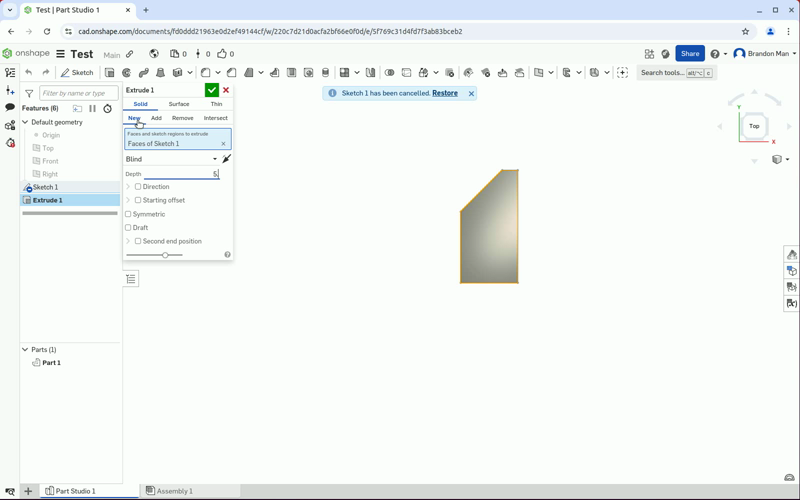
key(enter)
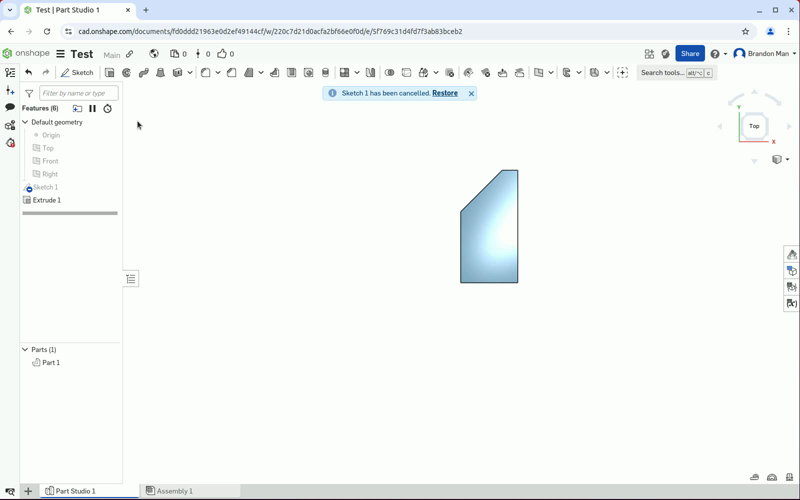
key(shift+h)
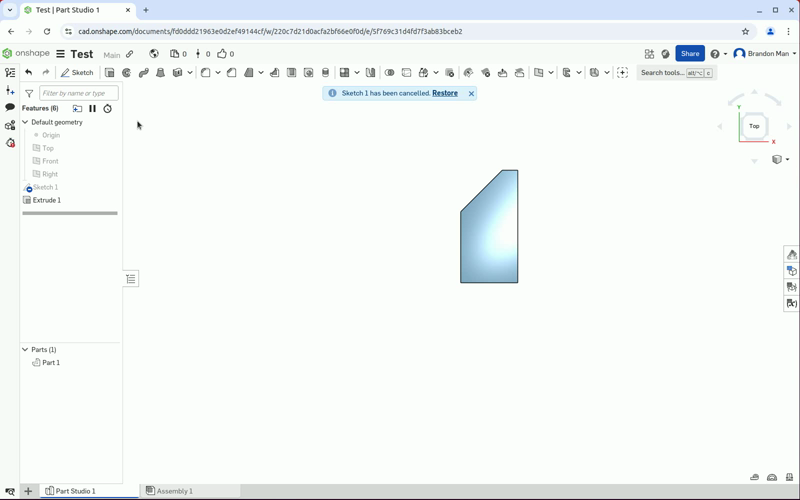
key(shift+h)
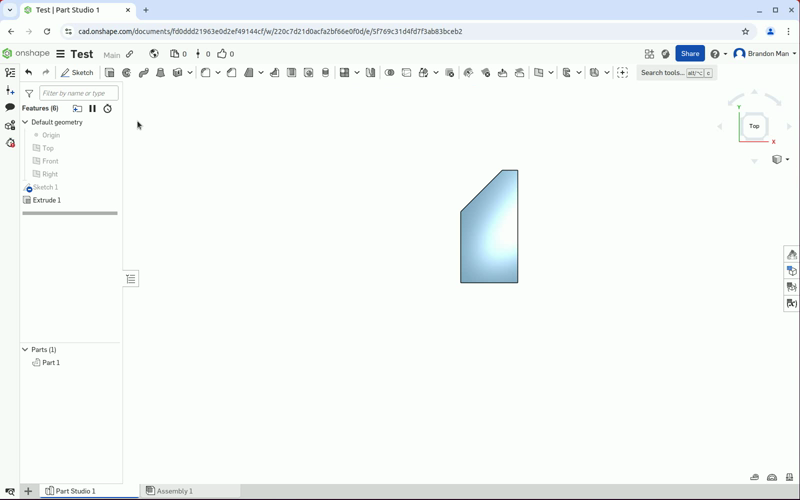
mouse_move(73, 189)
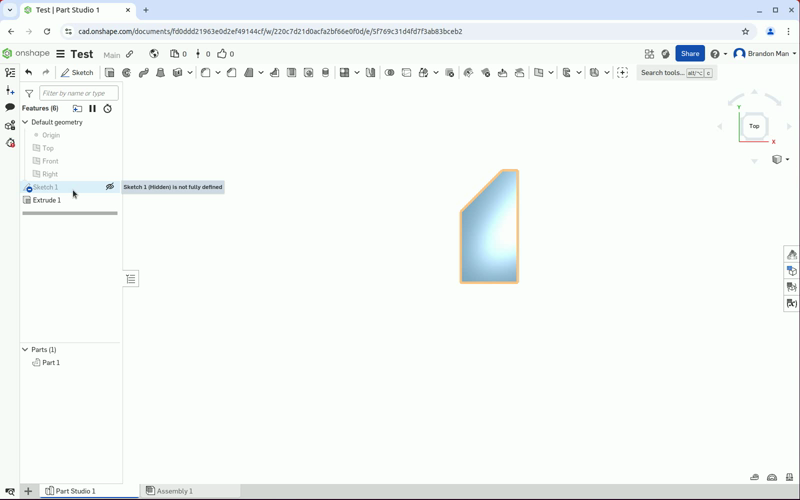
click(73, 189)
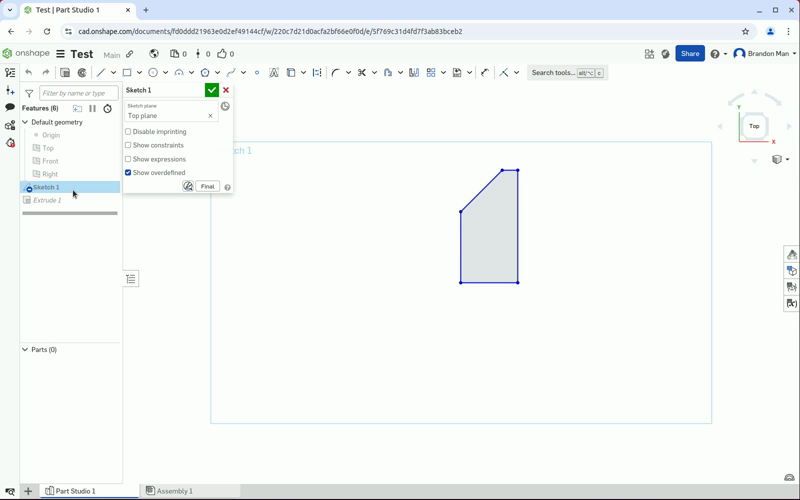
mouse_move(229, 92)
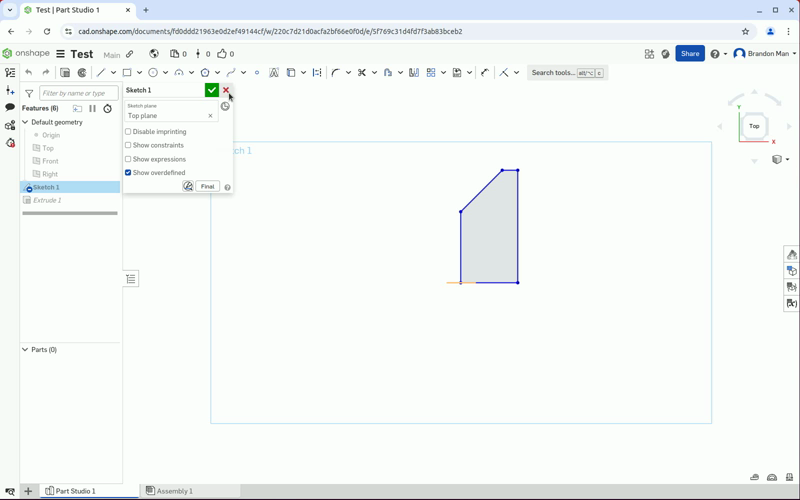
click(229, 92)
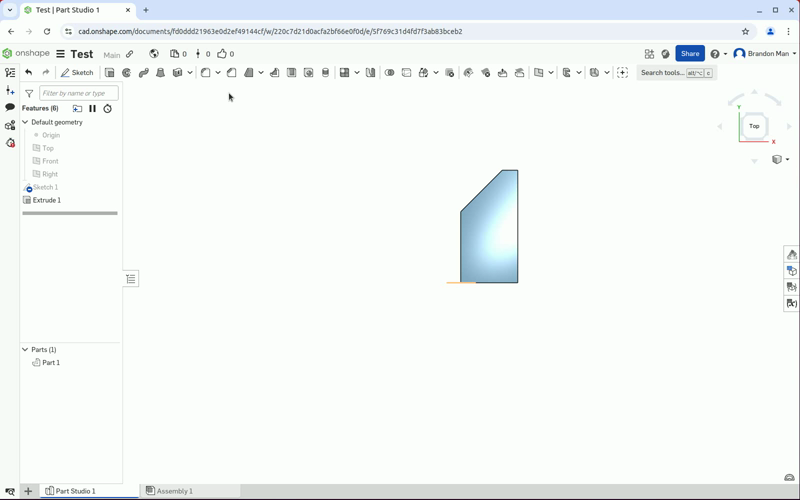
mouse_move(541, 75)
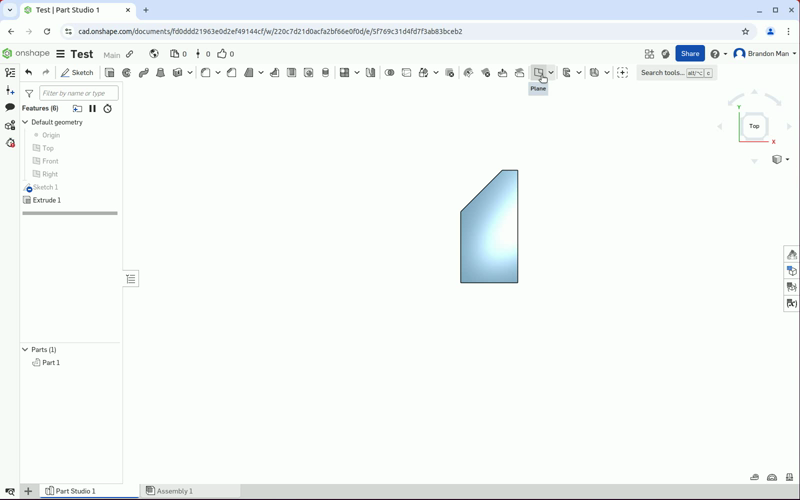
click(541, 75)
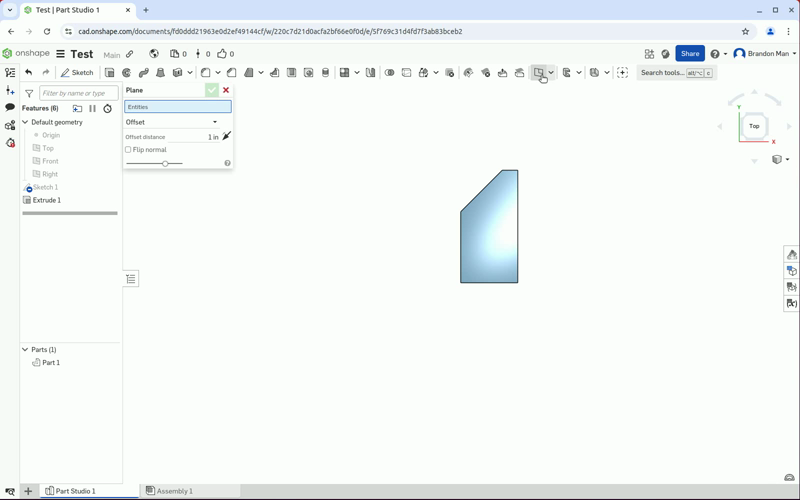
mouse_move(73, 150)
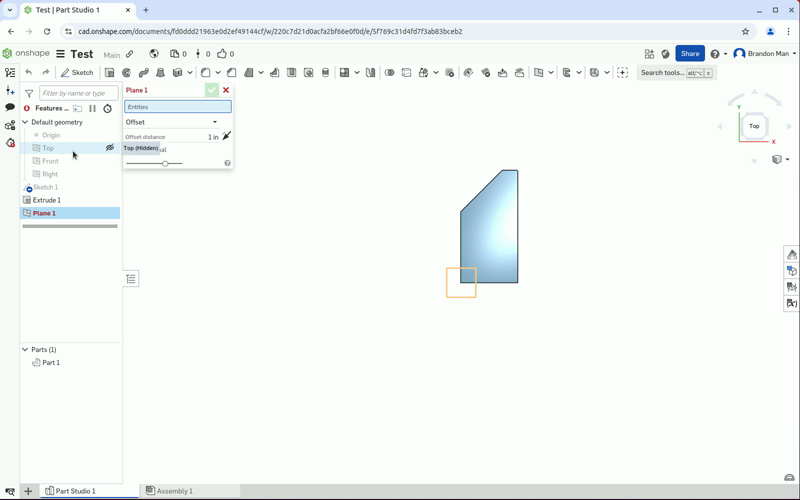
click(73, 150)
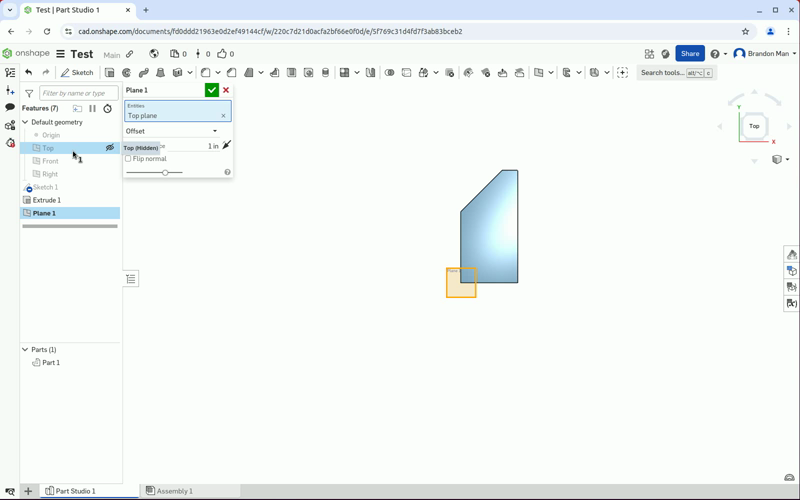
key(tab, 2)
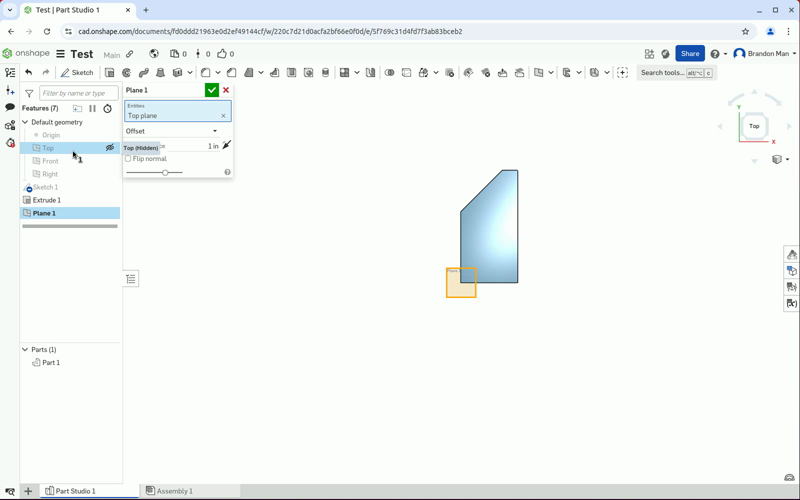
text(5.299)
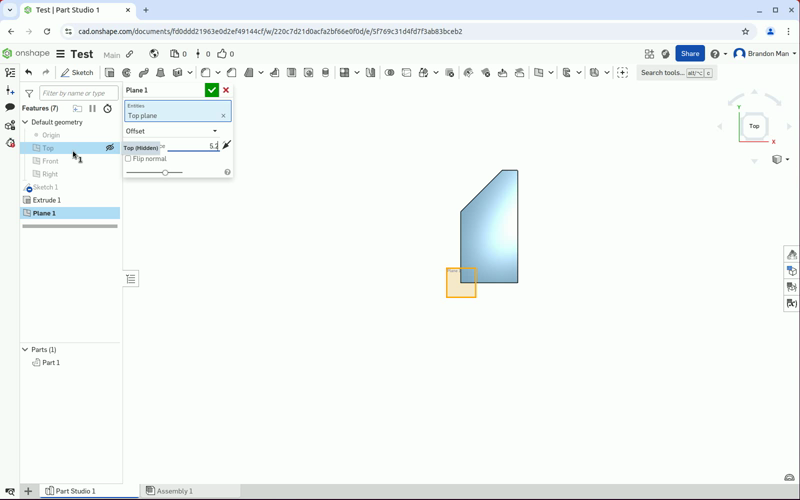
key(enter, 2)
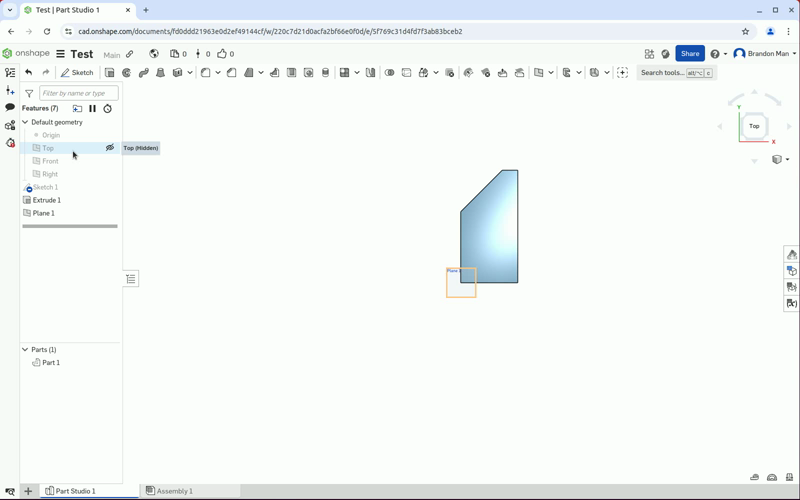
key(shift+s)
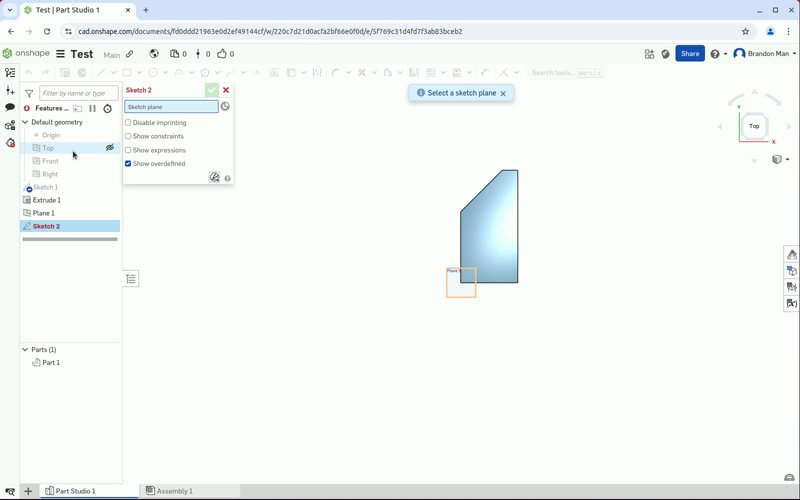
mouse_move(73, 215)
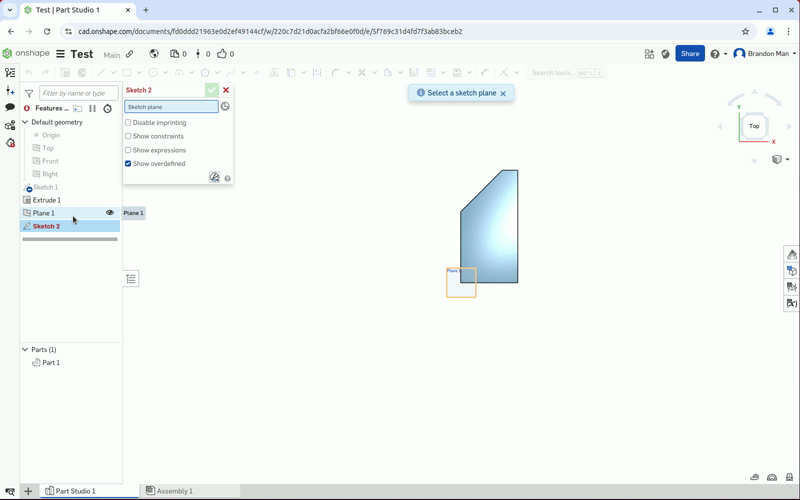
click(73, 215)
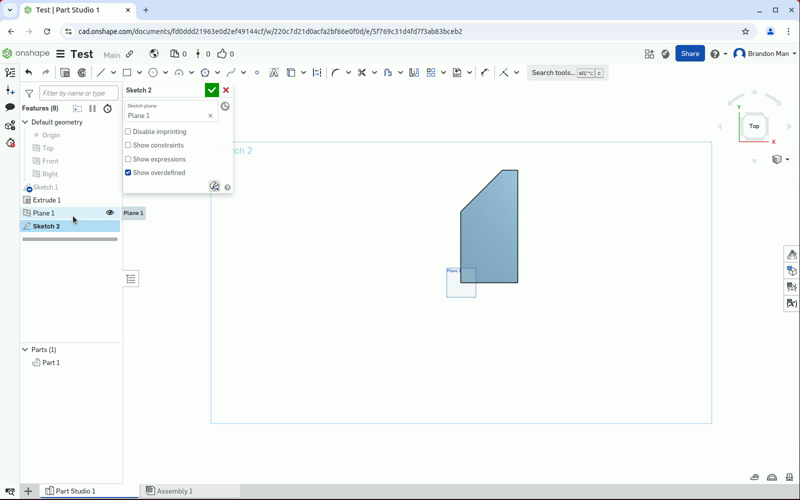
mouse_move(73, 352)
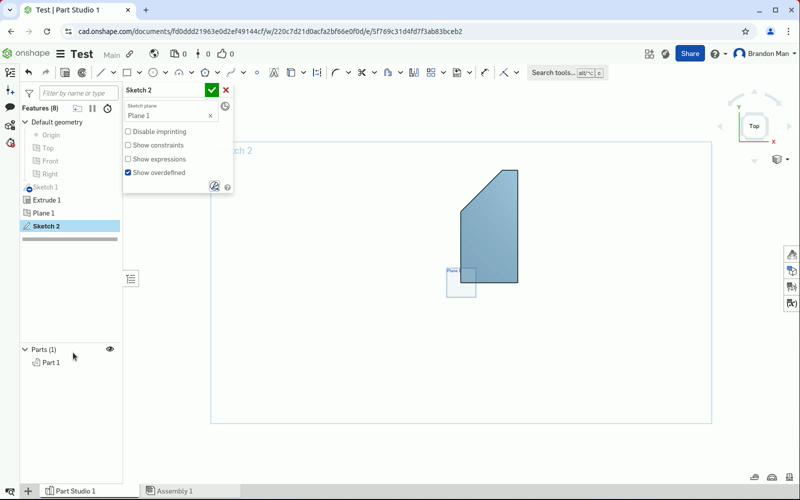
key(y)
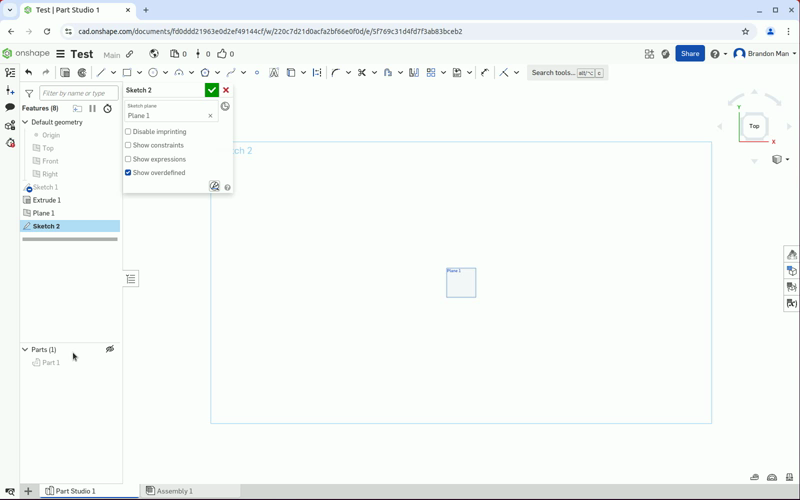
key(l)
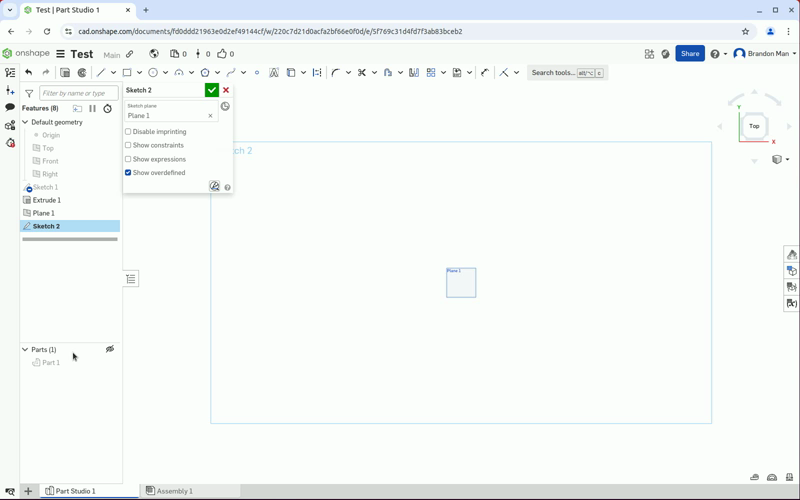
key_down(shift)
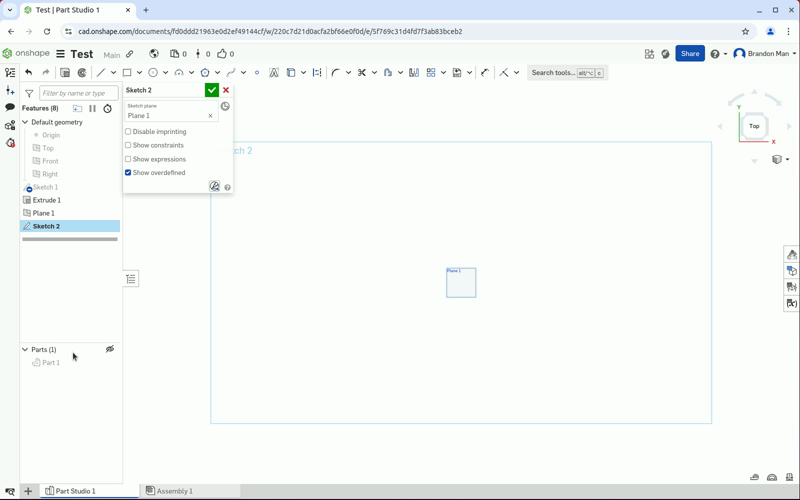
mouse_move(460, 282)
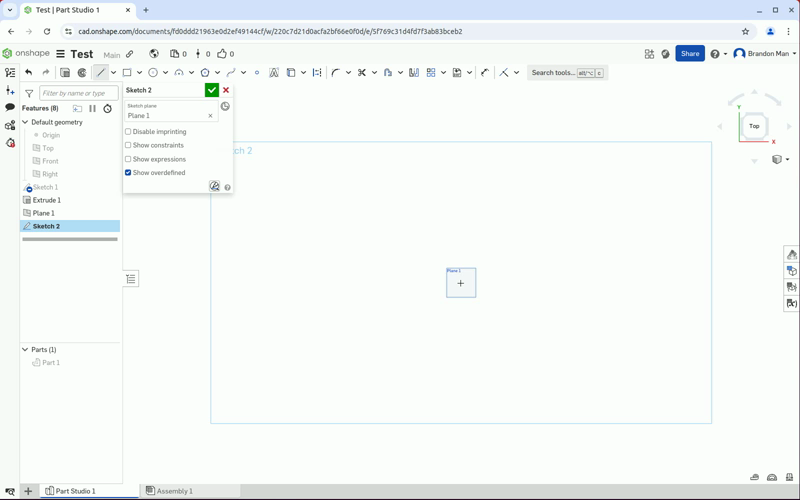
click(460, 282)
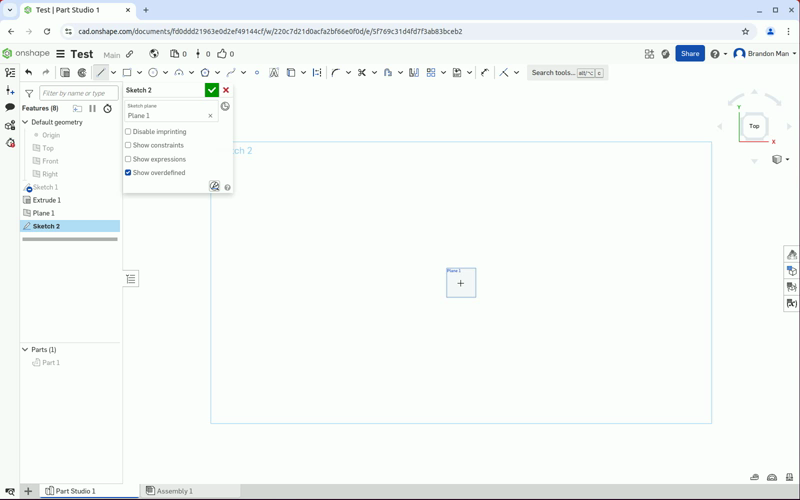
key_up(shift)
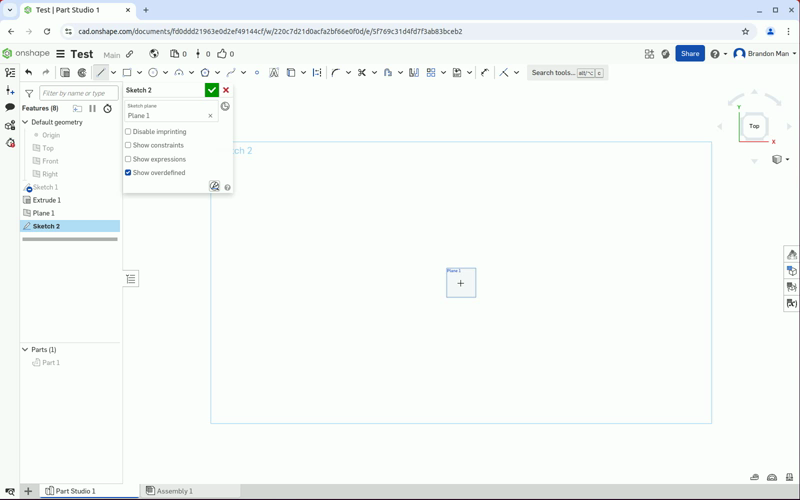
key_down(shift)
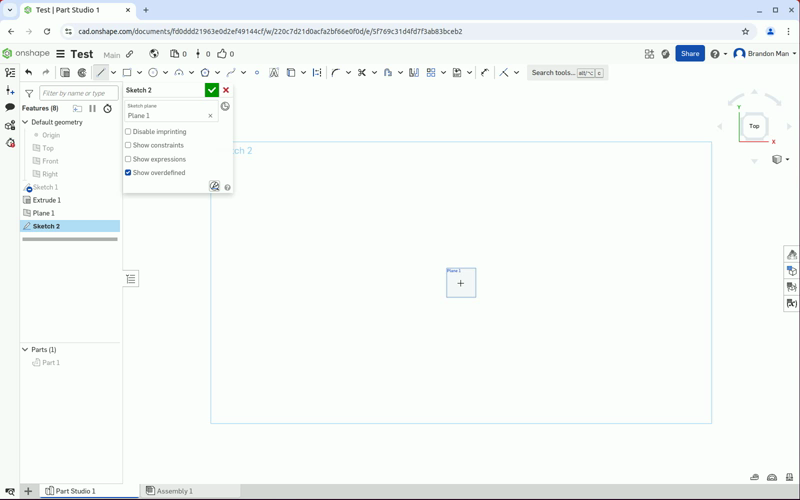
mouse_move(490, 282)
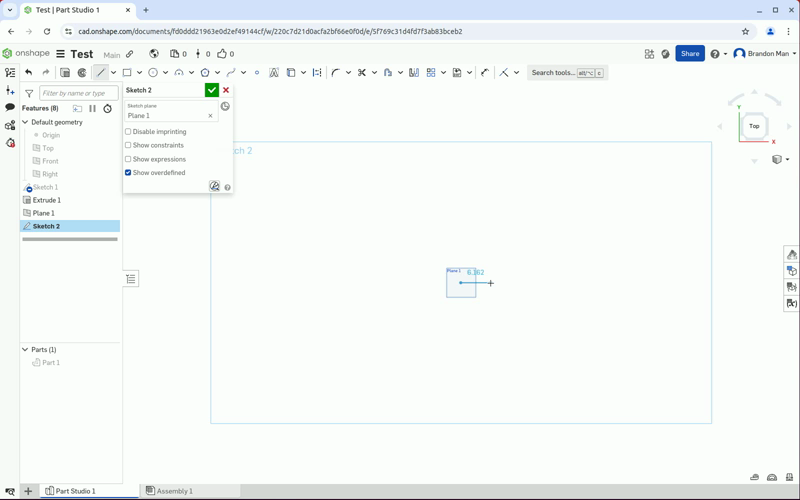
mouse_move(502, 282)
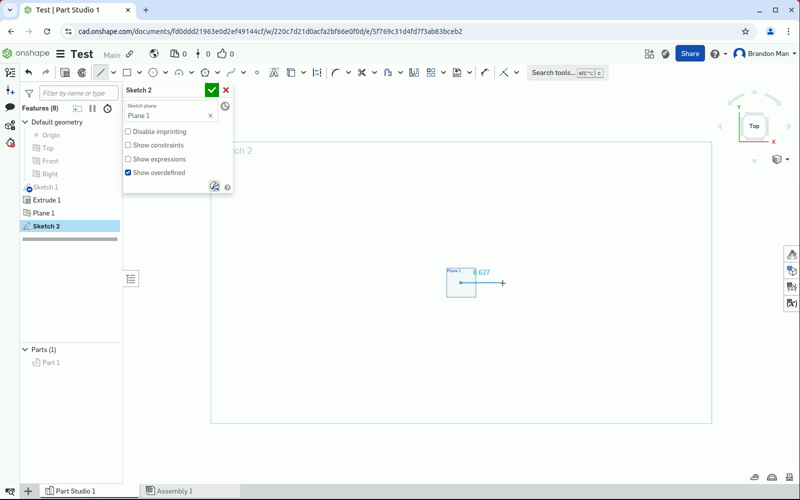
click(502, 282)
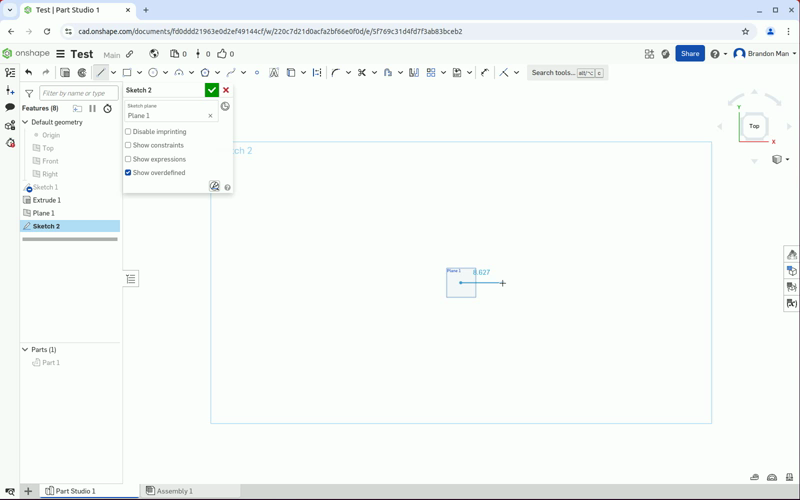
key_up(shift)
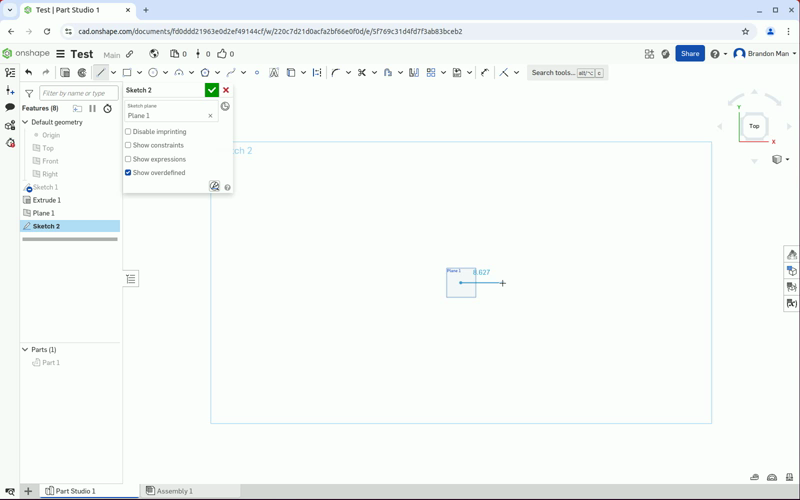
key_down(shift)
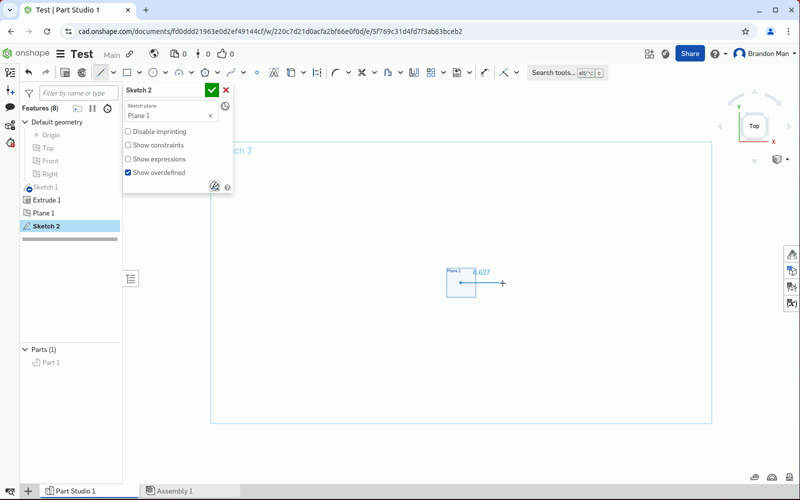
mouse_move(532, 282)
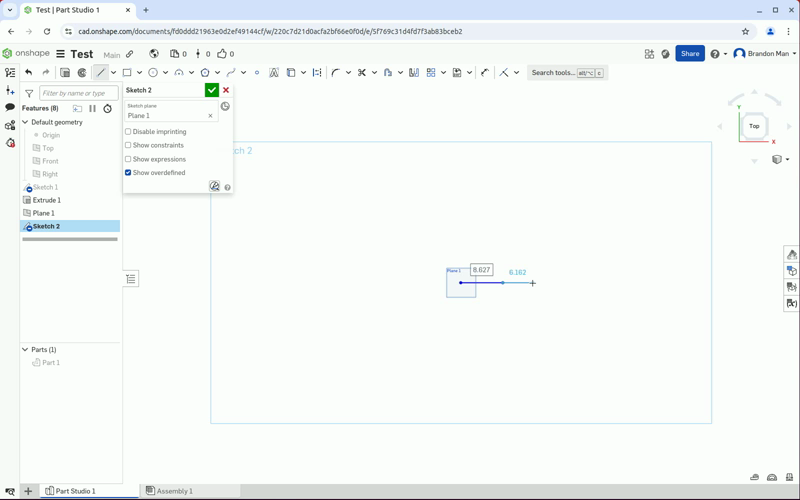
mouse_move(502, 251)
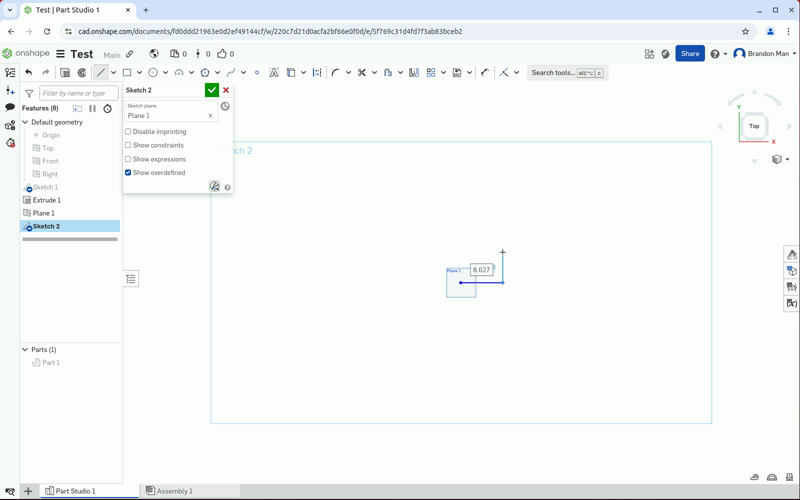
click(502, 251)
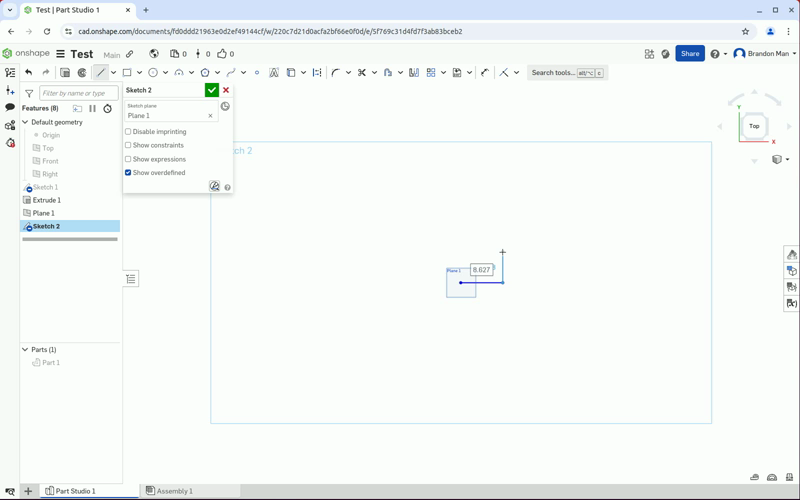
key_up(shift)
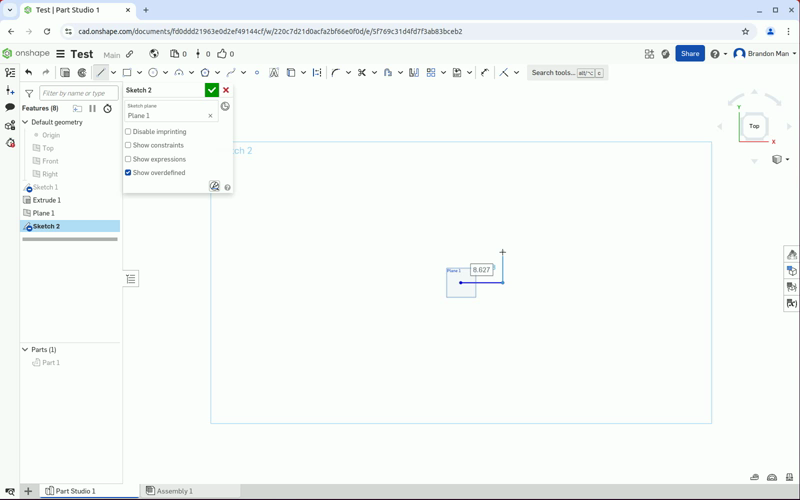
key_down(shift)
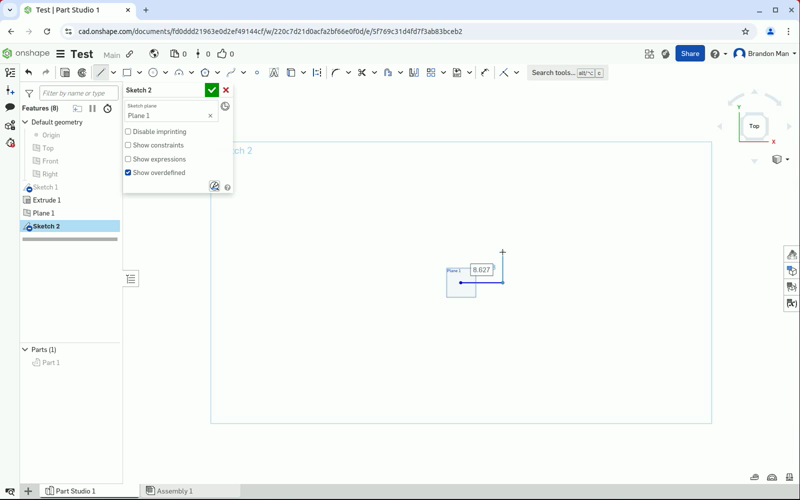
mouse_move(532, 251)
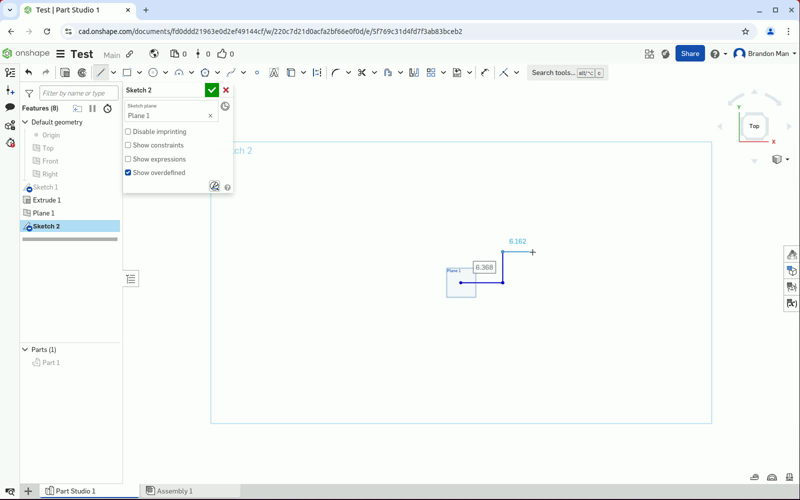
mouse_move(460, 251)
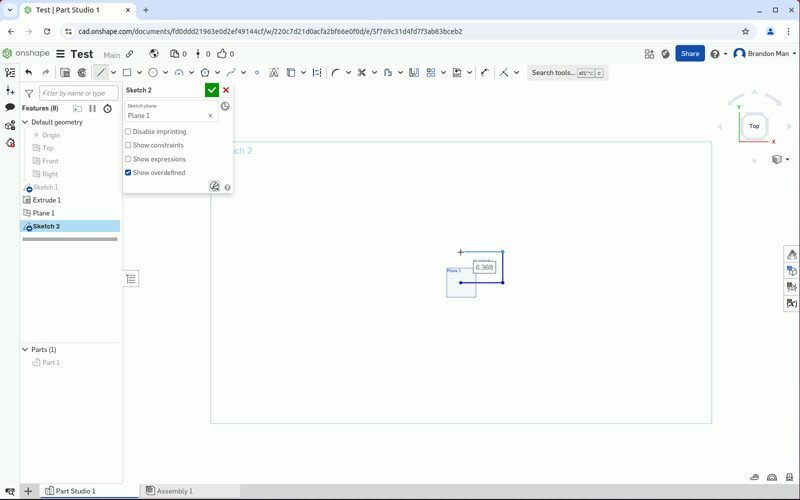
click(460, 251)
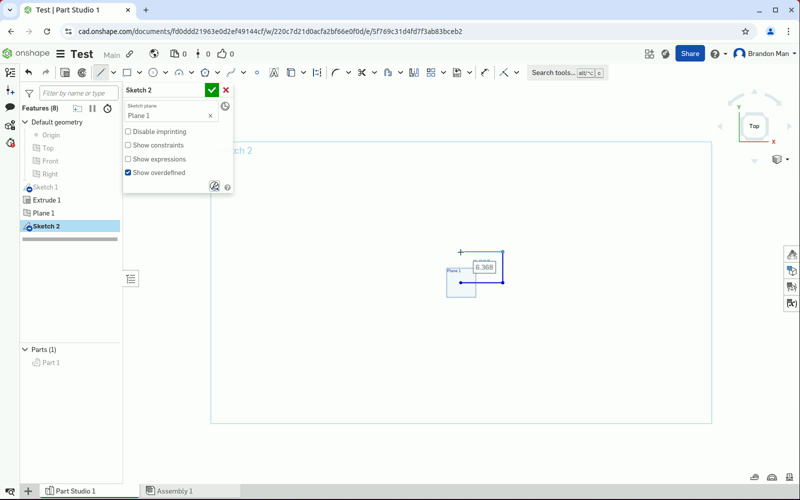
key_up(shift)
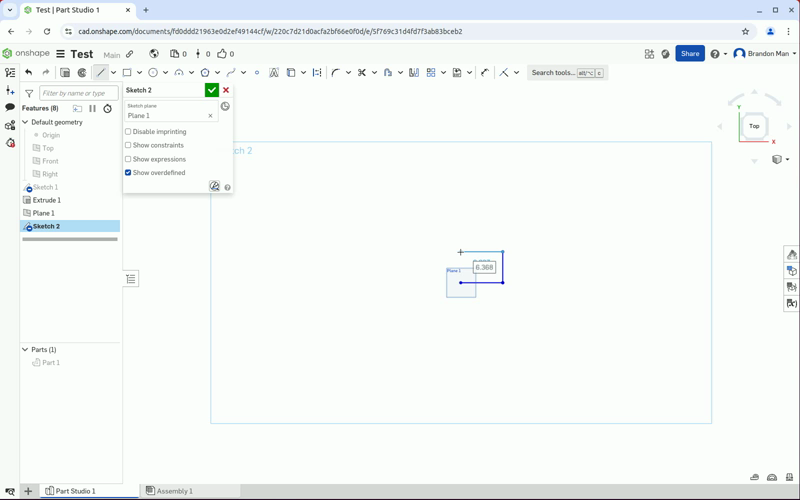
mouse_move(490, 251)
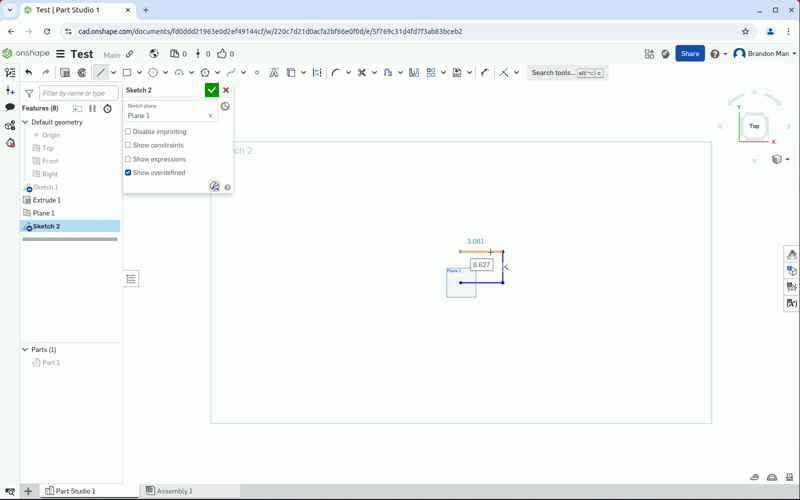
key_down(shift)
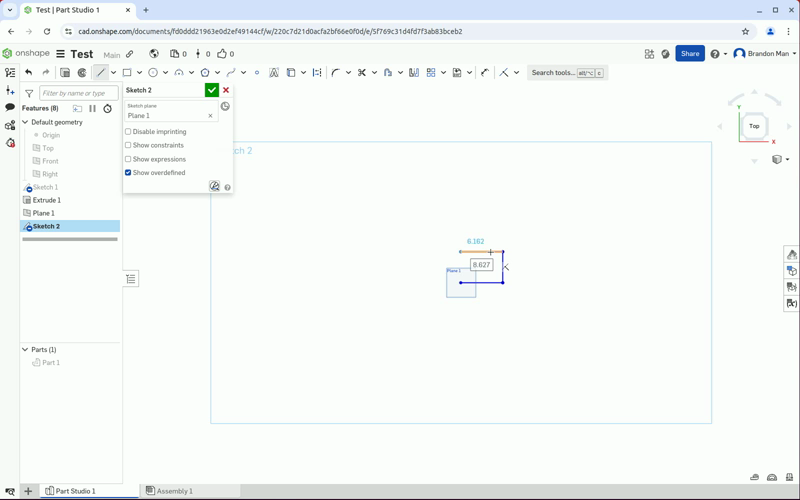
mouse_move(460, 282)
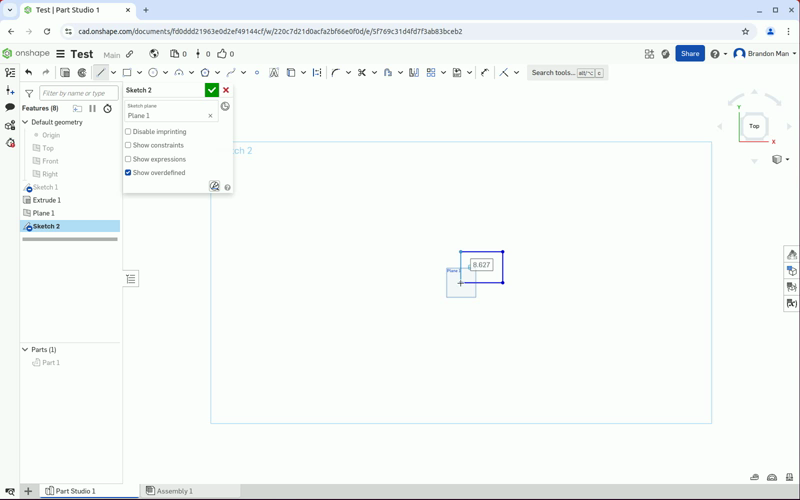
key_up(shift)
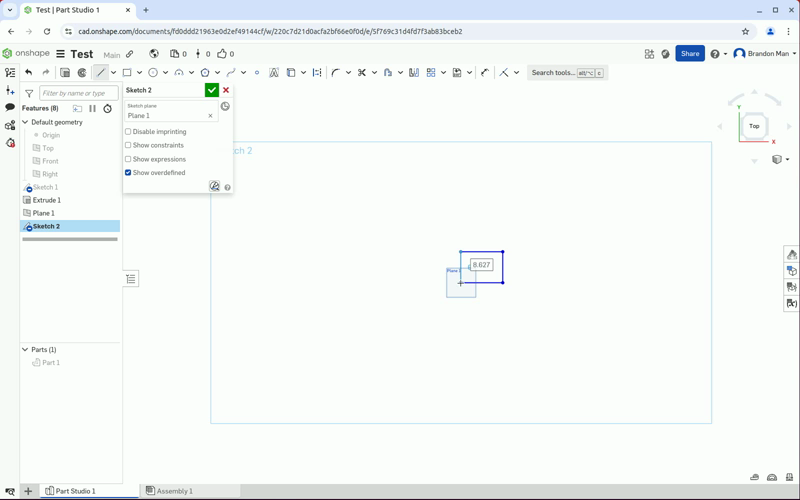
click(460, 282)
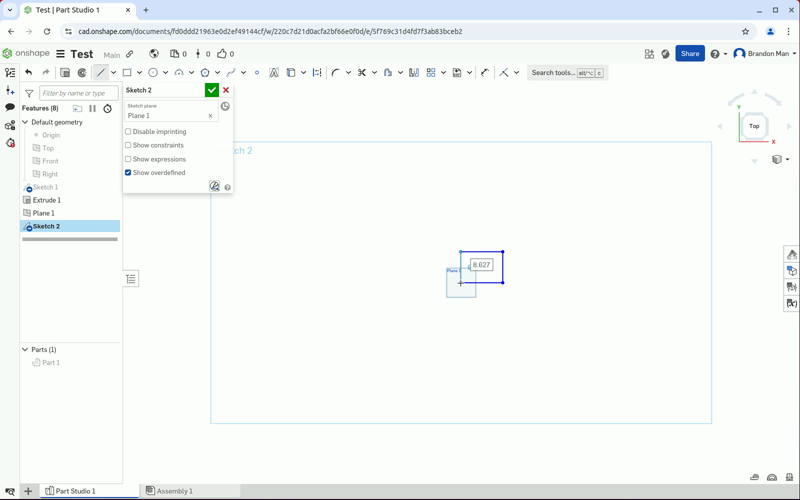
key(esc)
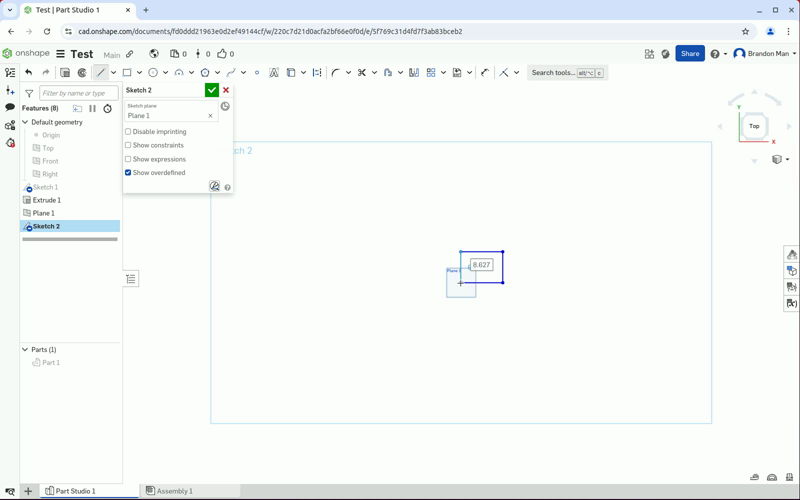
mouse_move(469, 278)
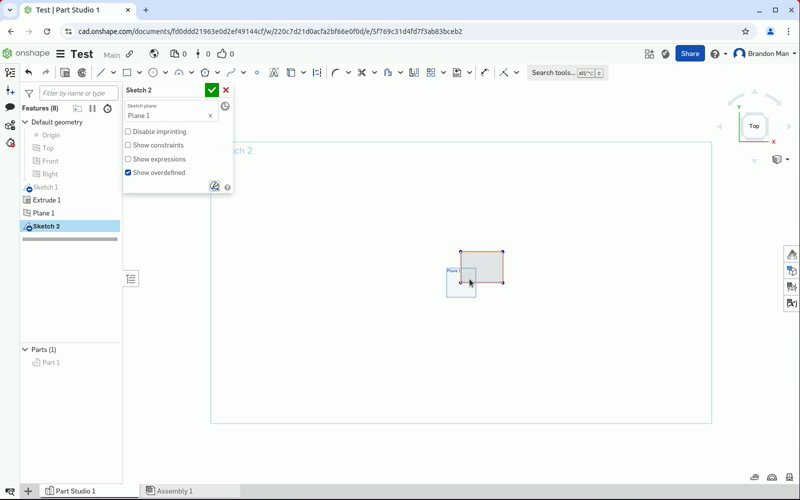
scroll(6)
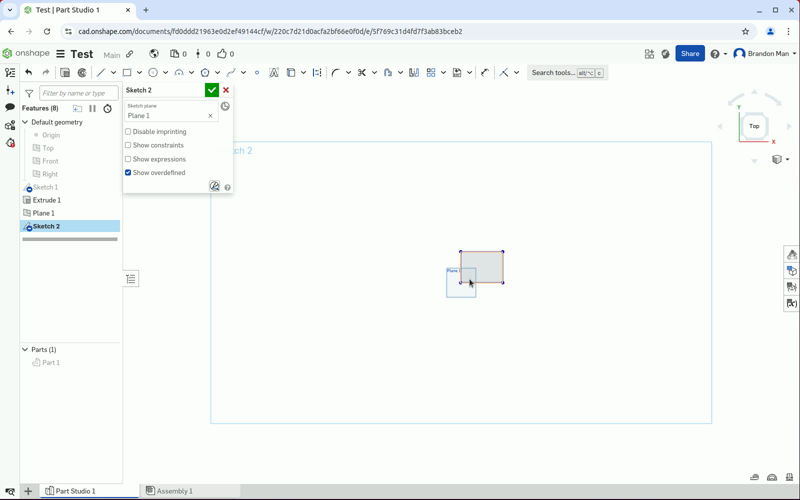
scroll(6)
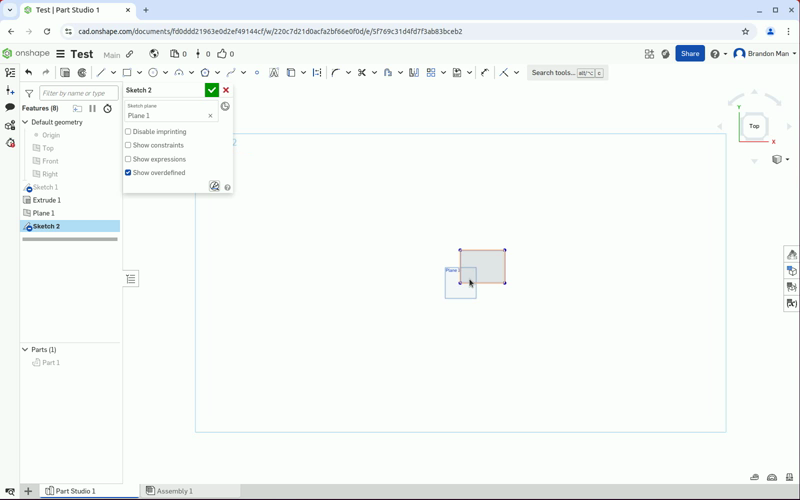
scroll(6)
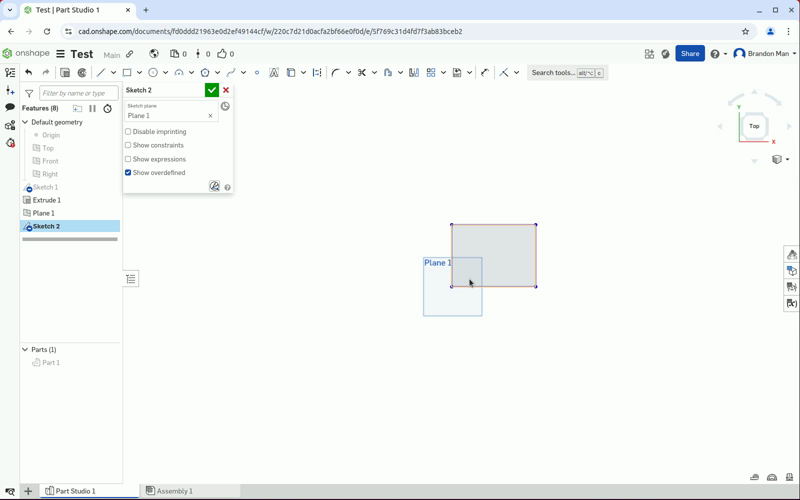
scroll(6)
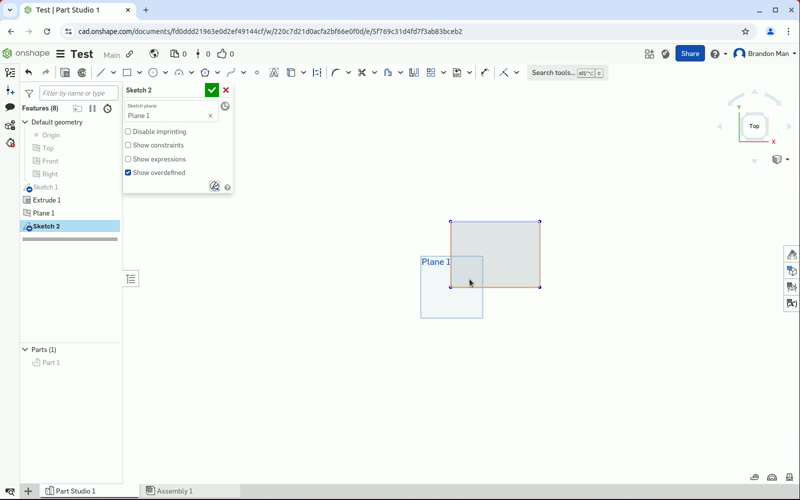
scroll(6)
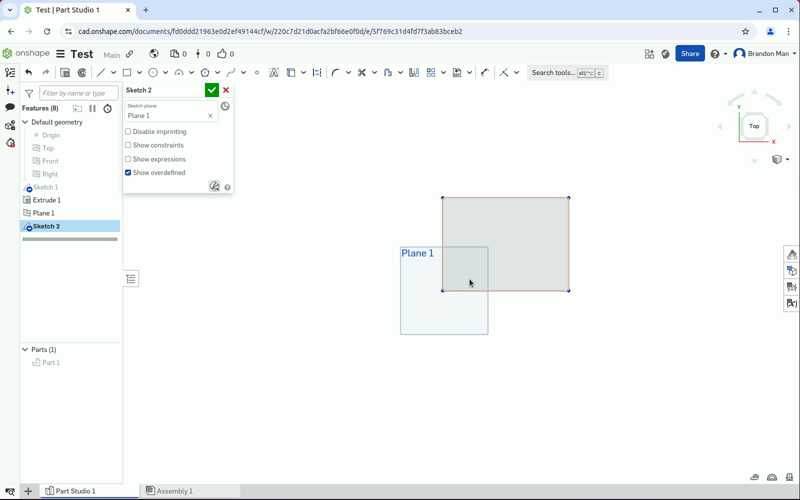
scroll(6)
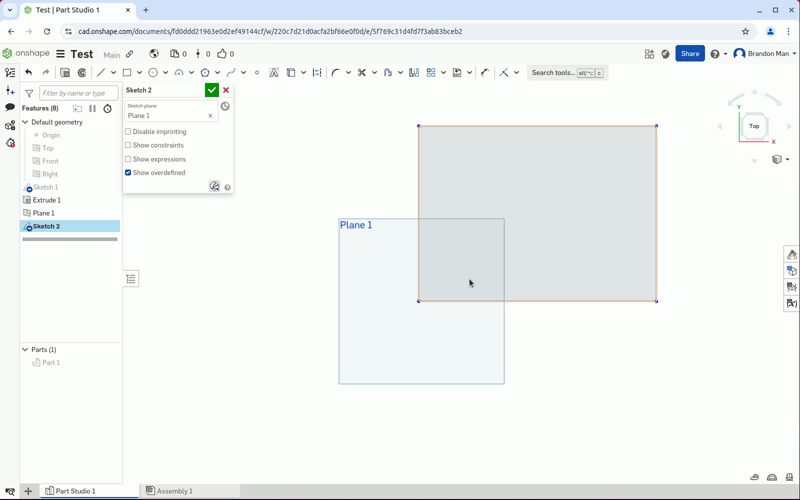
scroll(6)
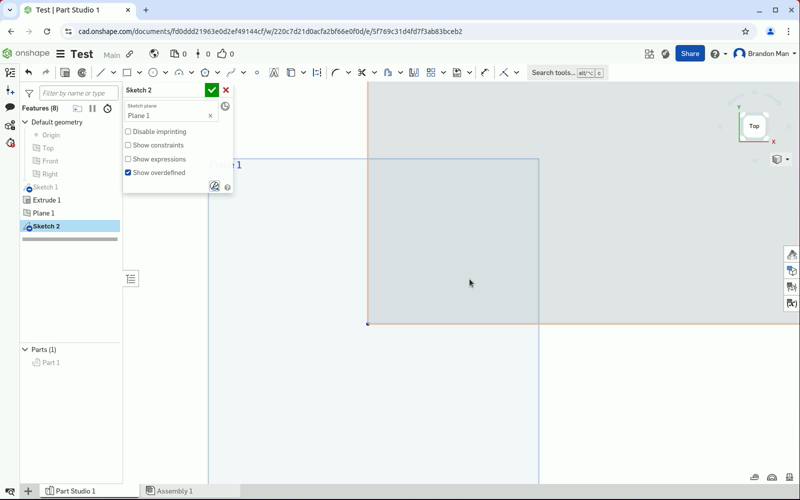
click(469, 278)
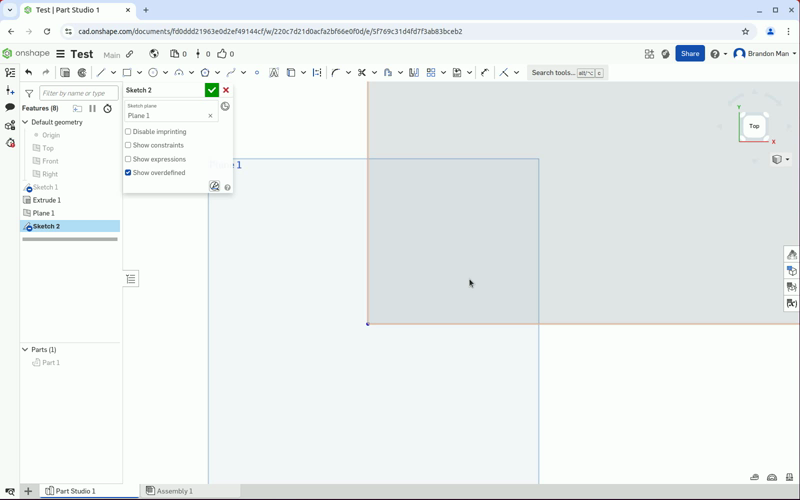
scroll(-6)
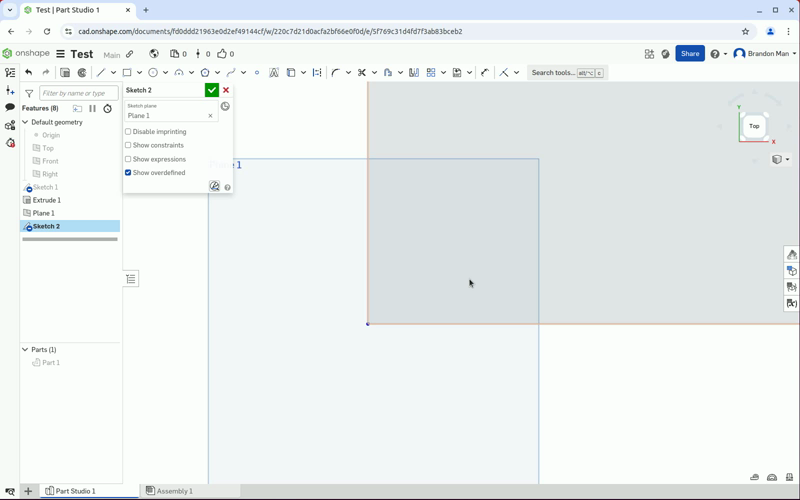
scroll(-6)
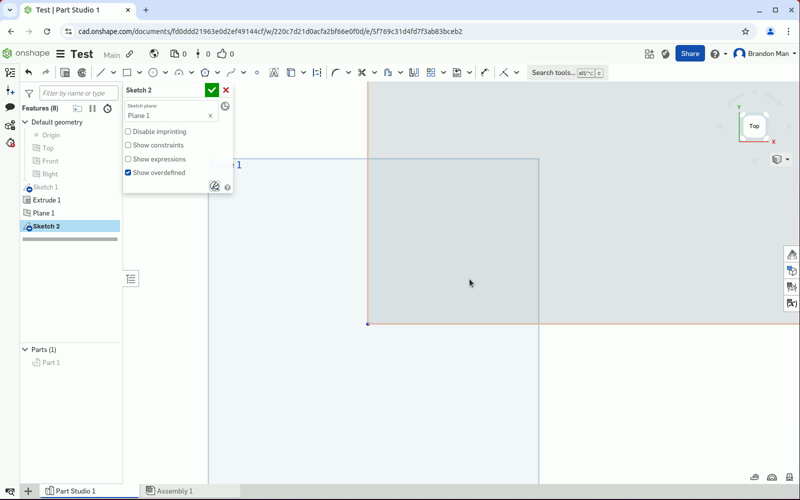
scroll(-6)
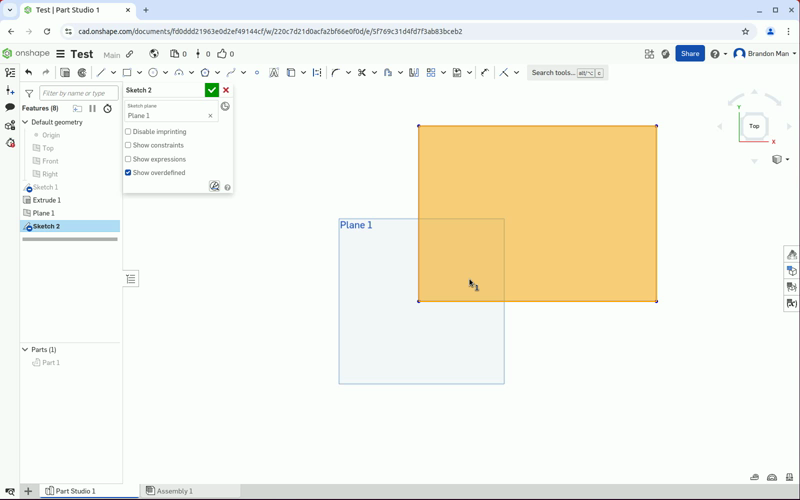
scroll(-6)
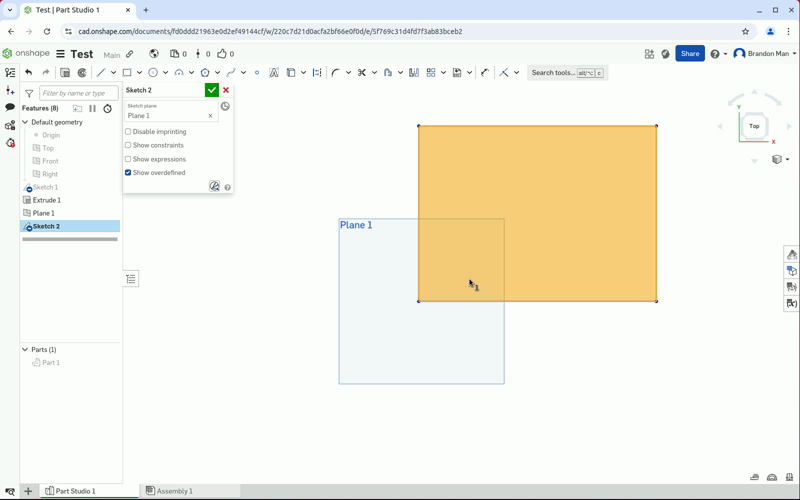
scroll(-6)
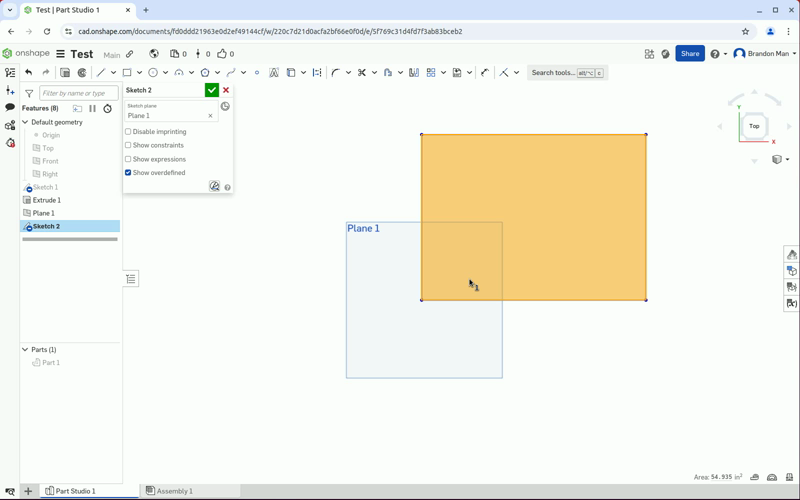
scroll(-6)
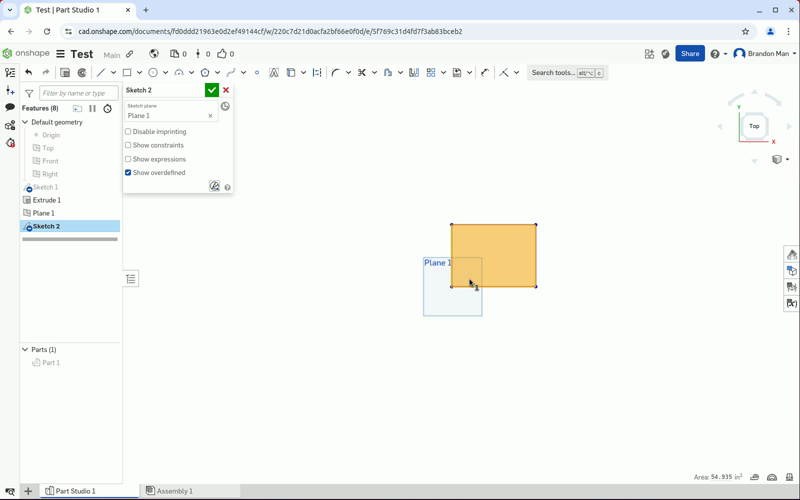
scroll(-6)
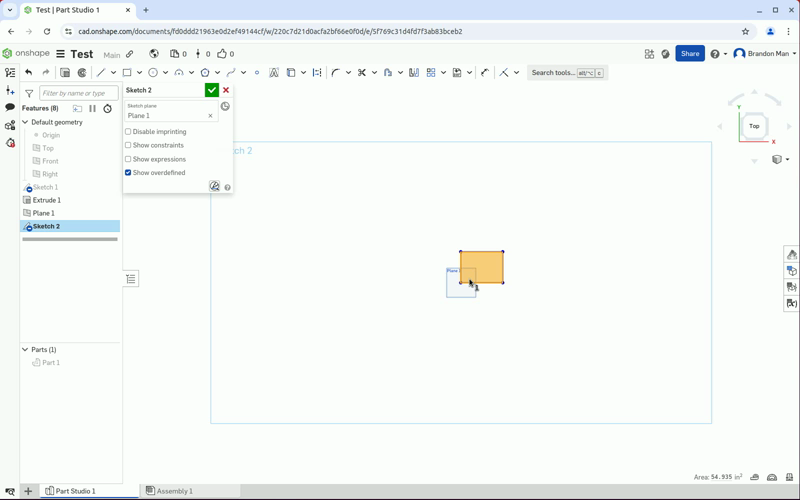
mouse_move(73, 352)
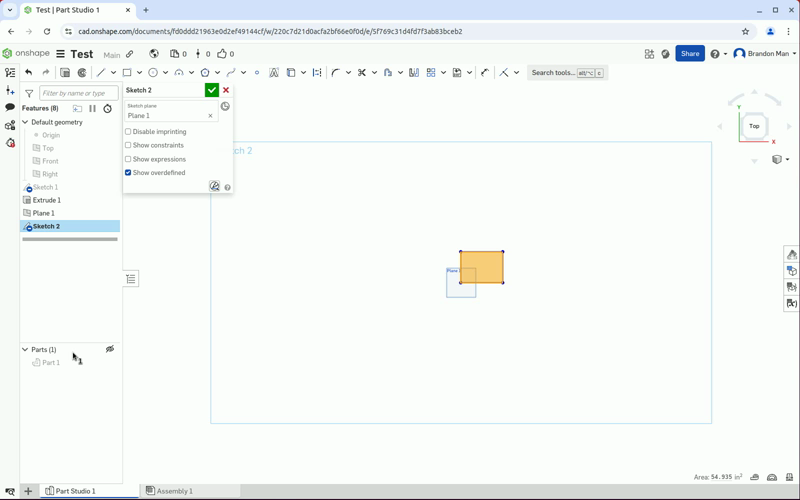
key(shift+y)
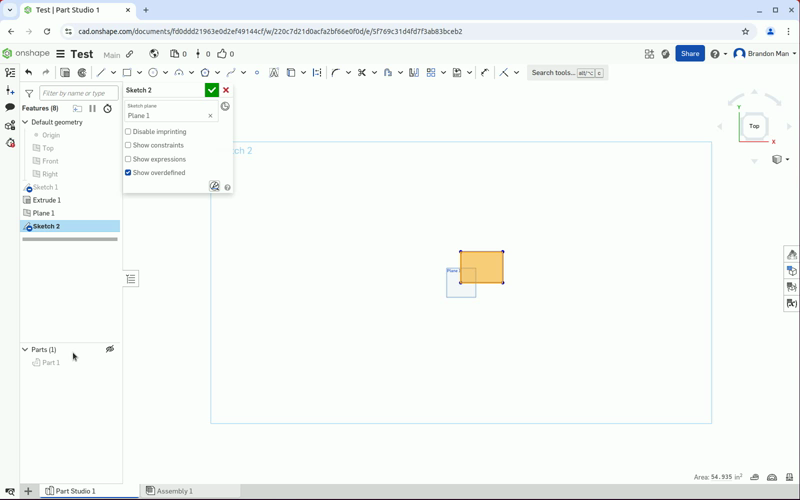
key(shift+e)
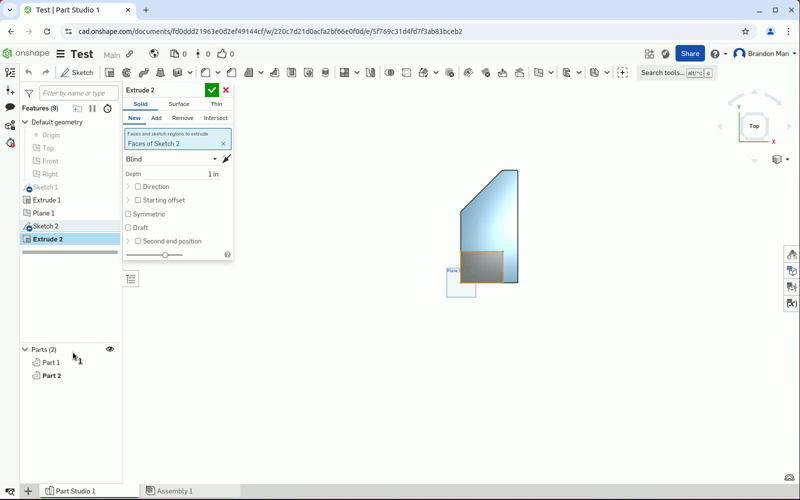
mouse_move(143, 106)
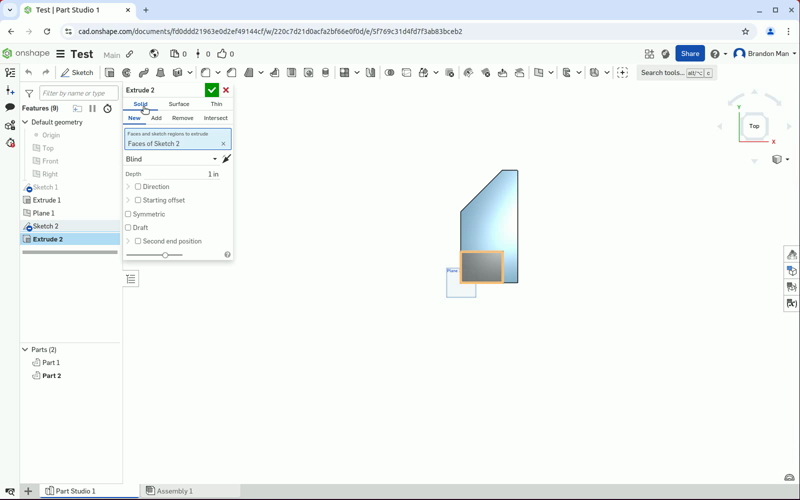
click(143, 106)
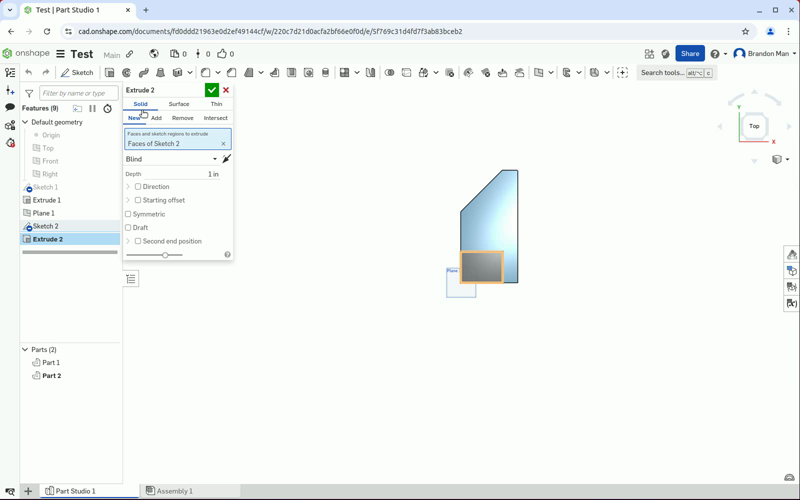
mouse_move(137, 120)
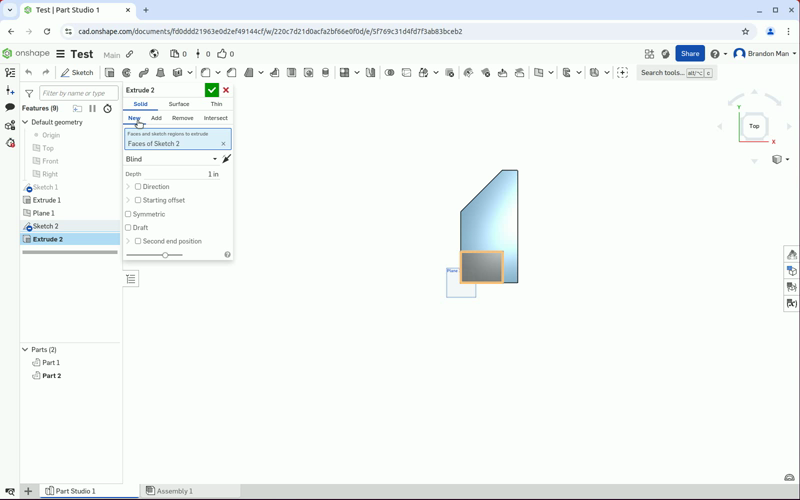
click(137, 120)
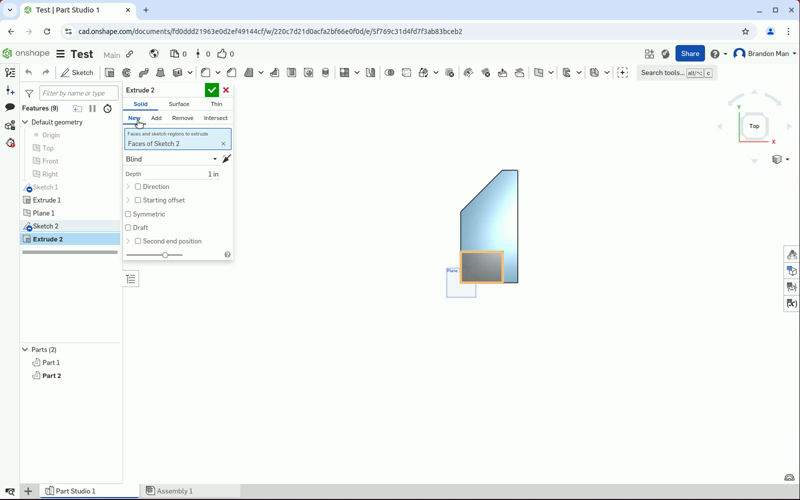
key(tab, 4)
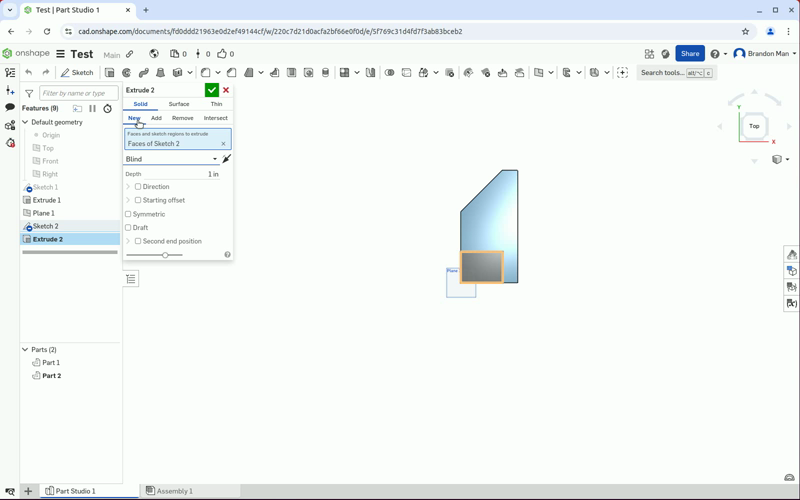
text(7.462)
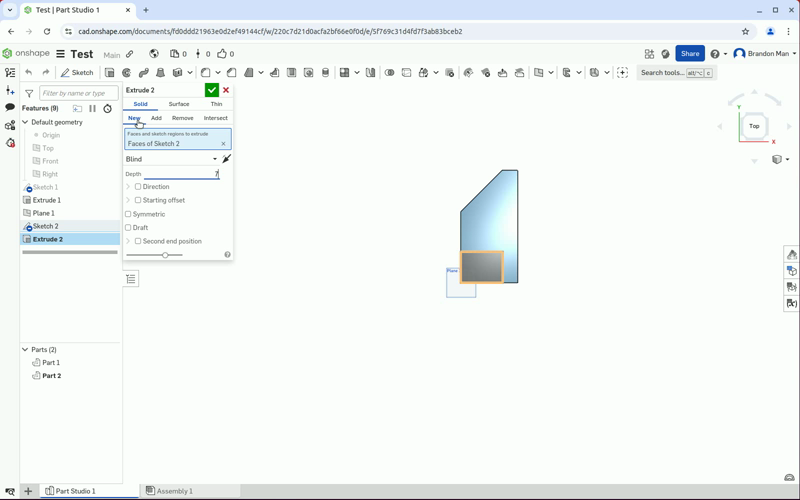
key(enter)
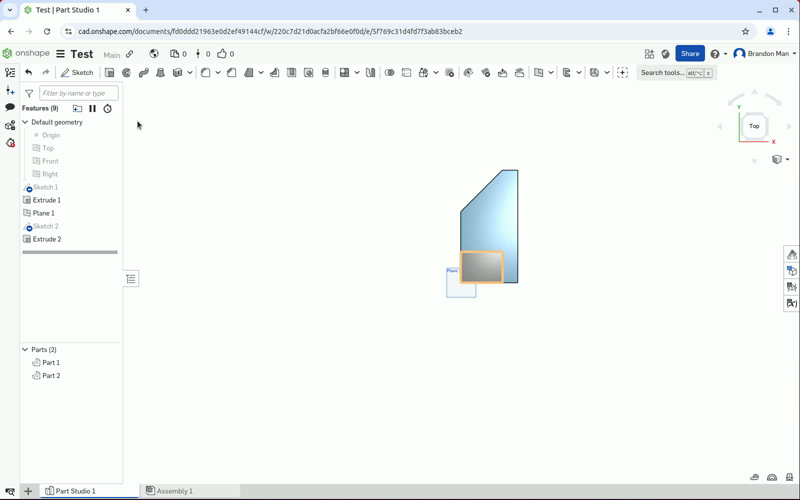
key(shift+h)
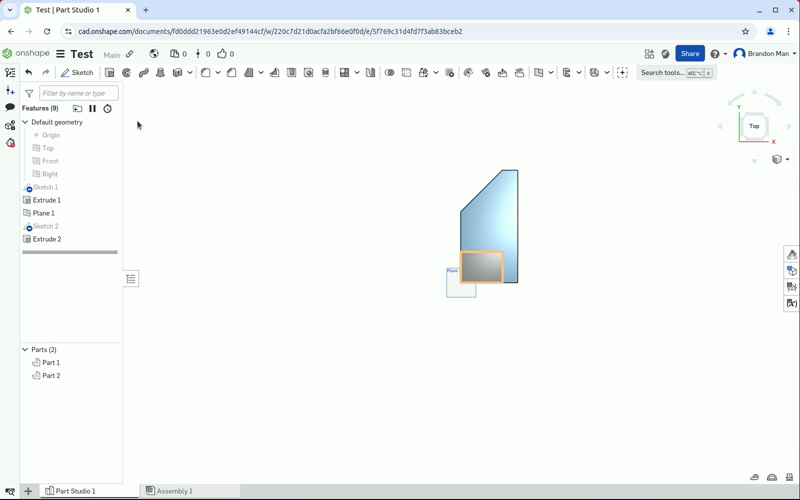
key(shift+h)
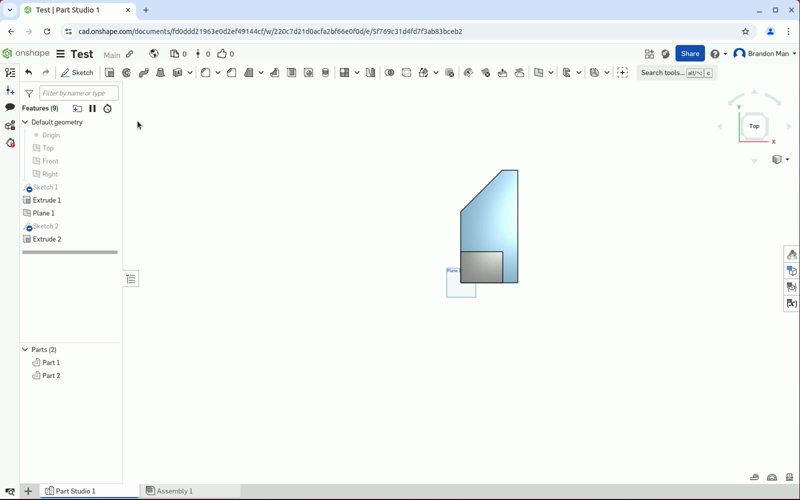
mouse_move(73, 189)
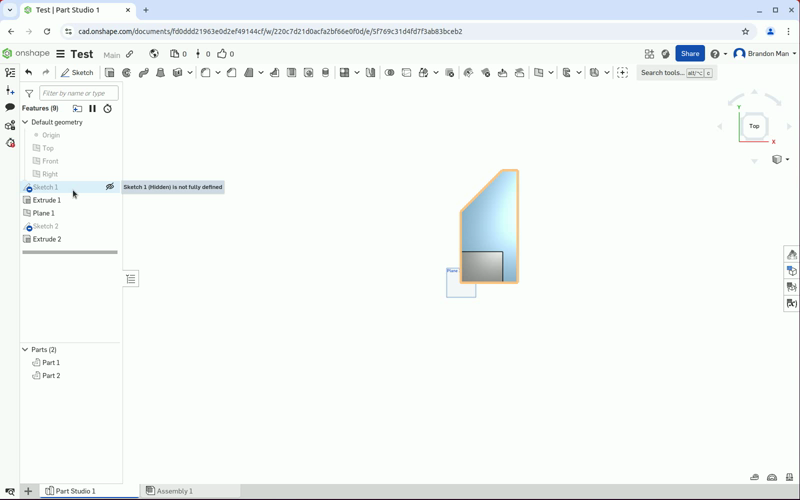
click(73, 189)
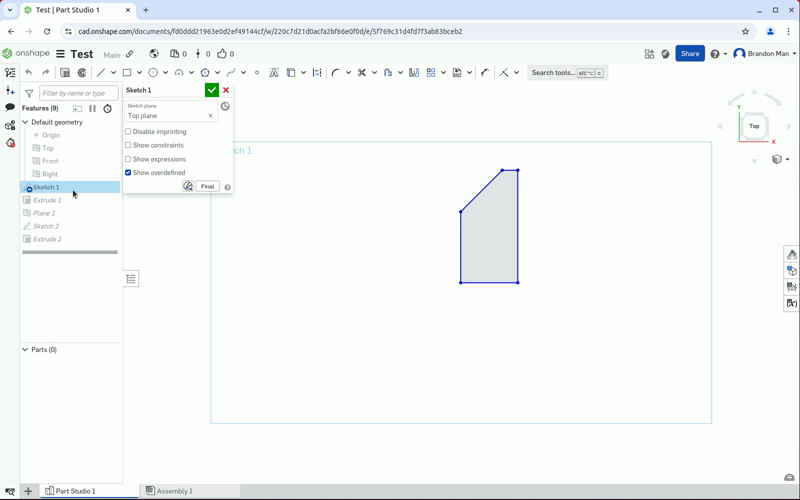
mouse_move(229, 92)
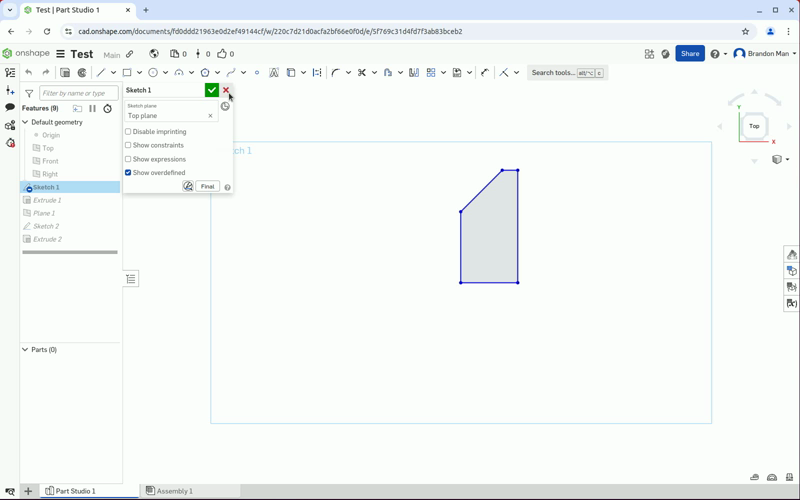
click(229, 92)
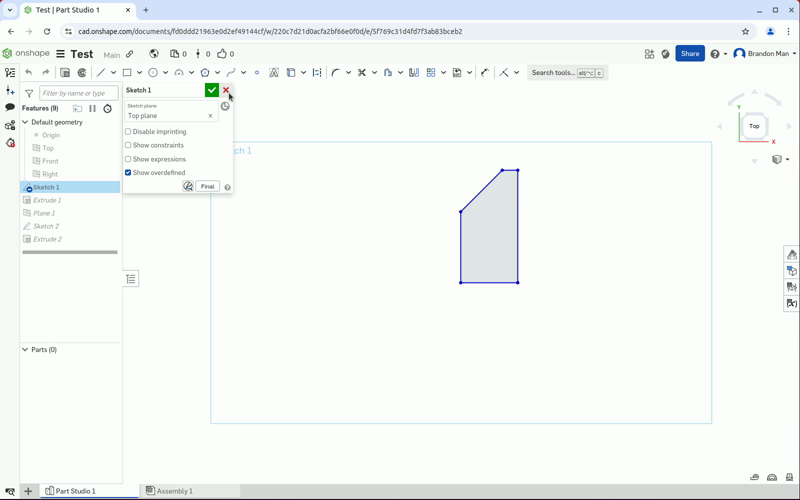
key(shift+s)
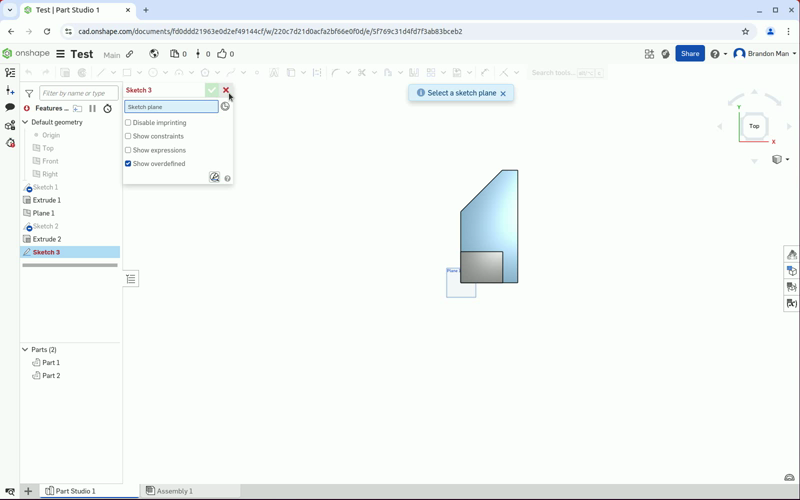
mouse_move(73, 215)
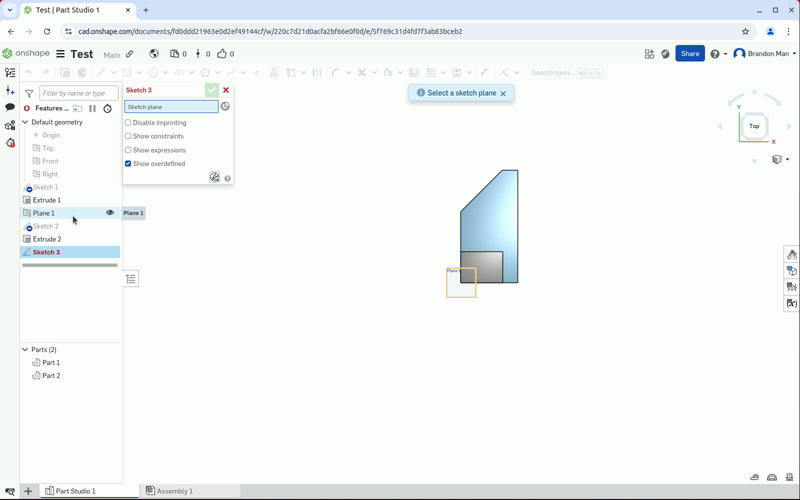
click(73, 215)
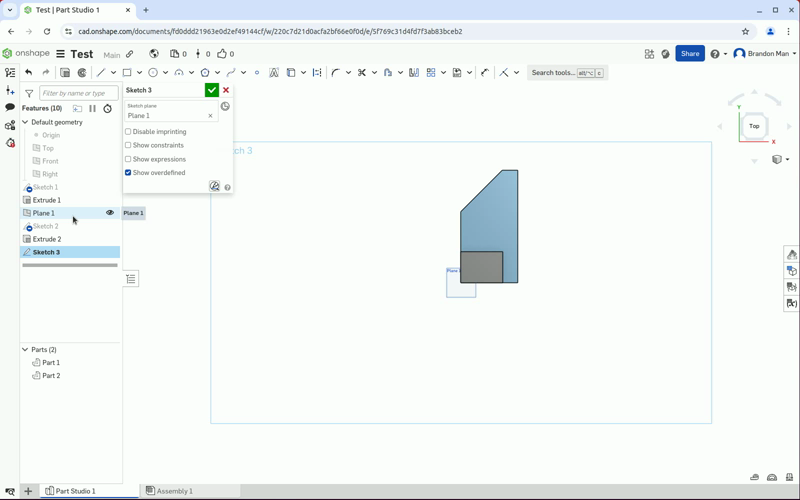
mouse_move(73, 352)
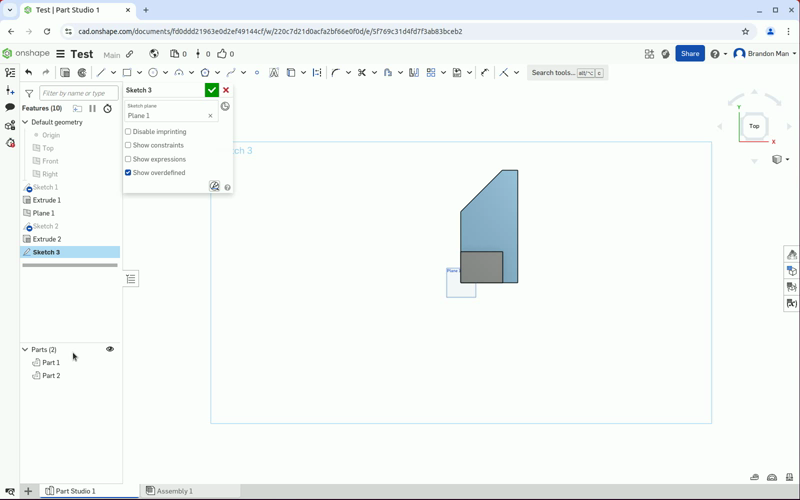
key(y)
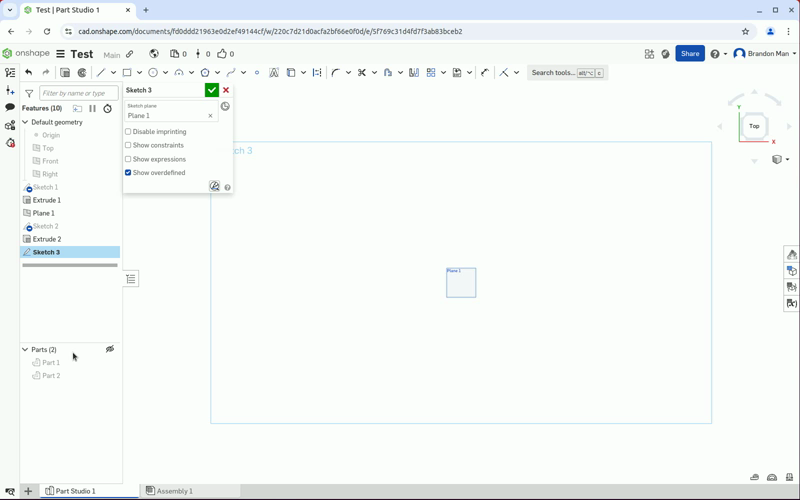
key(l)
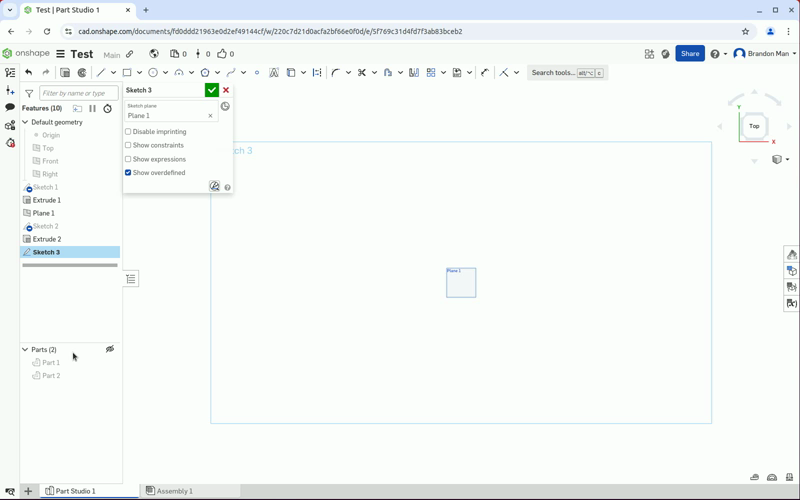
key_down(shift)
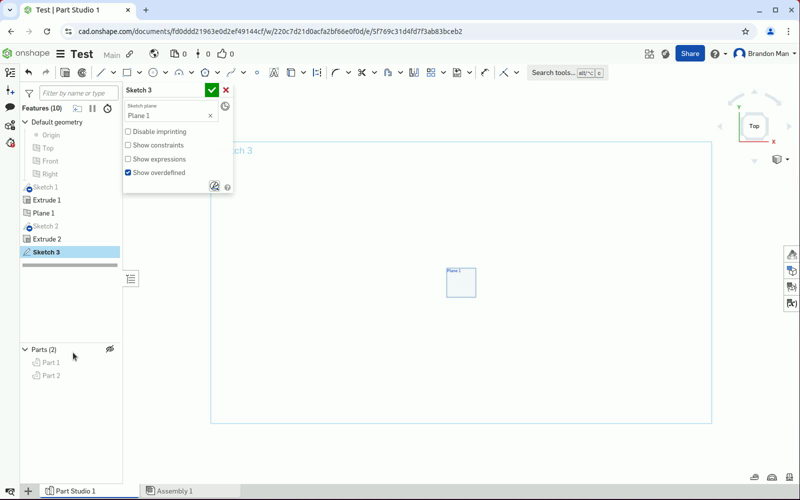
mouse_move(501, 282)
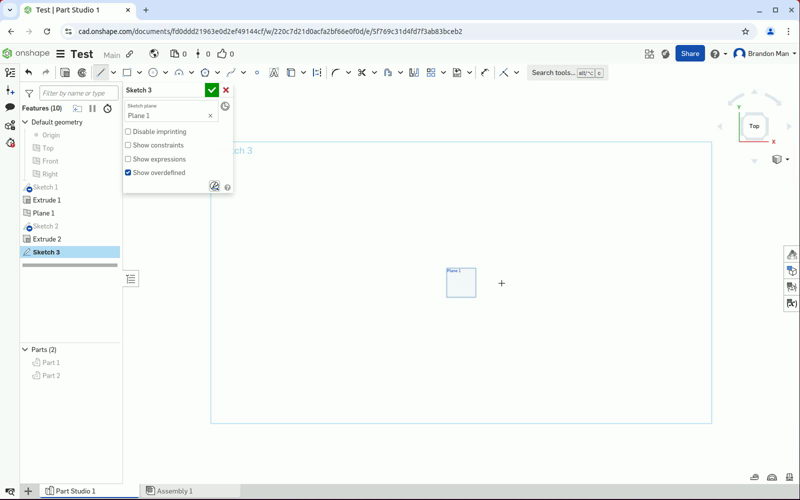
click(501, 282)
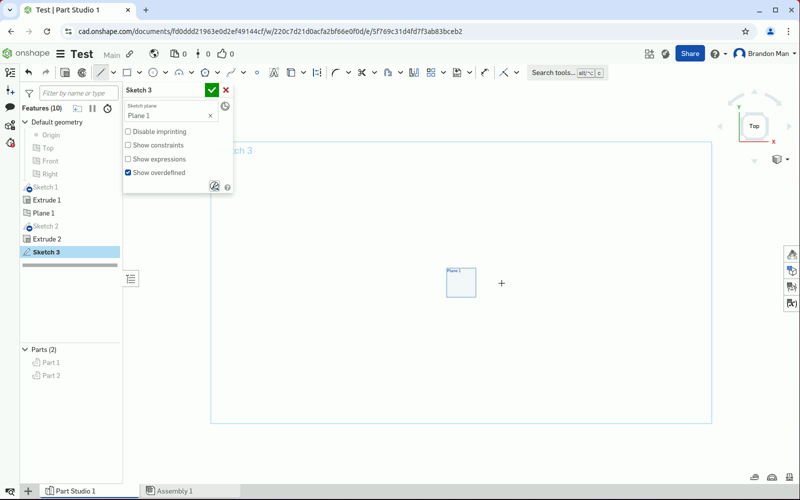
key_up(shift)
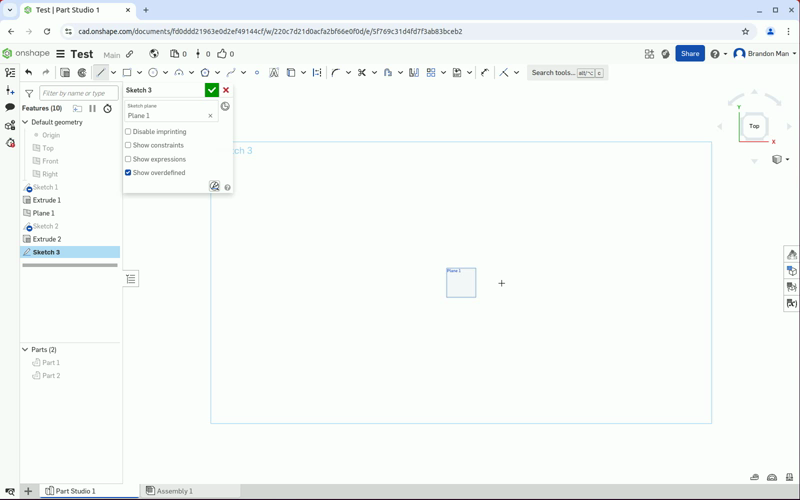
key_down(shift)
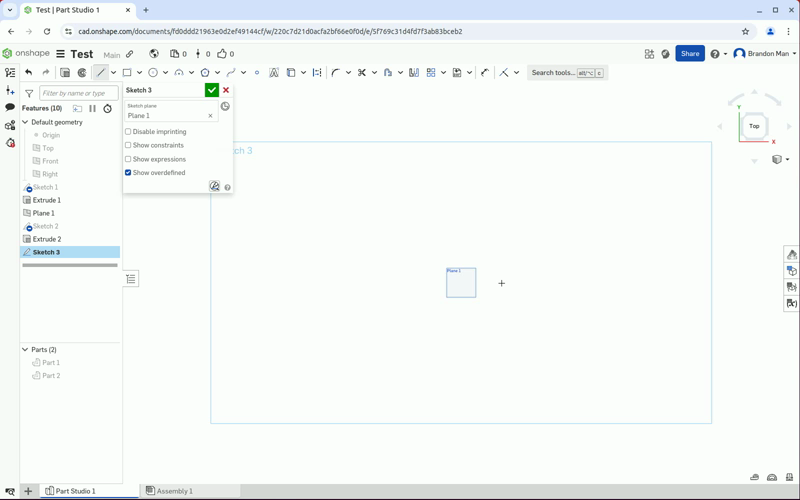
mouse_move(531, 282)
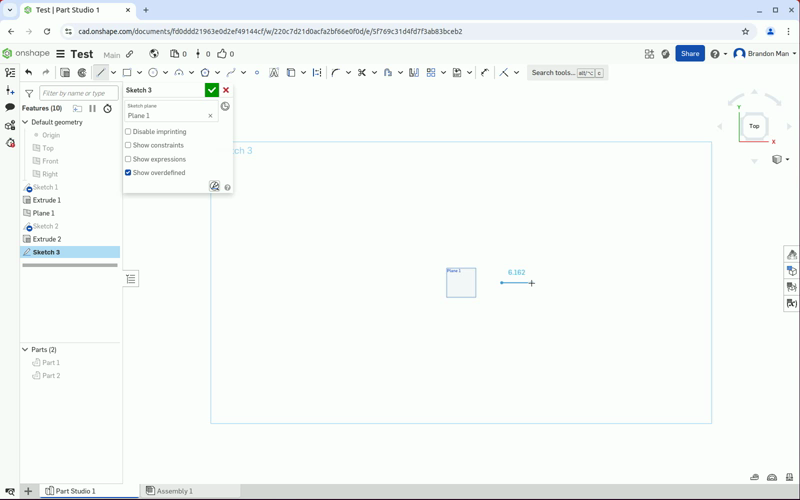
mouse_move(516, 282)
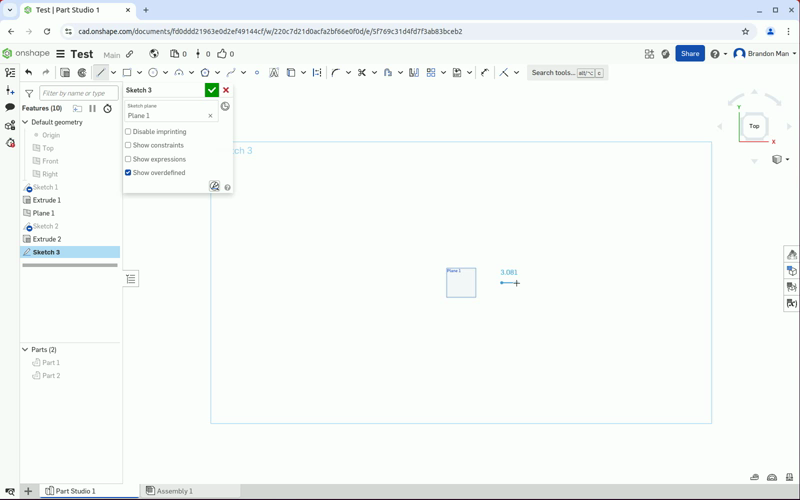
click(516, 282)
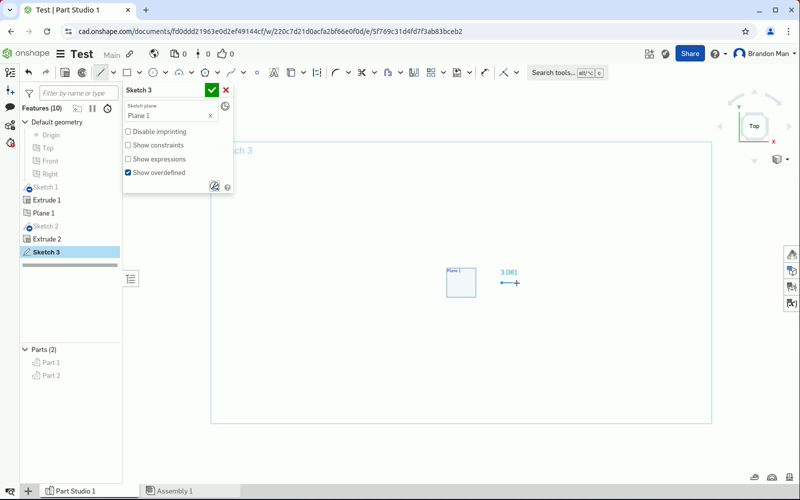
key_up(shift)
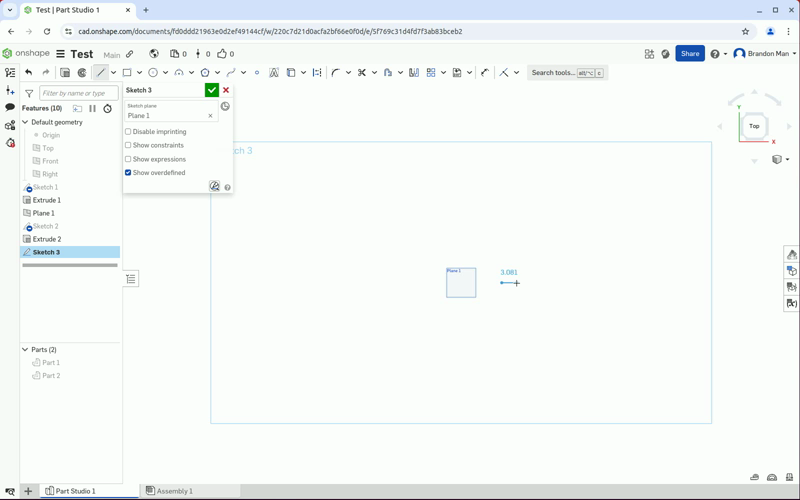
key_down(shift)
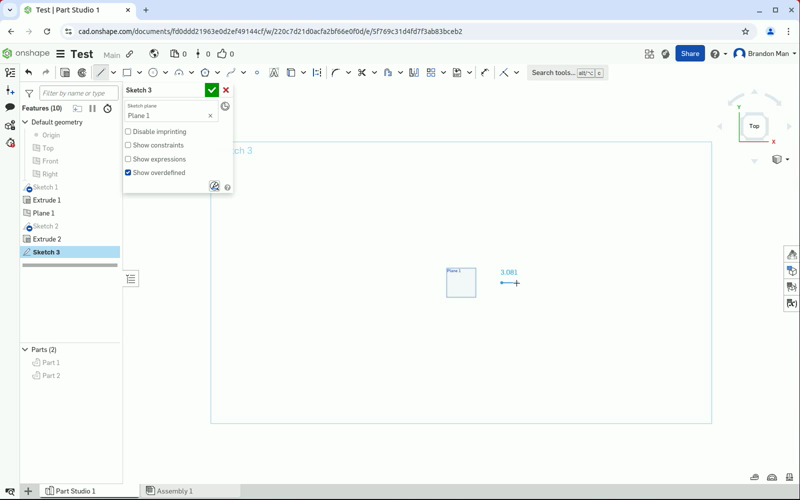
mouse_move(516, 210)
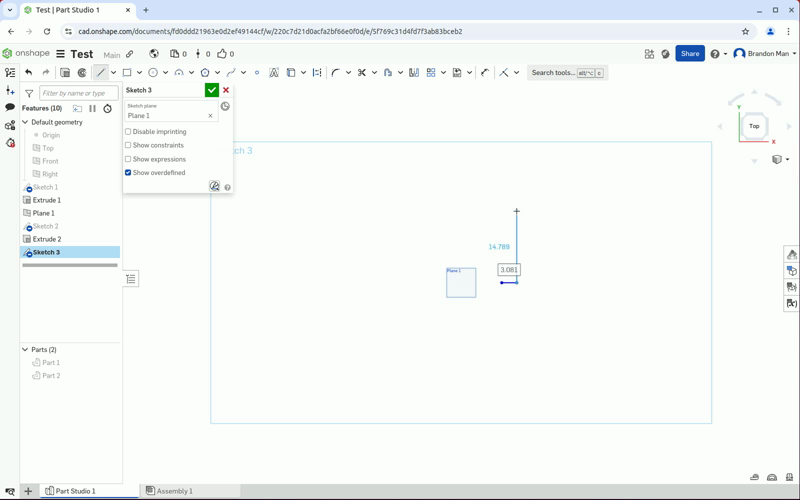
click(516, 210)
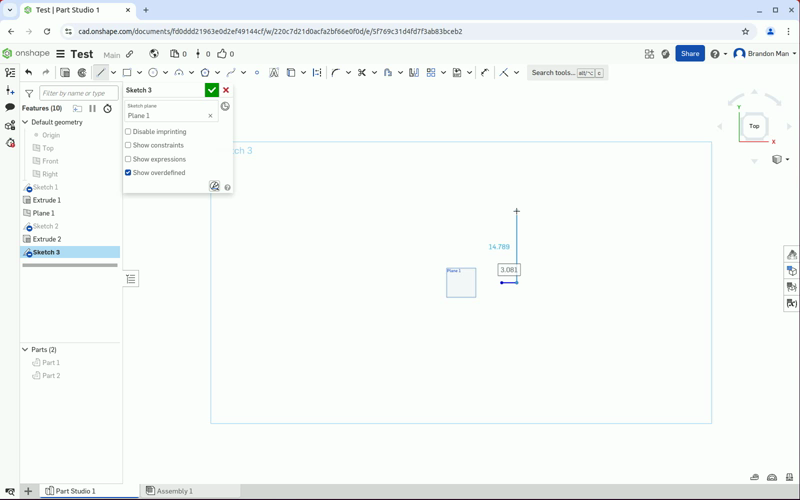
key_up(shift)
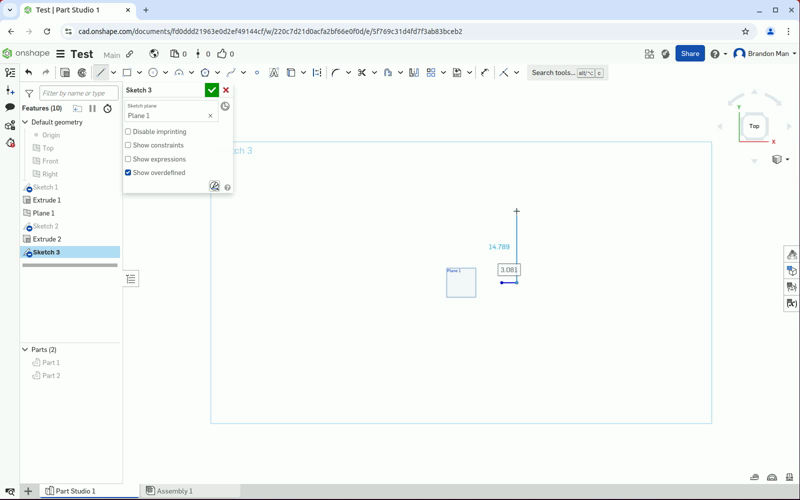
key_down(shift)
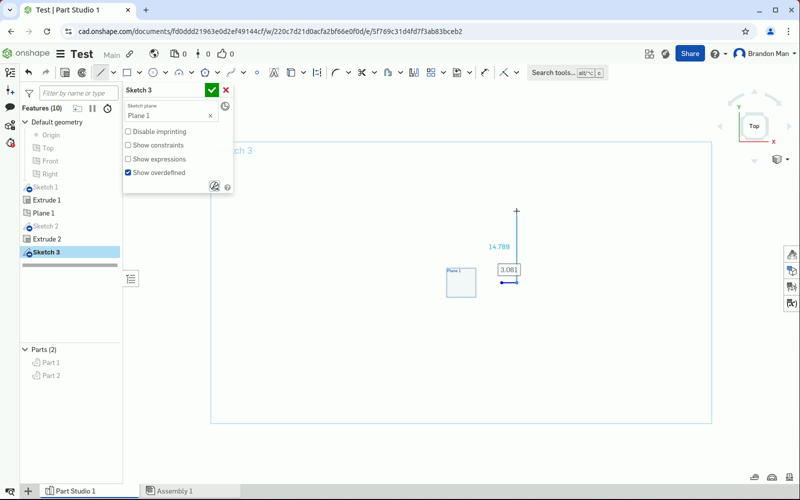
mouse_move(546, 210)
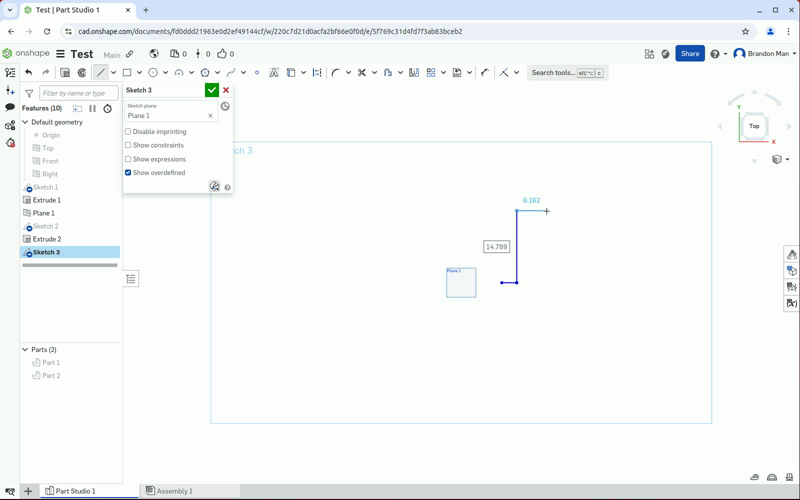
mouse_move(501, 210)
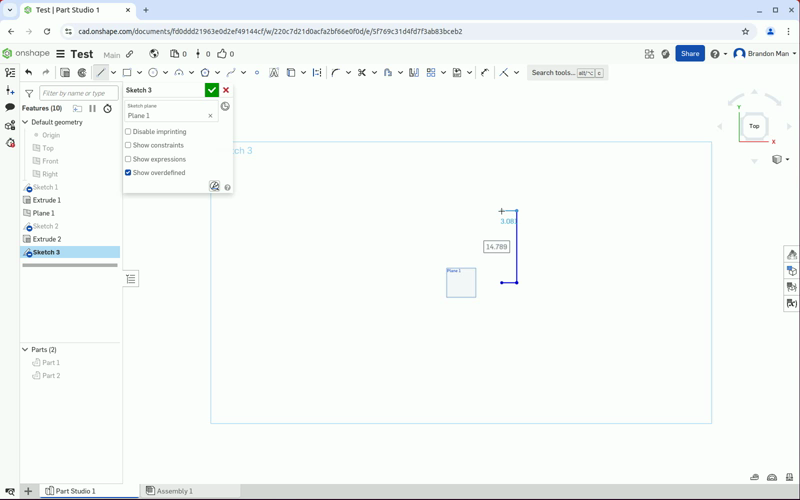
click(501, 210)
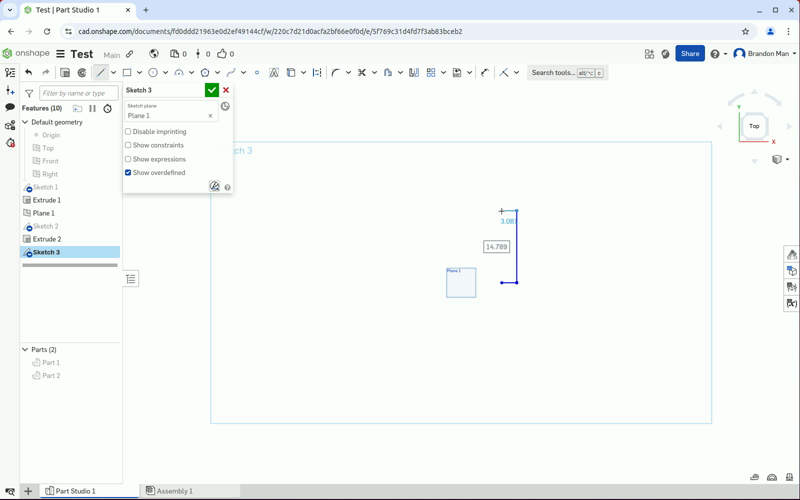
key_up(shift)
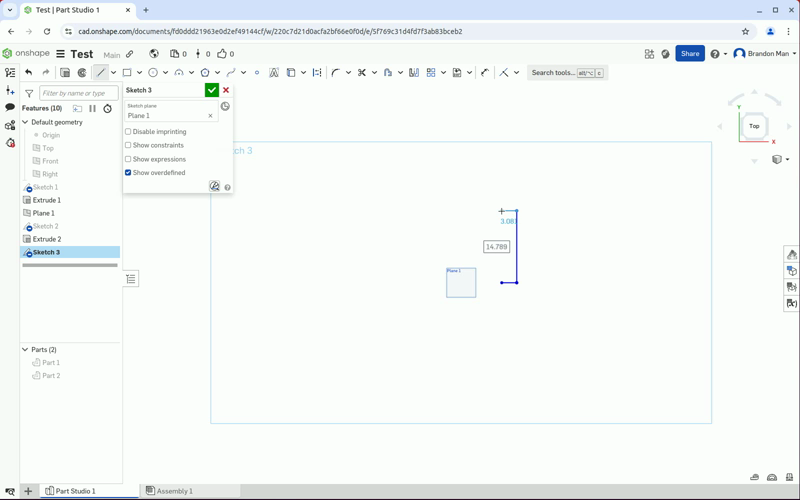
key_down(shift)
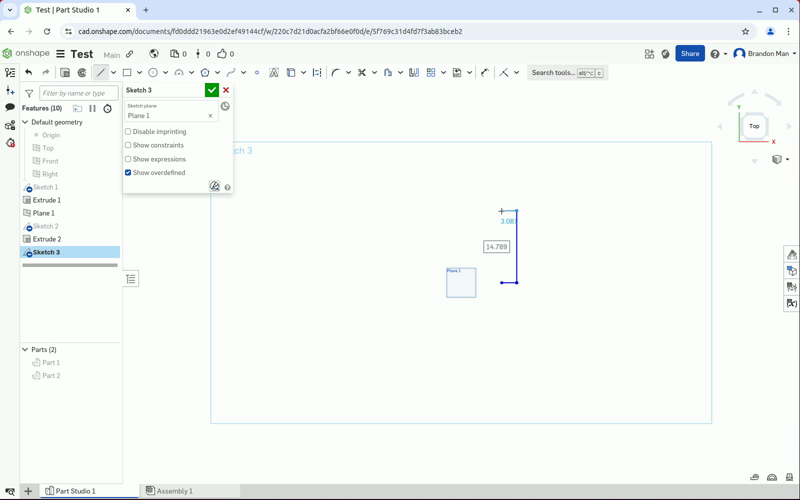
mouse_move(531, 210)
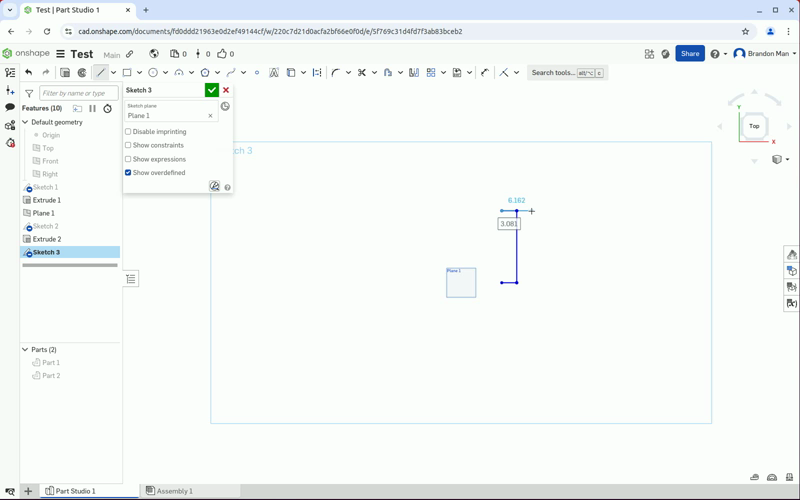
mouse_move(501, 252)
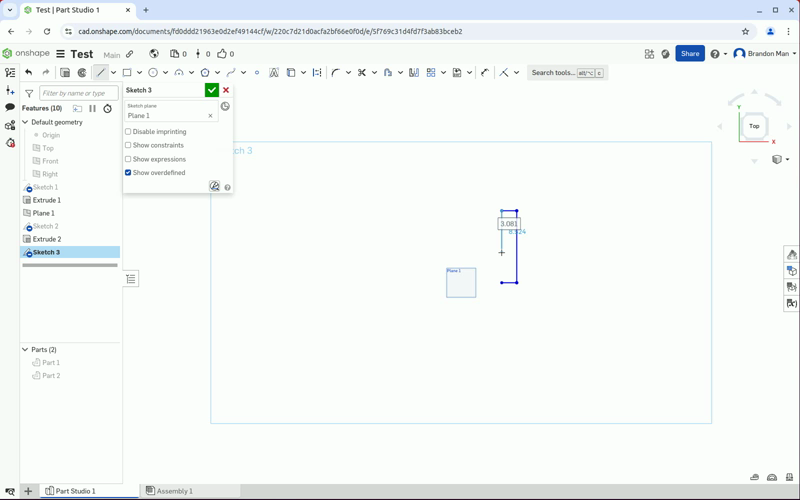
click(501, 252)
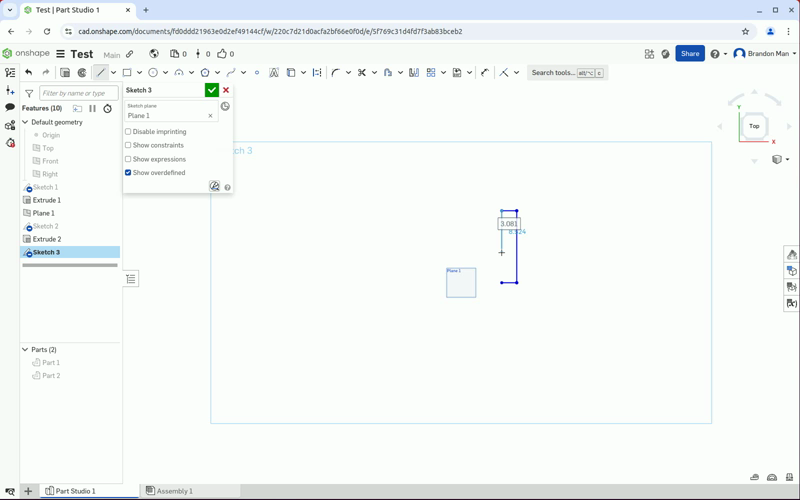
key_up(shift)
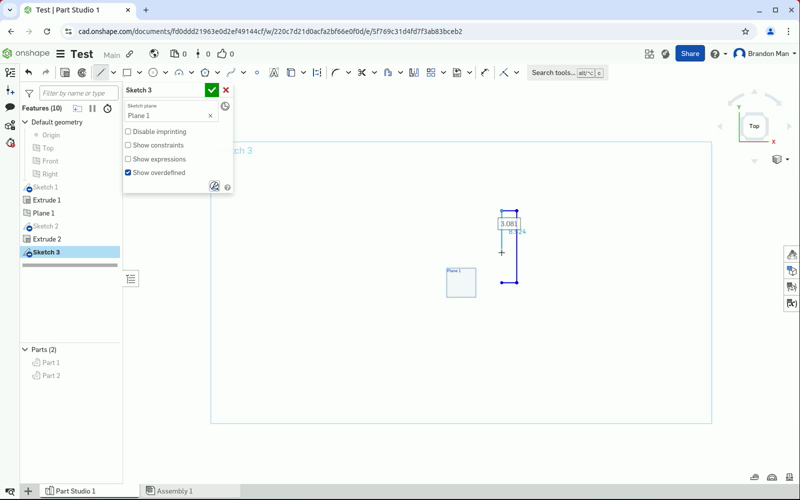
mouse_move(531, 252)
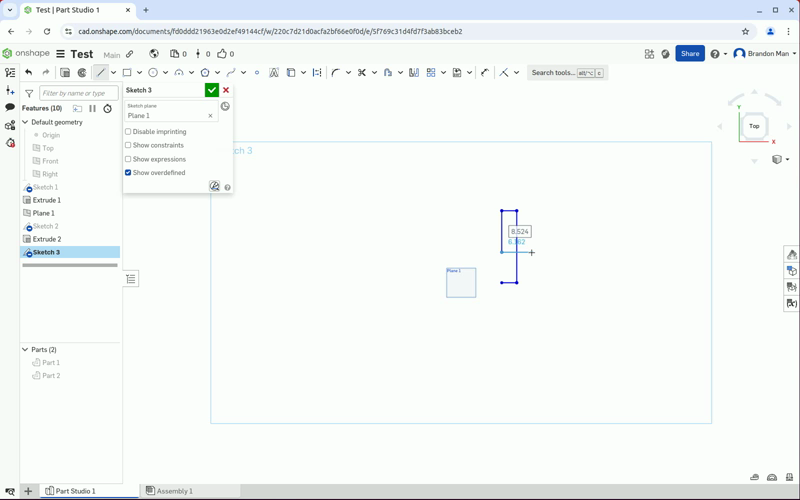
key_down(shift)
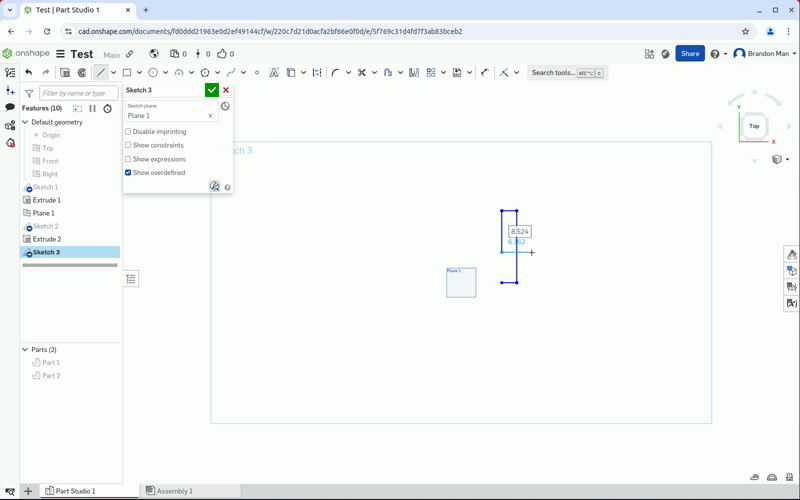
mouse_move(501, 282)
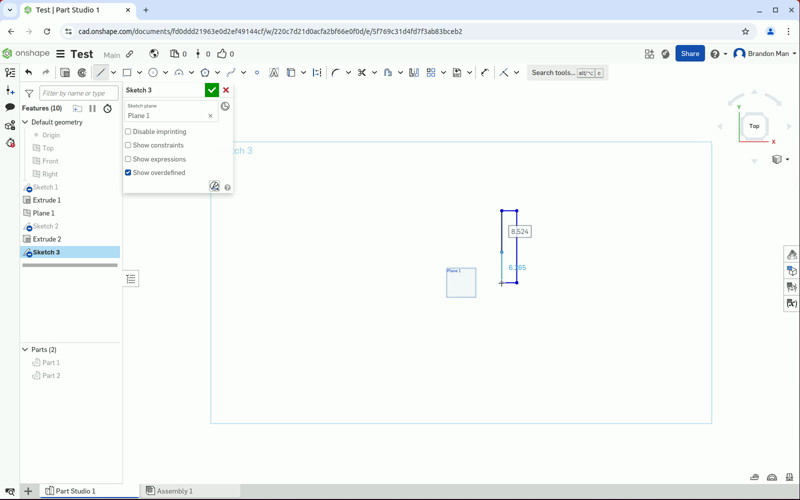
key_up(shift)
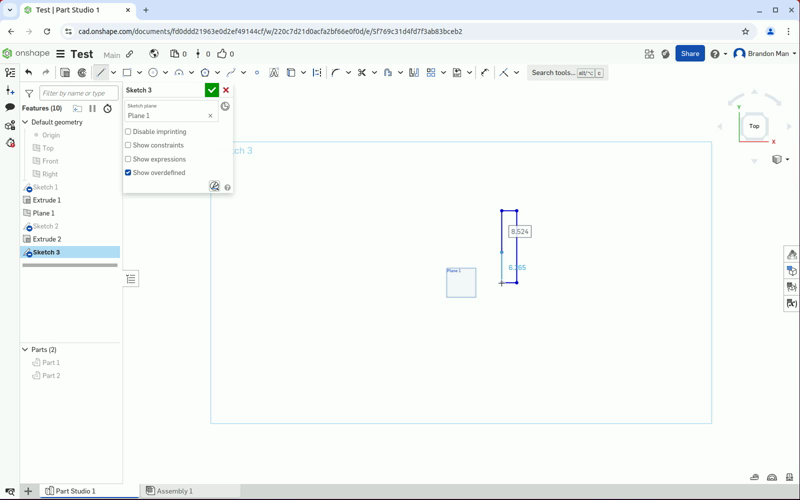
click(501, 282)
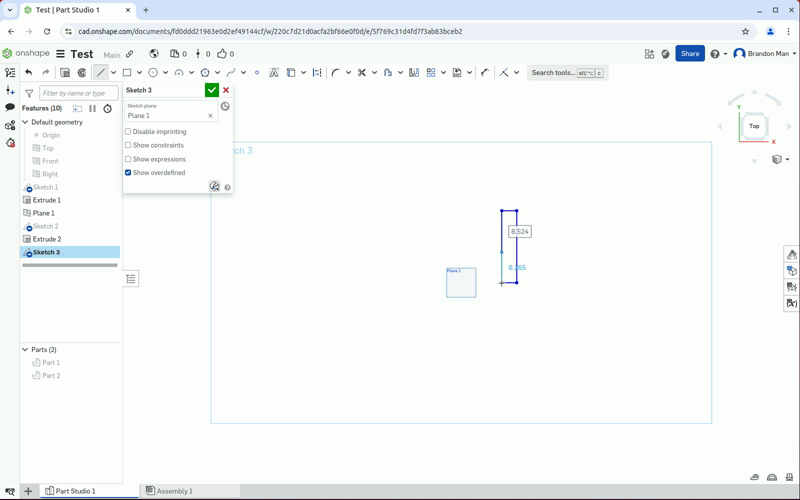
key(esc)
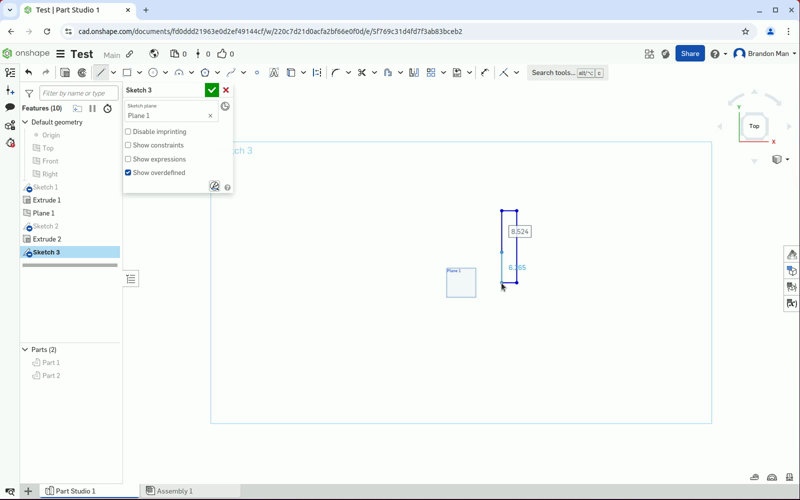
mouse_move(516, 230)
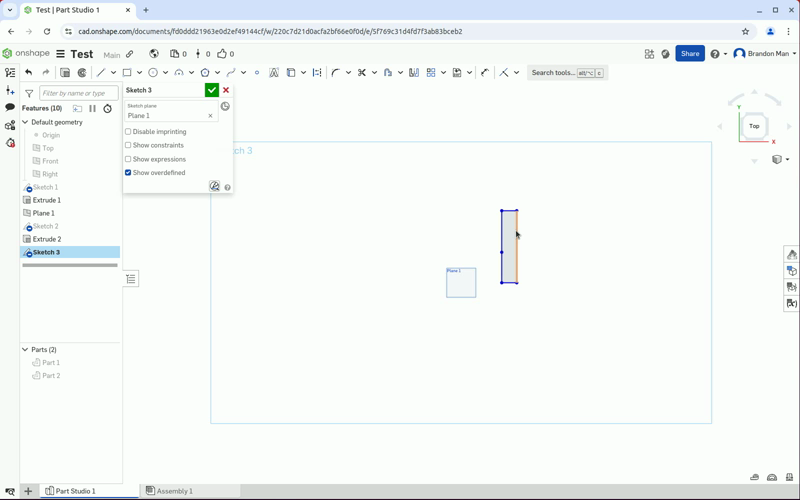
scroll(6)
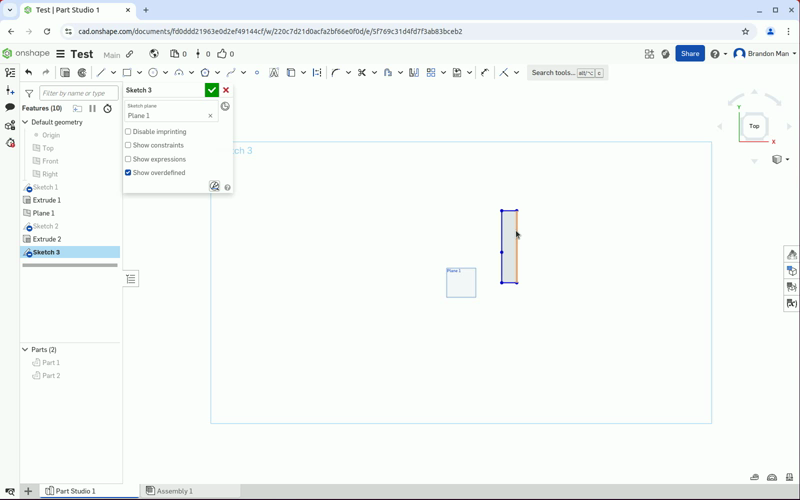
scroll(6)
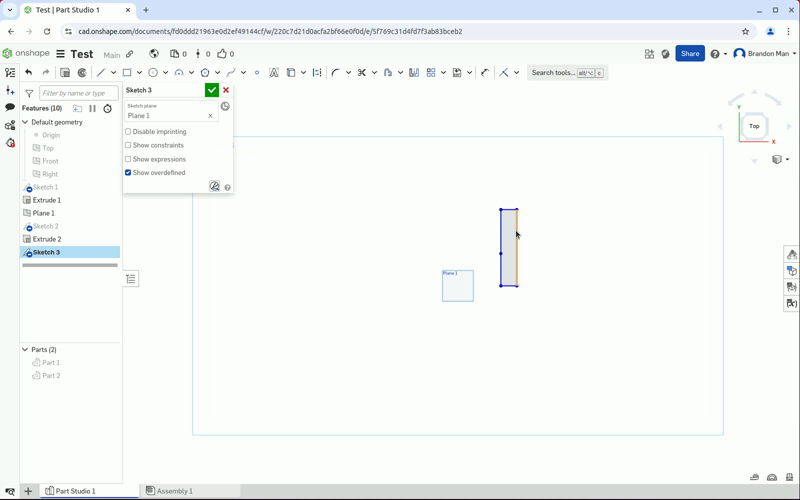
scroll(6)
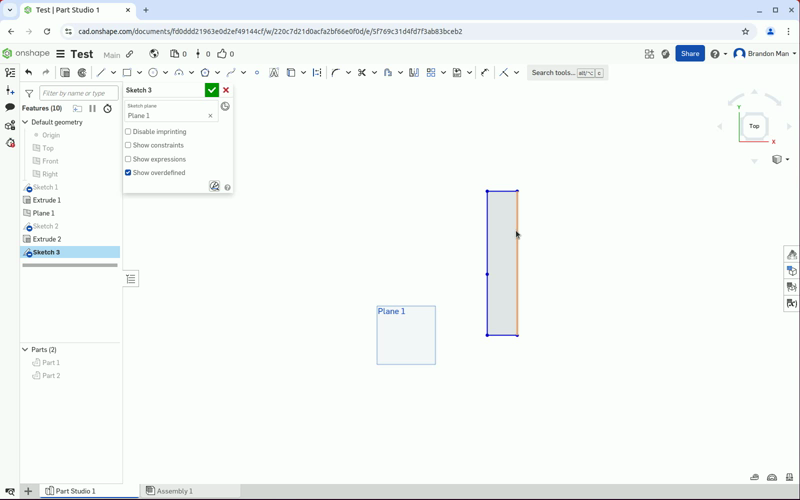
scroll(6)
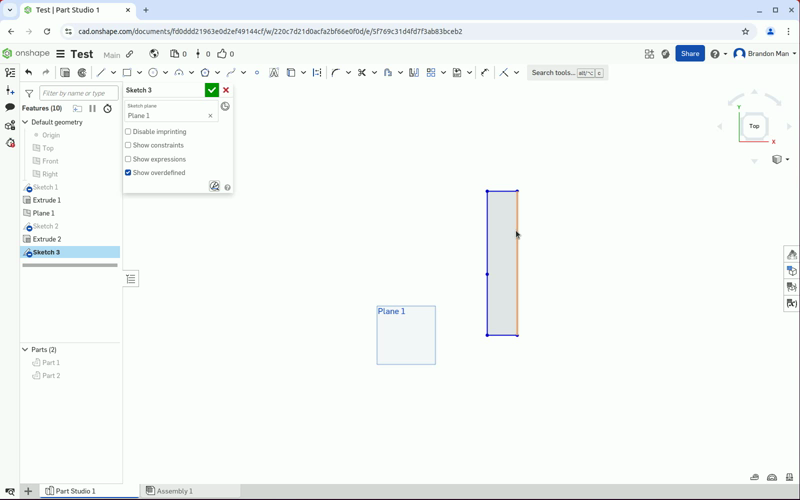
scroll(6)
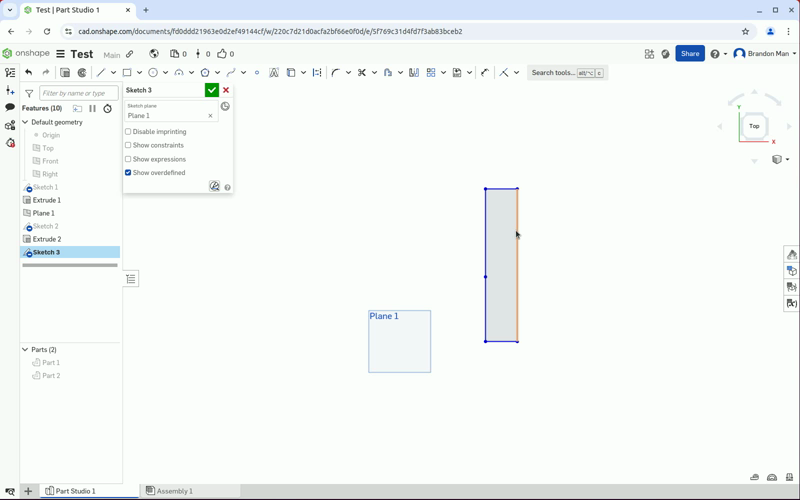
scroll(6)
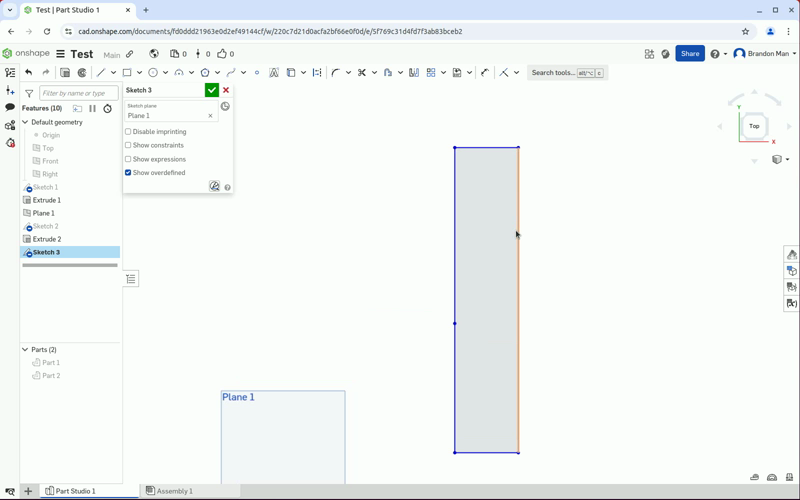
scroll(6)
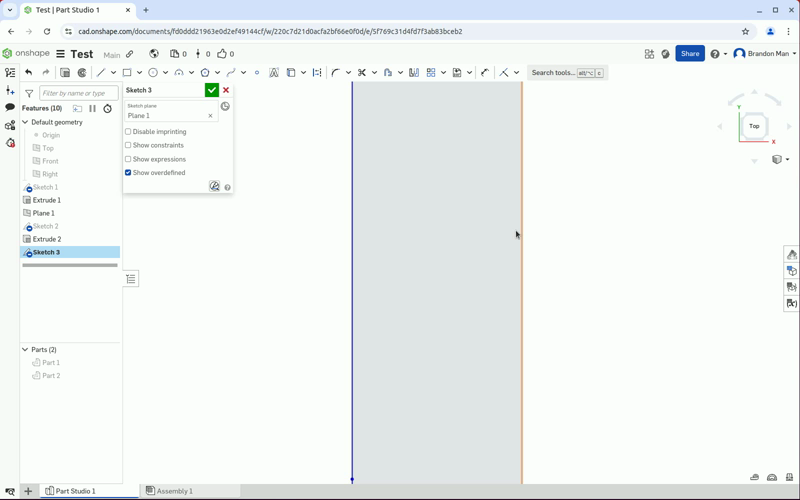
click(516, 230)
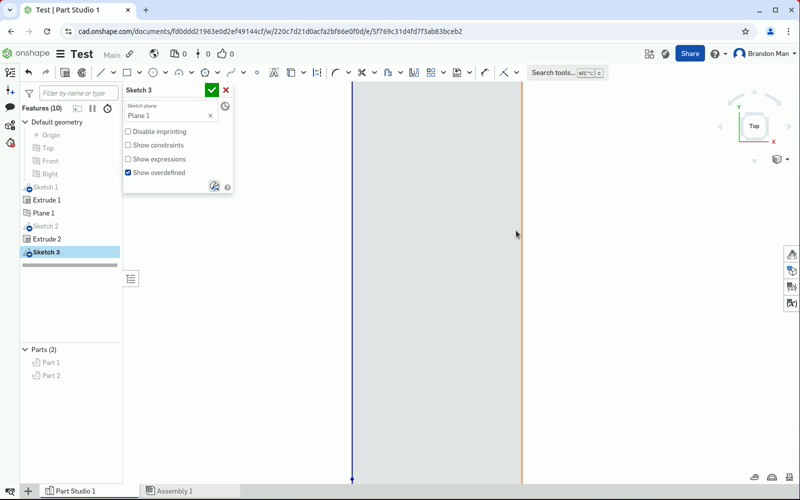
scroll(-6)
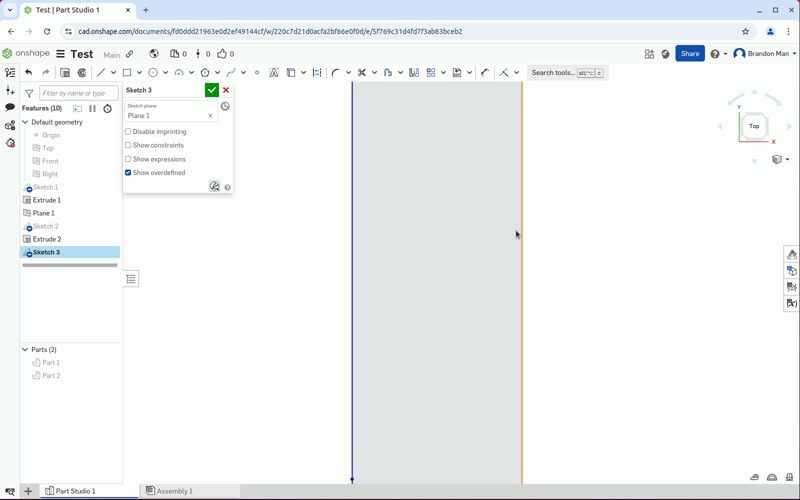
scroll(-6)
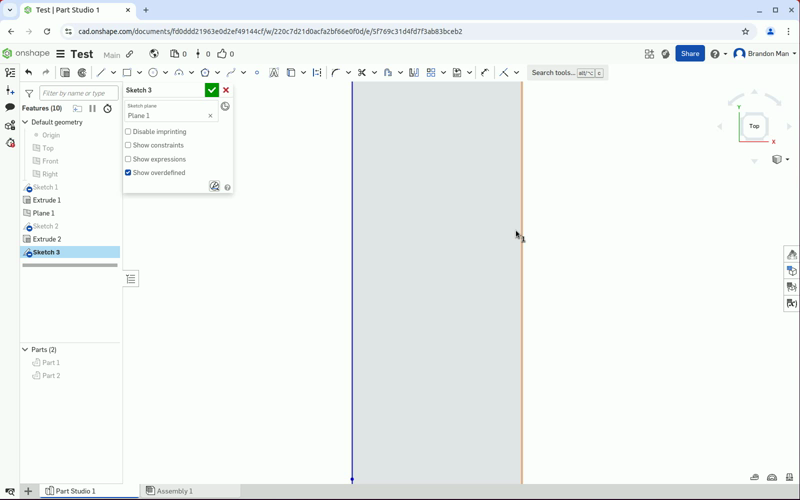
scroll(-6)
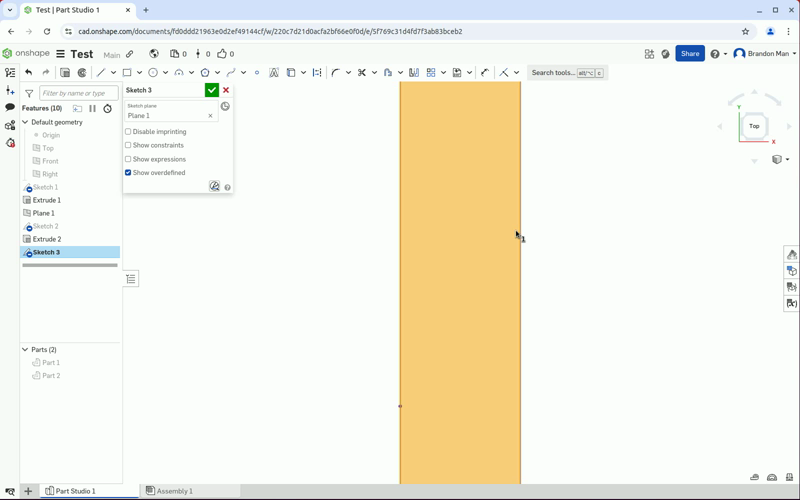
scroll(-6)
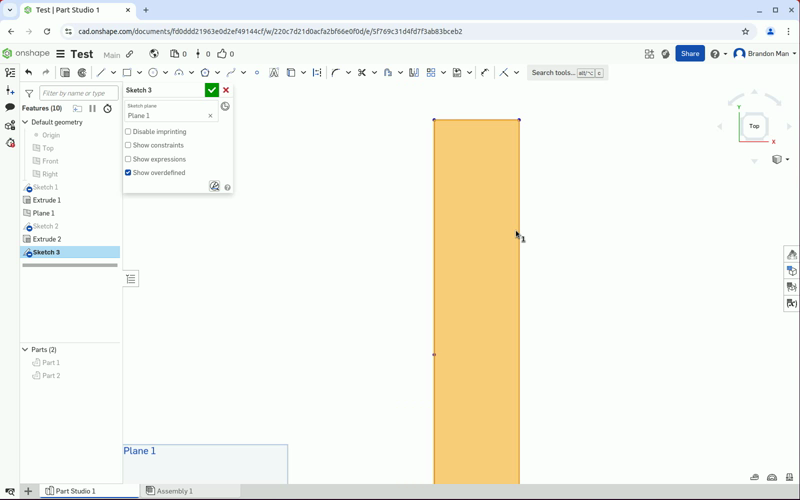
scroll(-6)
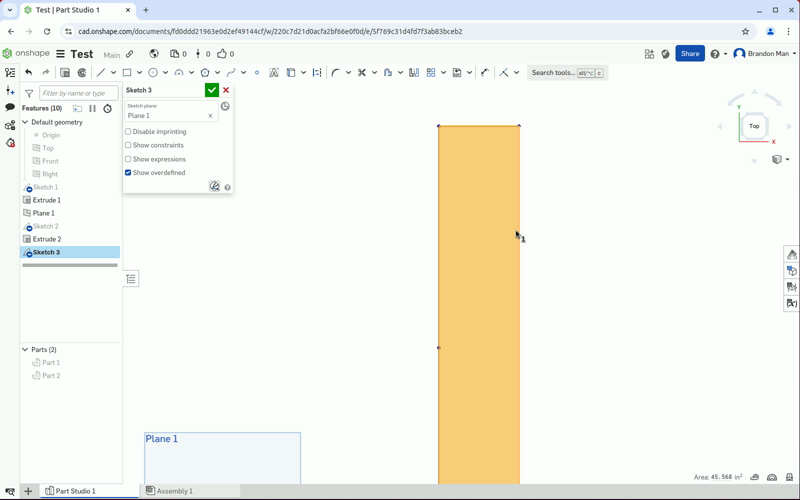
scroll(-6)
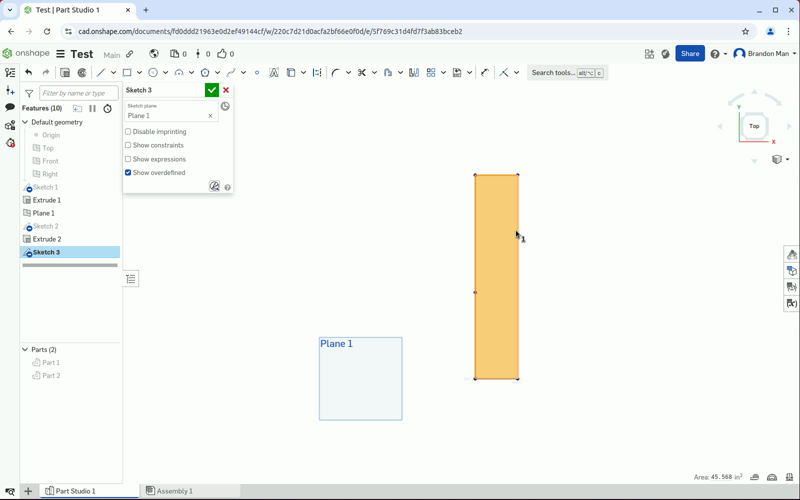
scroll(-6)
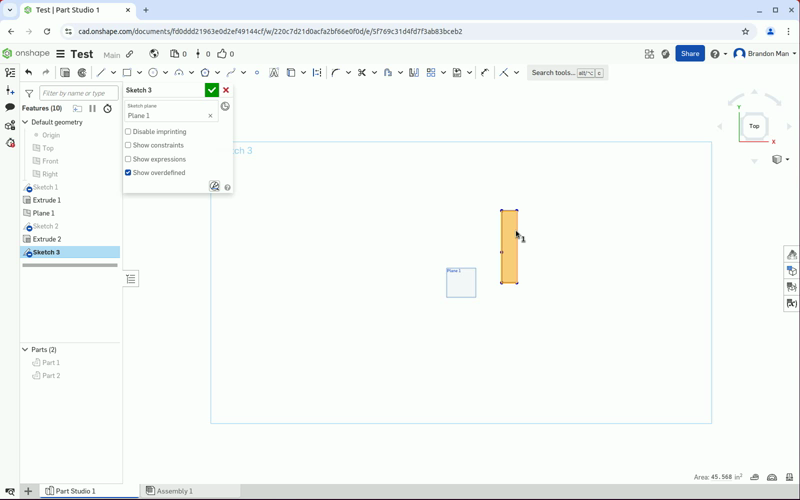
mouse_move(73, 352)
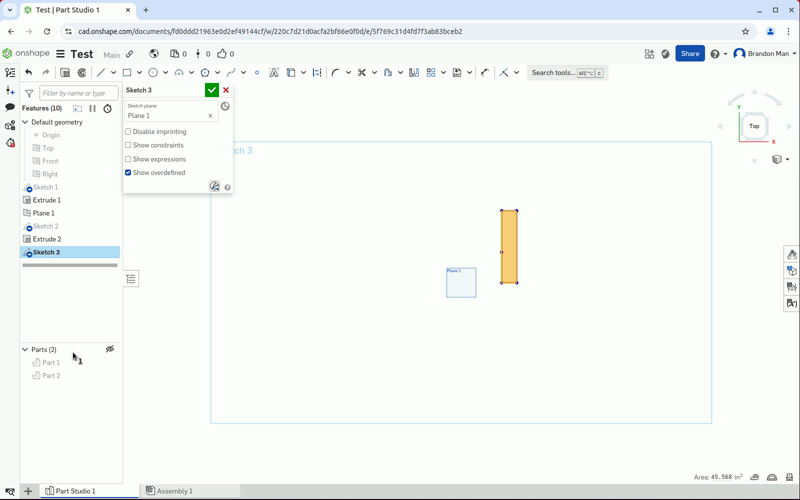
key(shift+y)
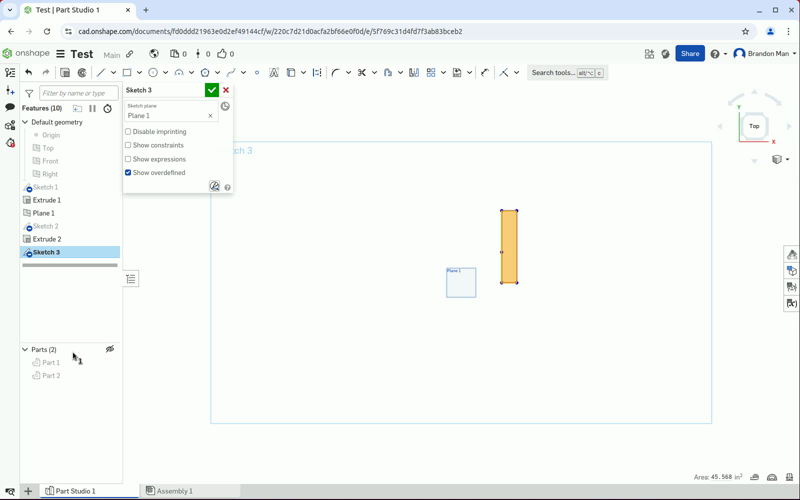
key(shift+e)
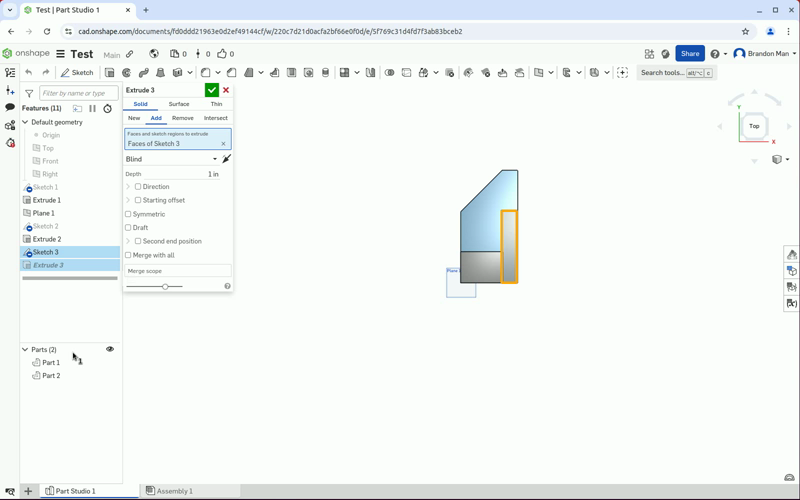
mouse_move(143, 106)
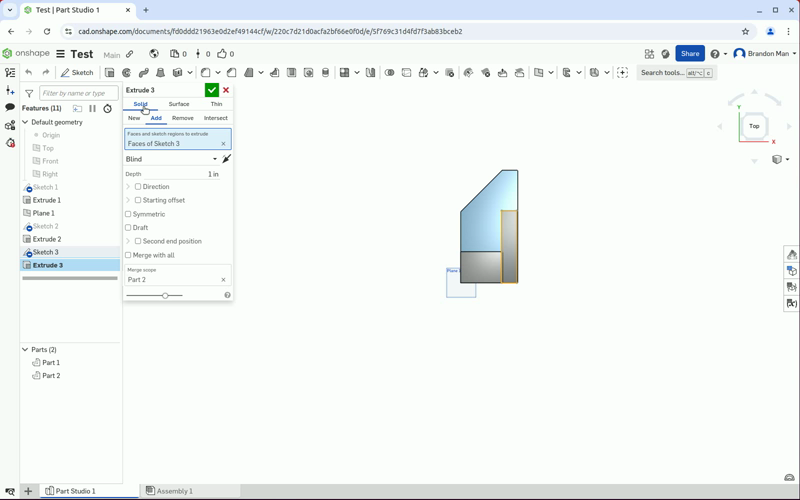
click(143, 106)
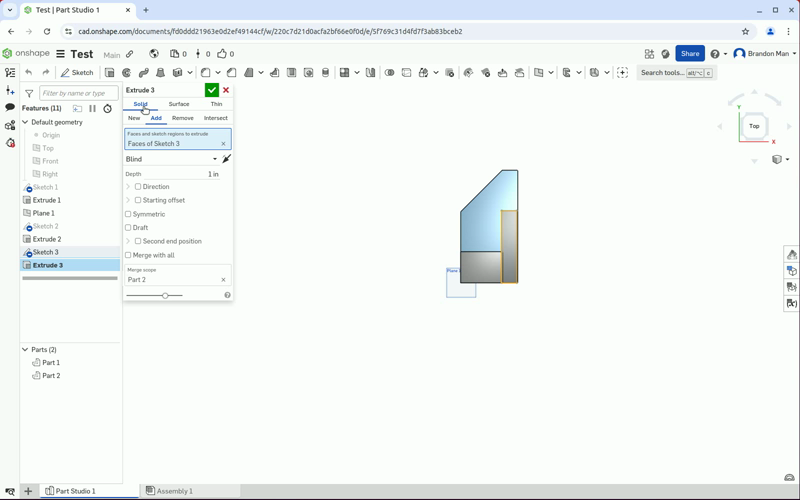
mouse_move(137, 120)
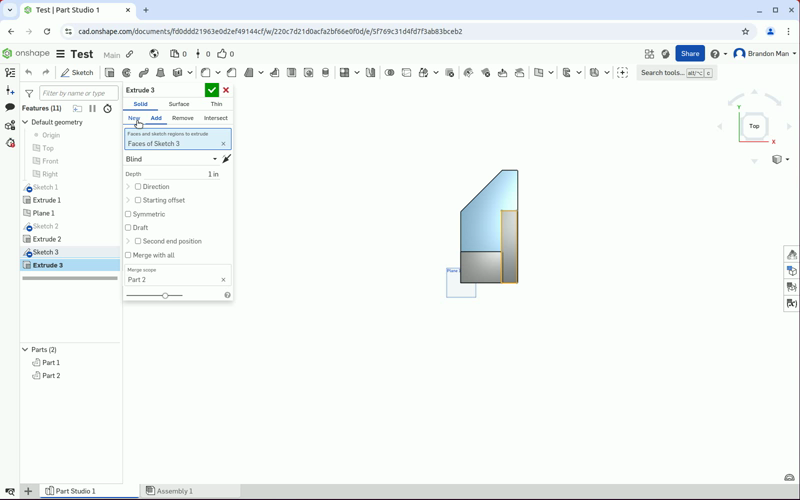
click(137, 120)
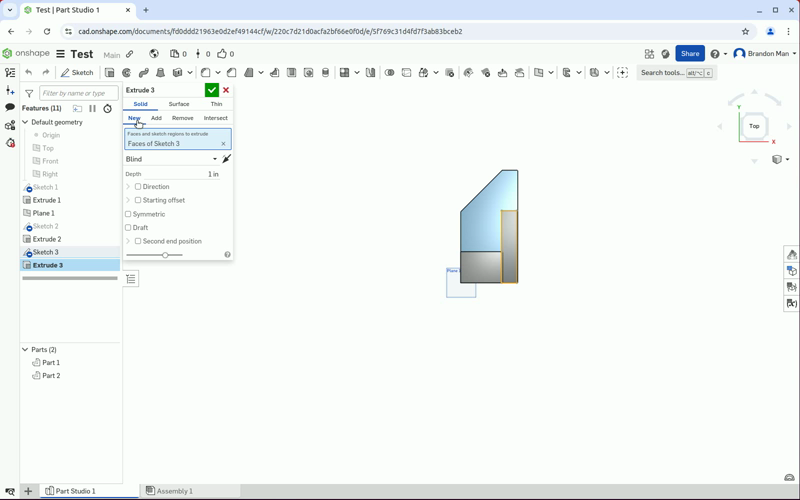
key(tab, 4)
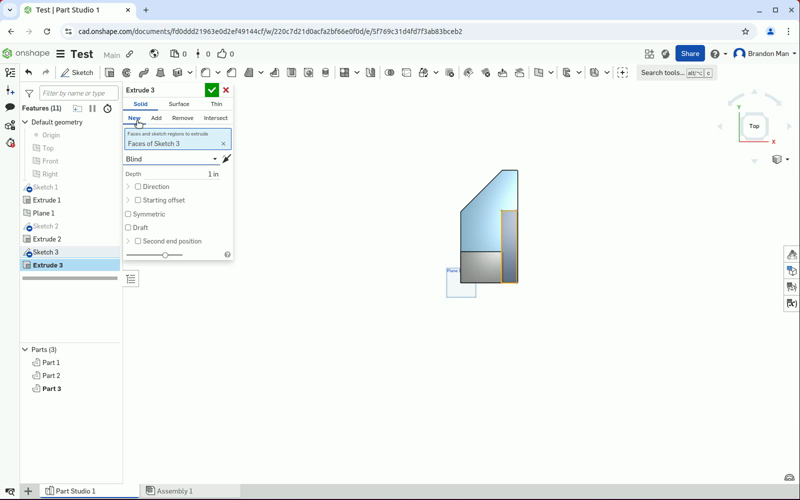
text(7.462)
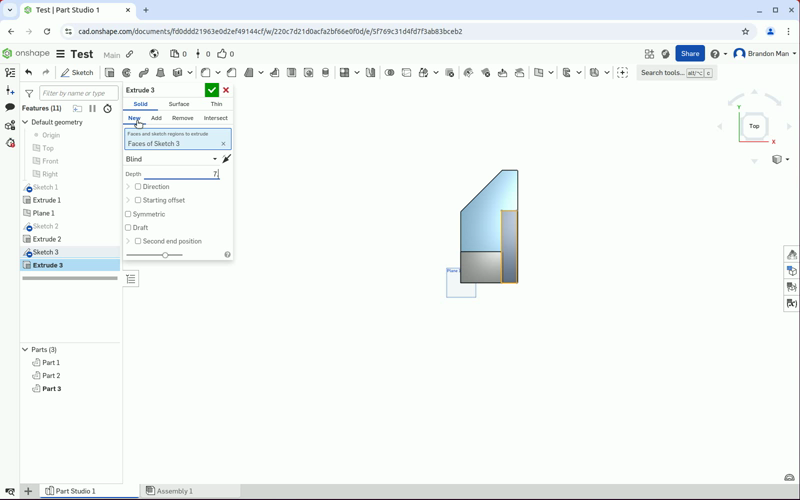
key(enter)
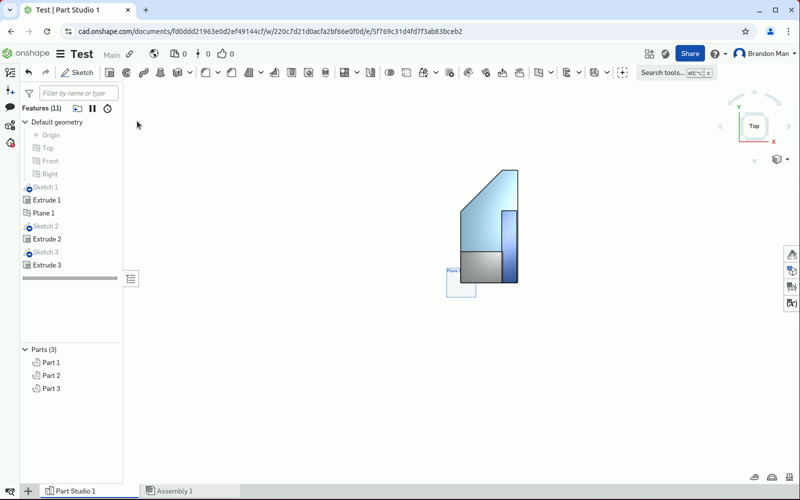
key(shift+h)
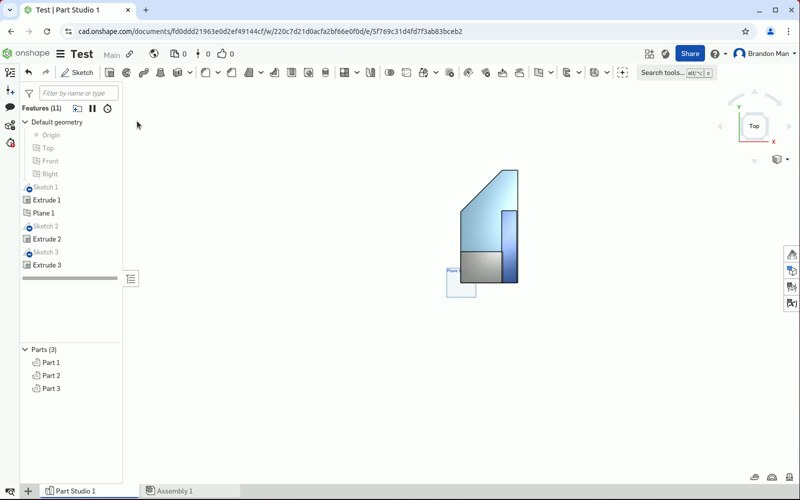
key(shift+h)
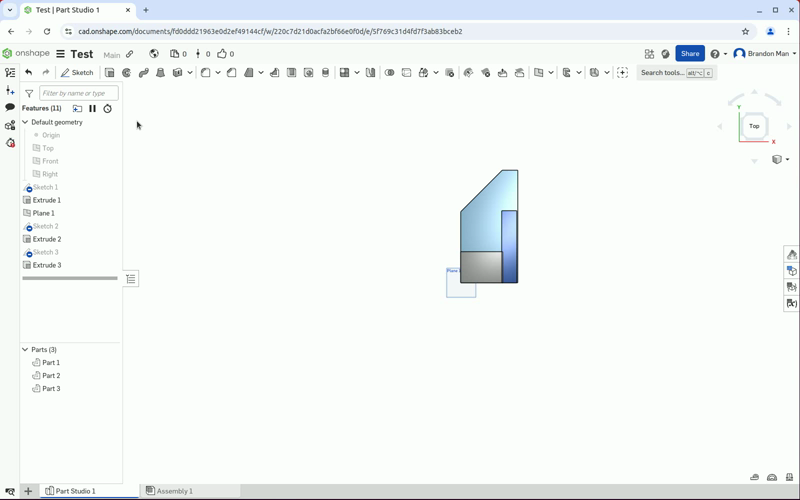
key(shift+7)
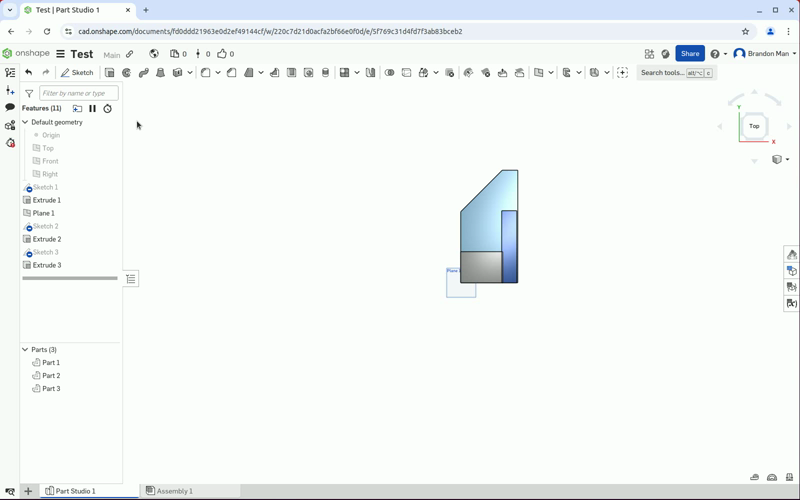
key(up, 3)
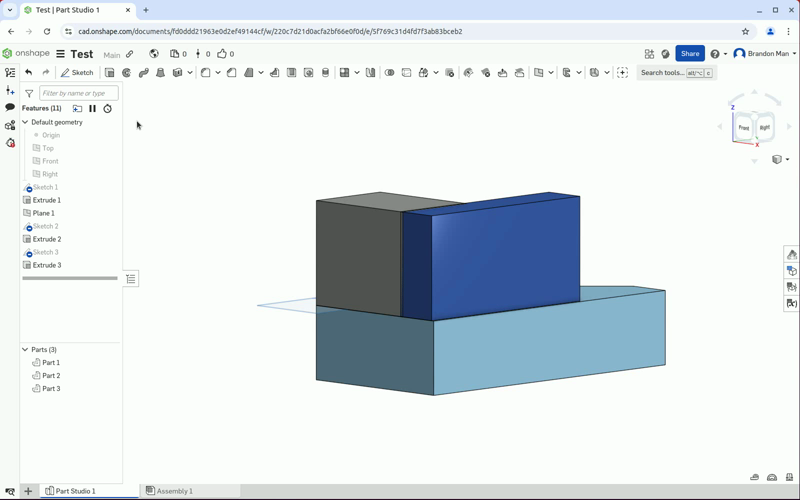
key(left, 3)
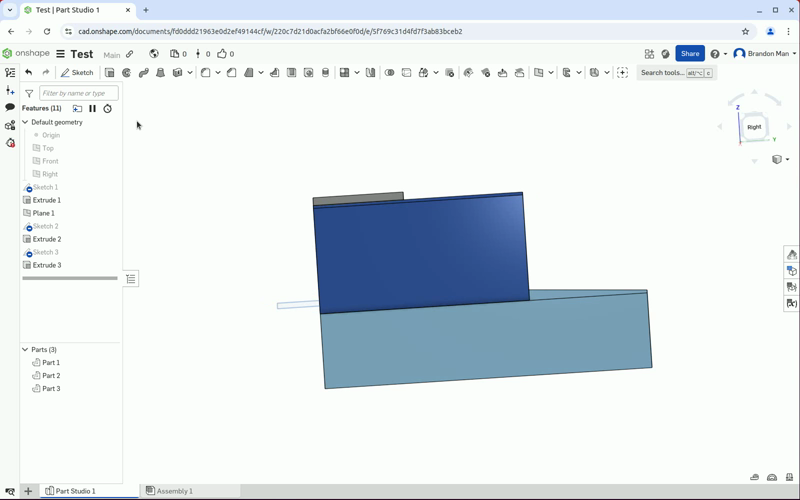
key(right, 3)
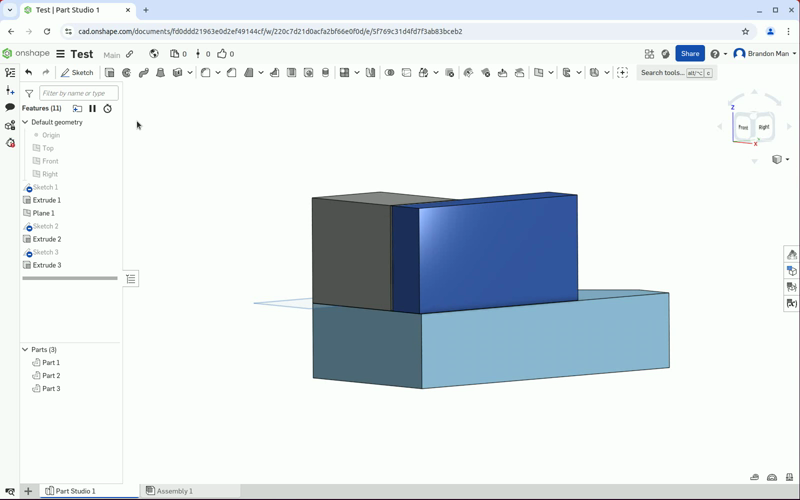
key(down, 3)
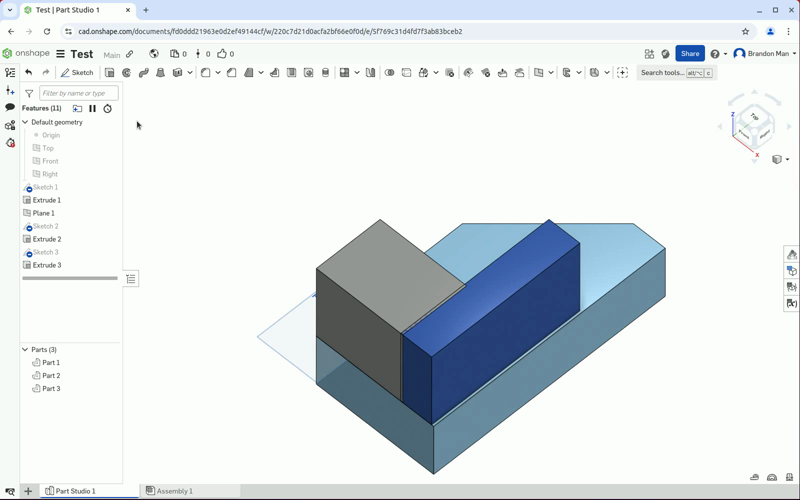
mouse_move(73, 189)
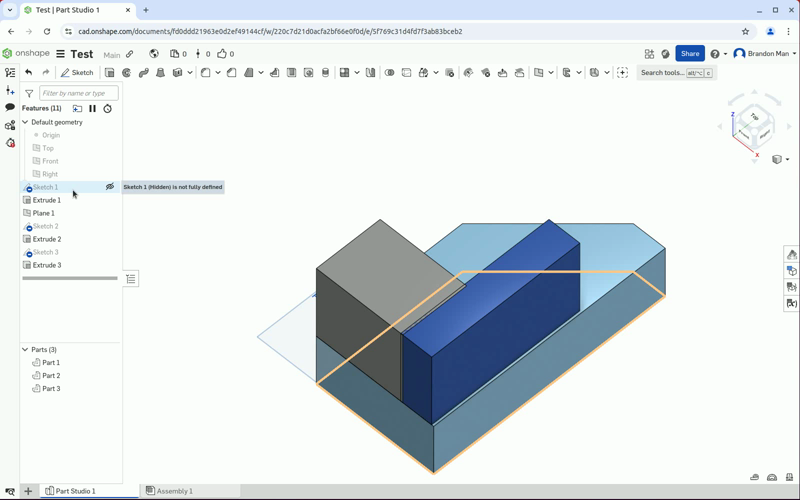
click(73, 189)